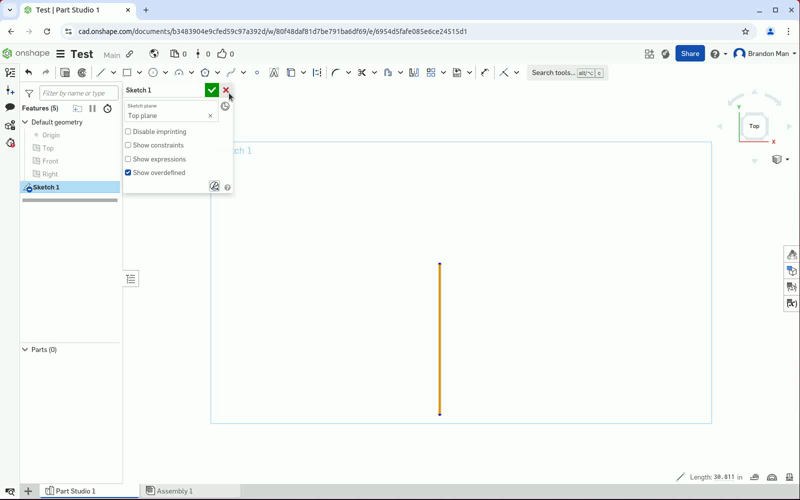
key(shift+h)
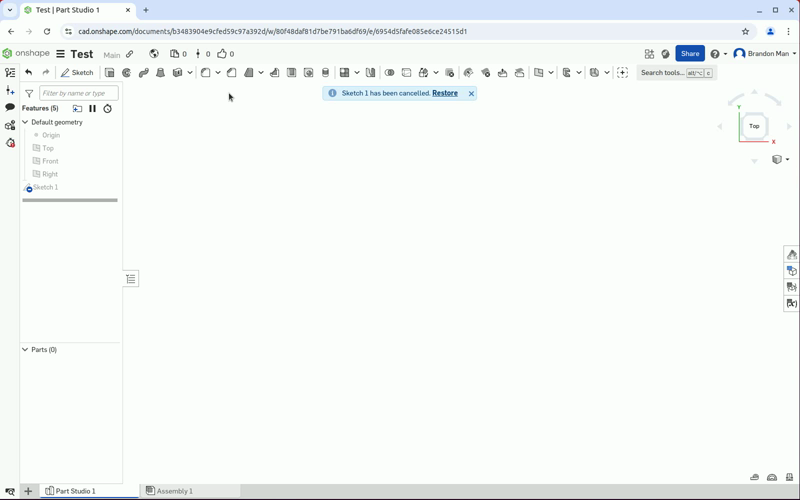
mouse_move(73, 352)
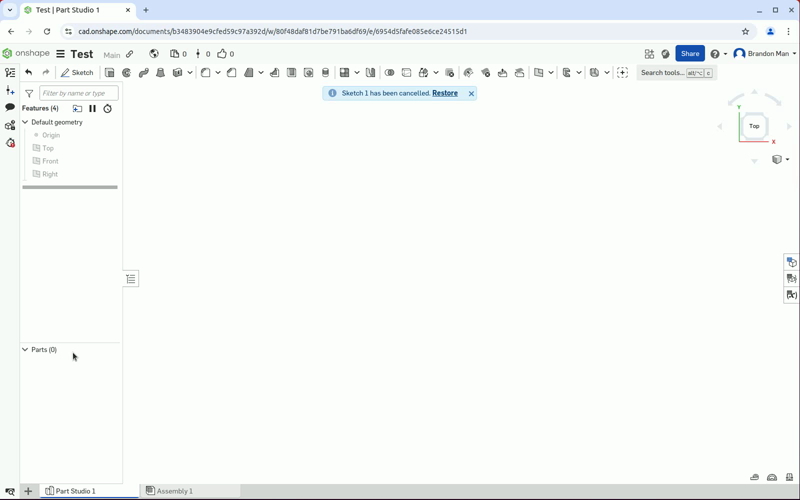
key(y)
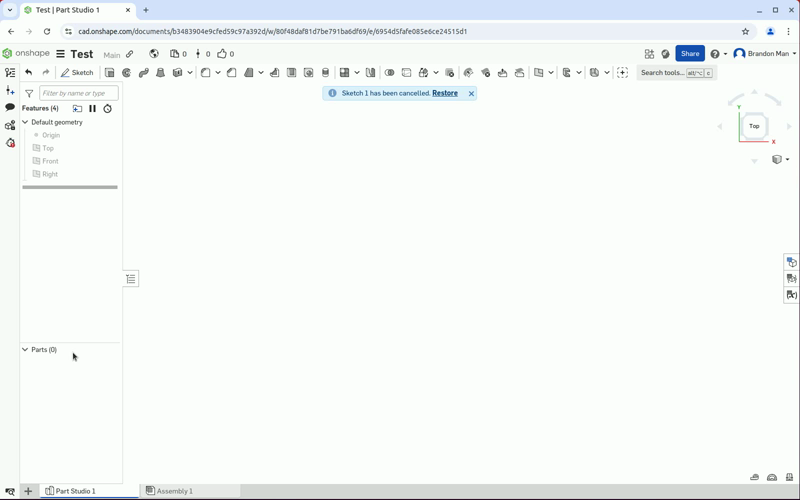
key(shift+p)
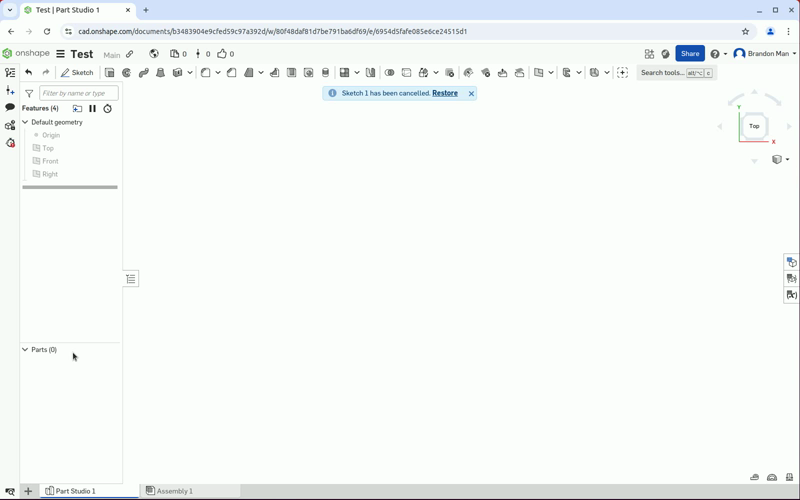
key(space)
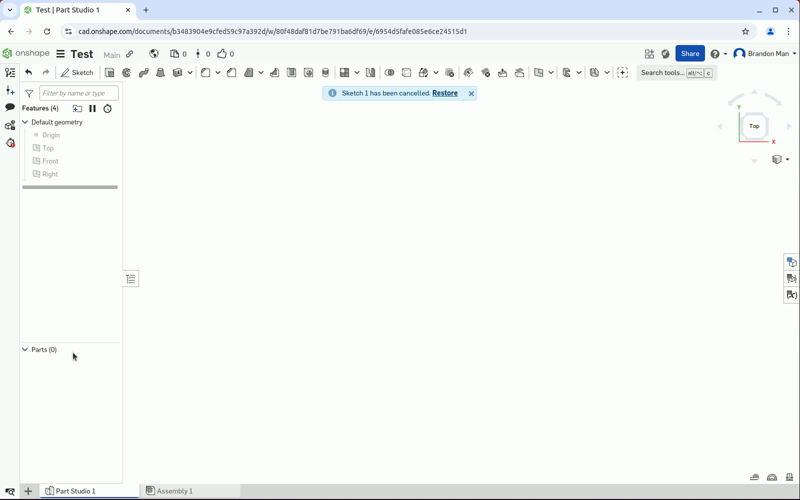
key_down(shift)
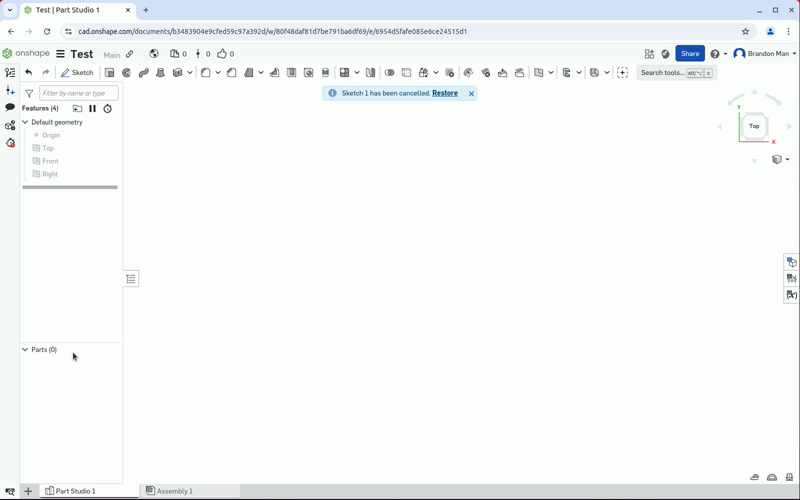
key(up)
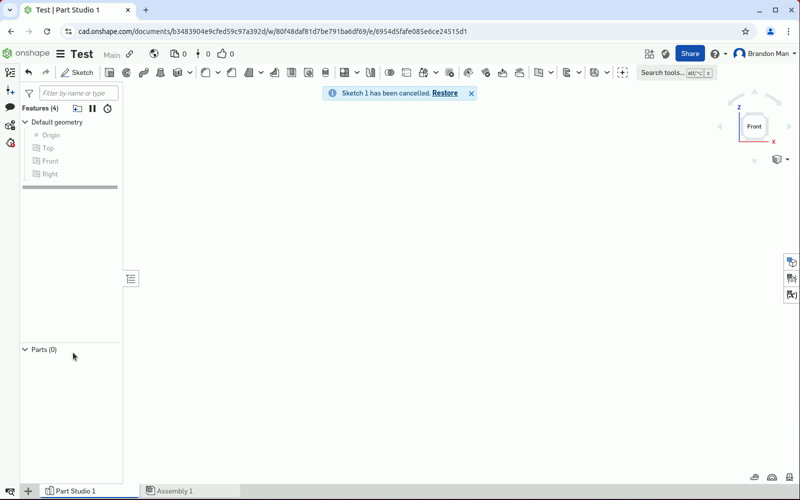
key_up(shift)
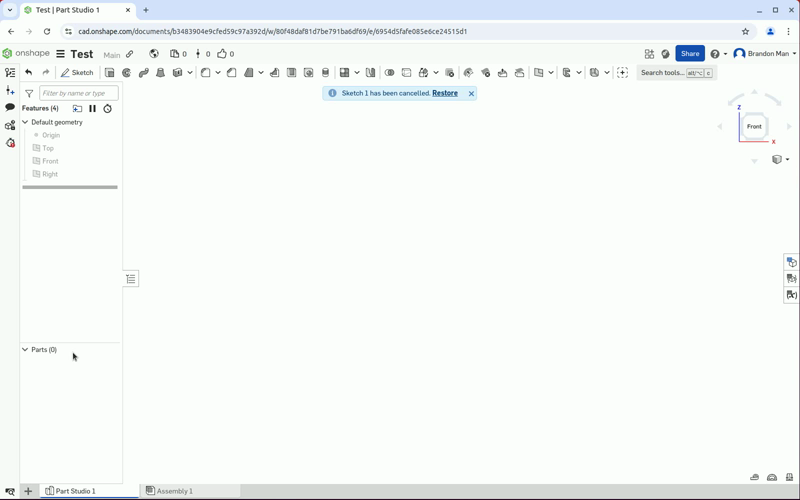
mouse_move(73, 352)
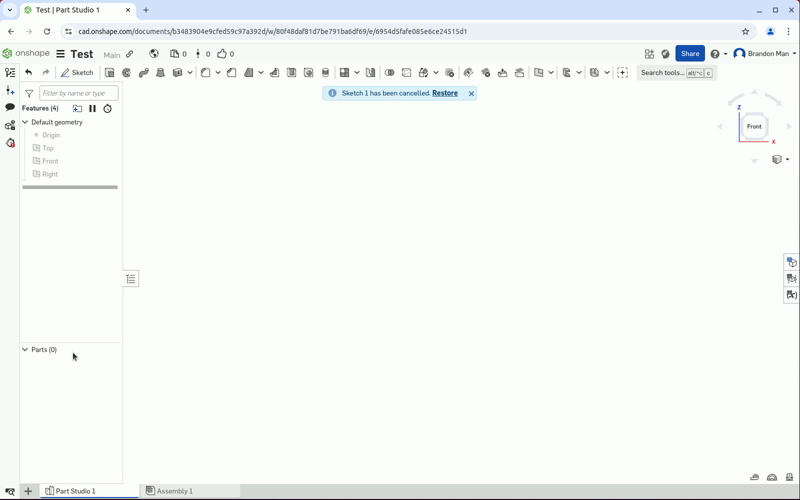
key(shift+y)
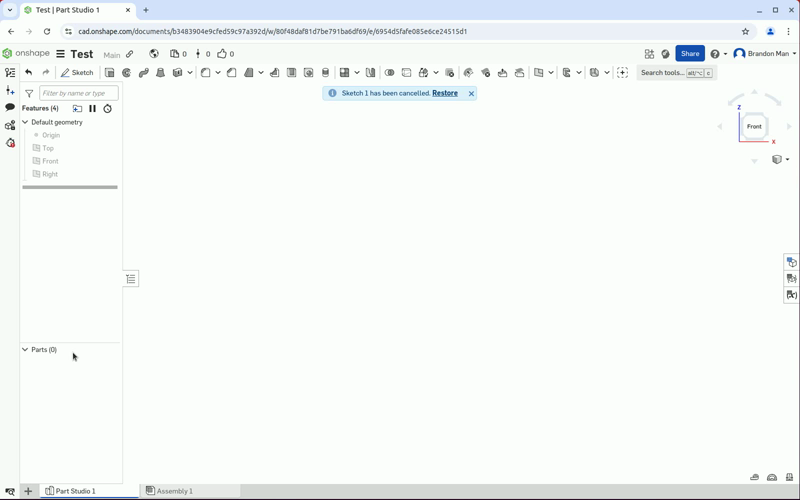
key(shift+s)
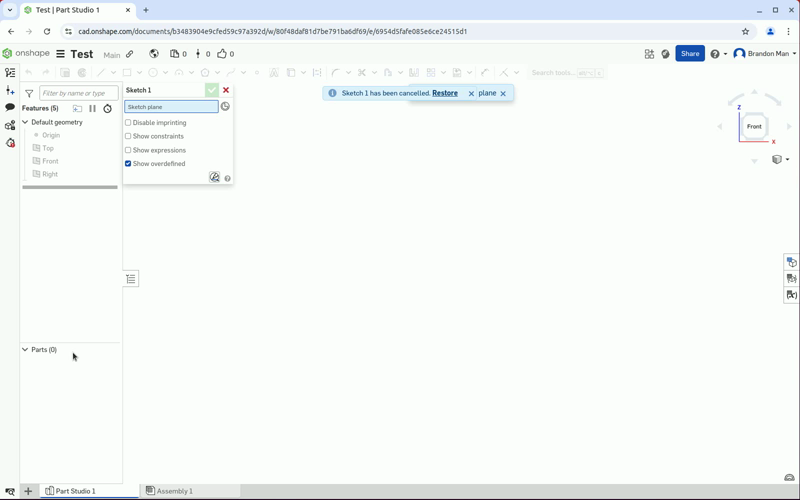
mouse_move(73, 163)
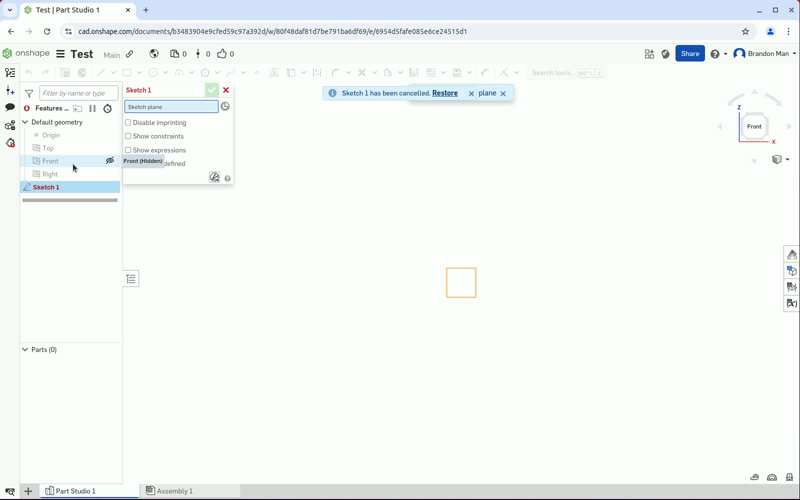
click(73, 163)
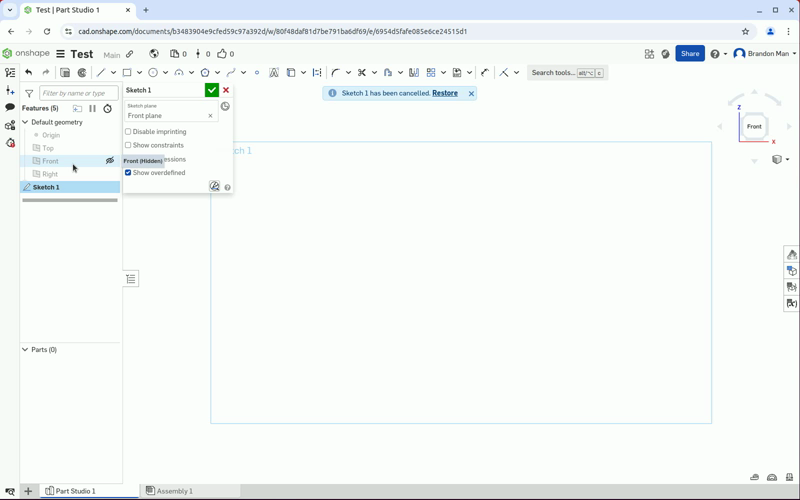
mouse_move(73, 352)
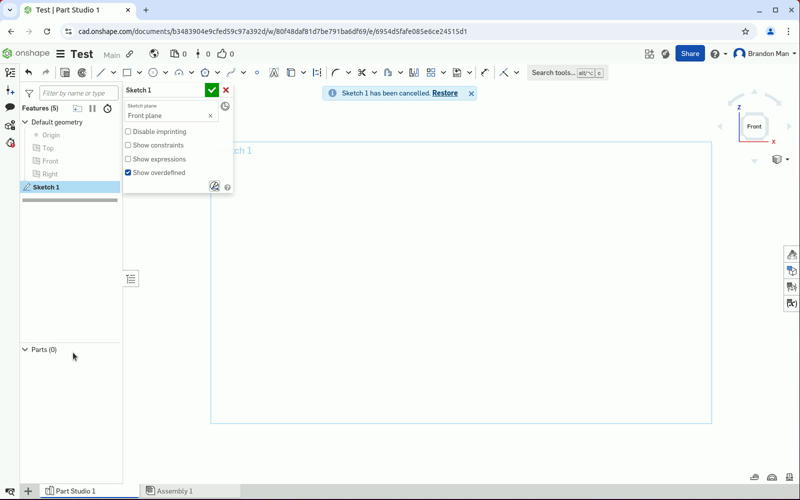
key(y)
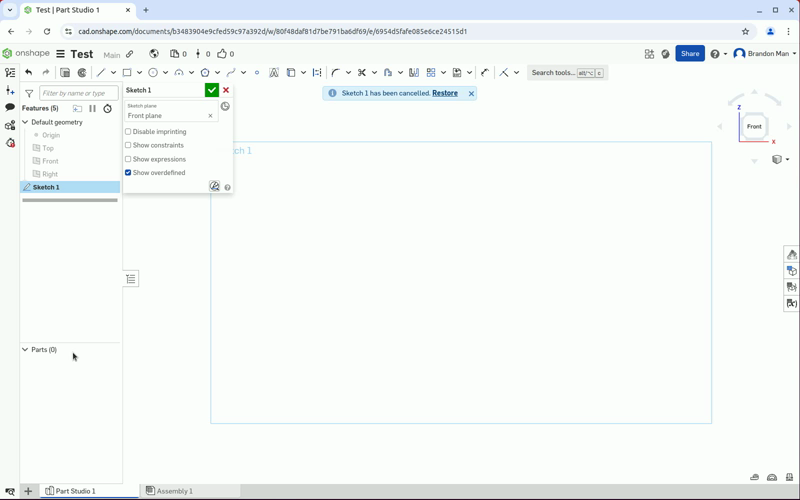
key(l)
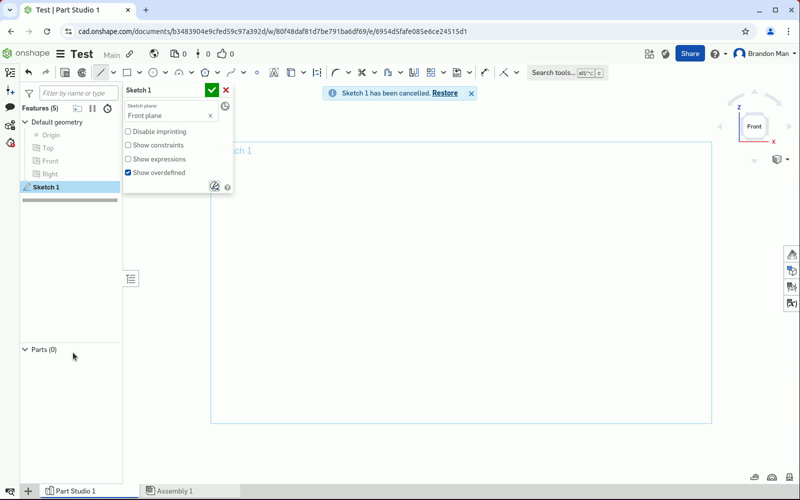
key_down(shift)
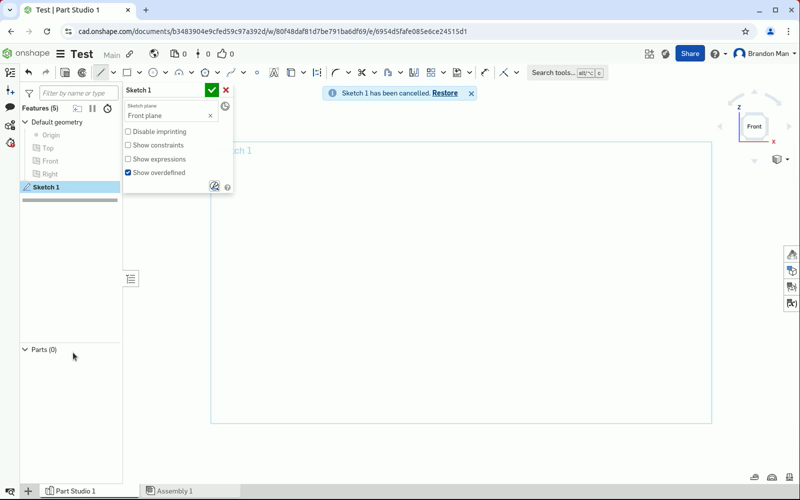
mouse_move(411, 282)
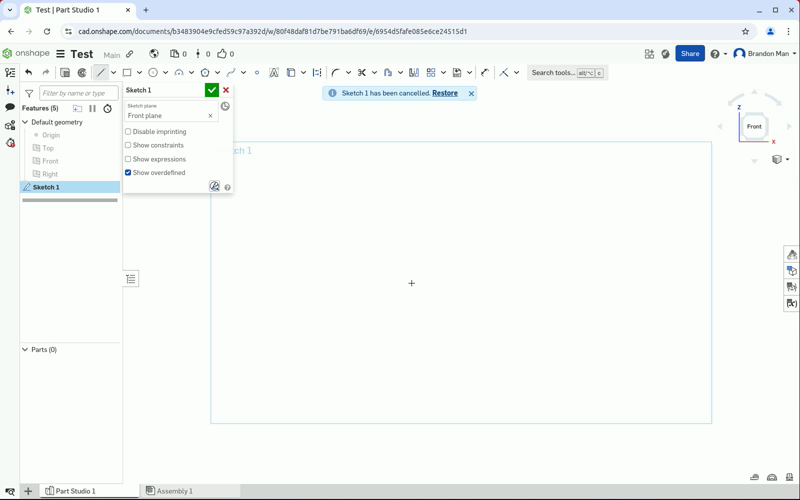
click(411, 282)
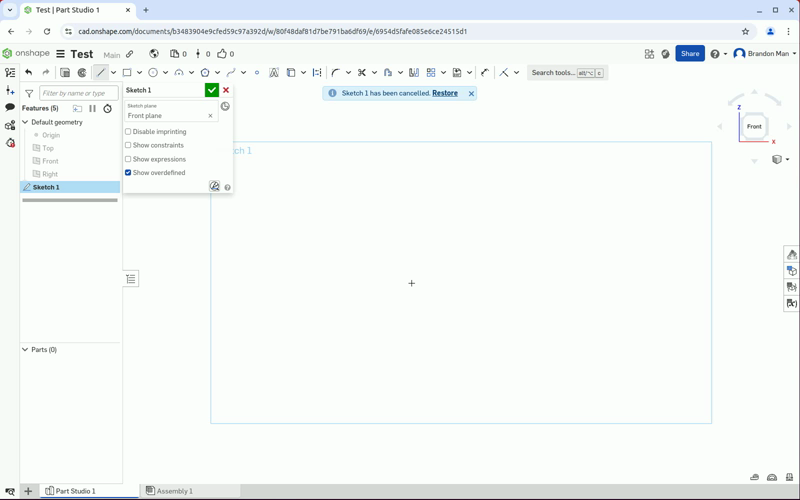
key_up(shift)
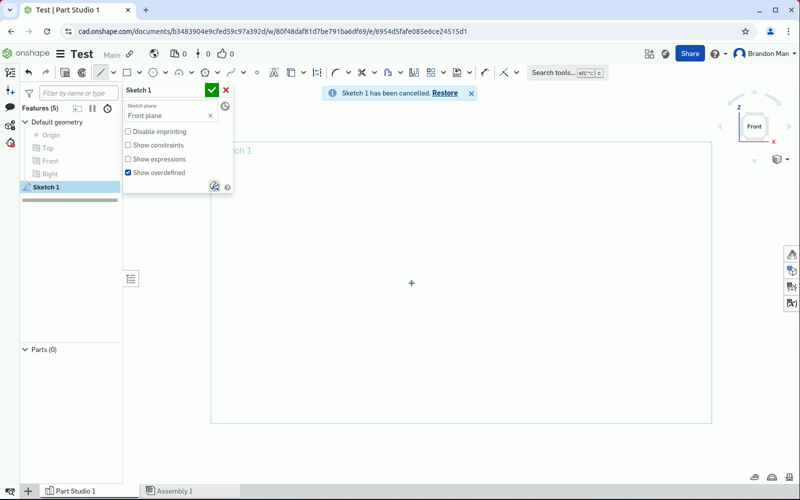
key_down(shift)
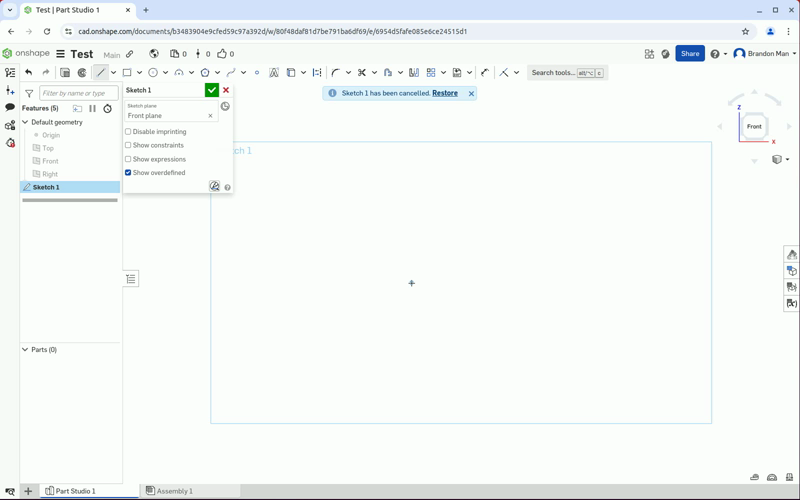
mouse_move(510, 282)
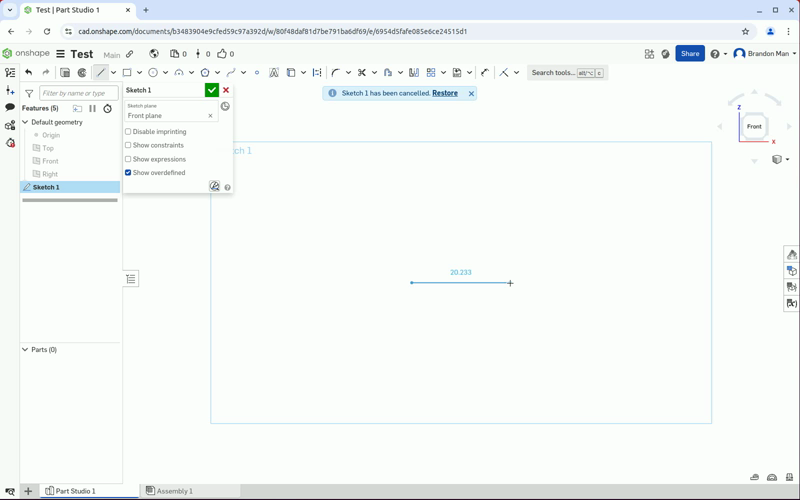
click(510, 282)
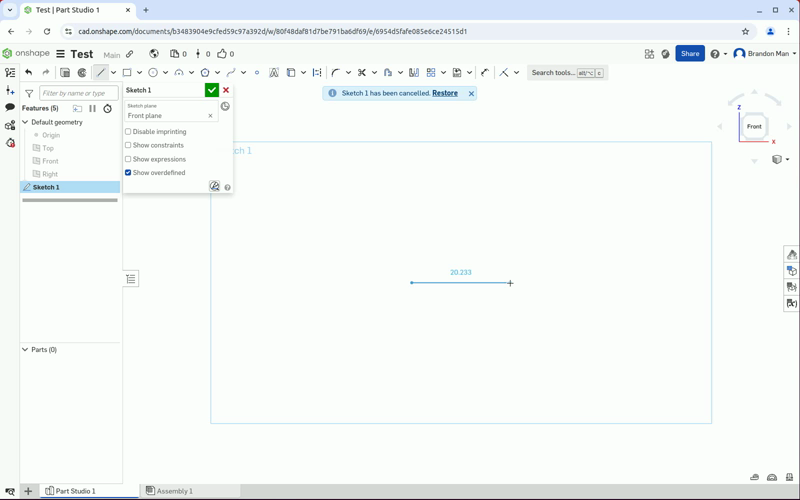
key_up(shift)
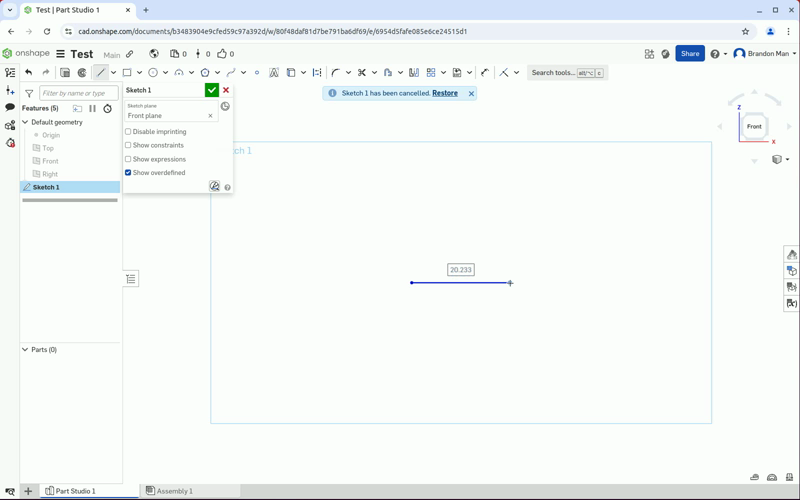
key_down(shift)
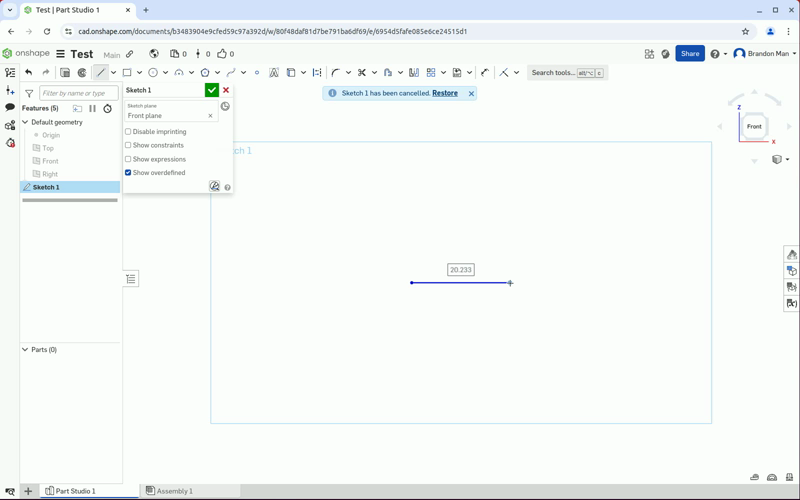
mouse_move(540, 282)
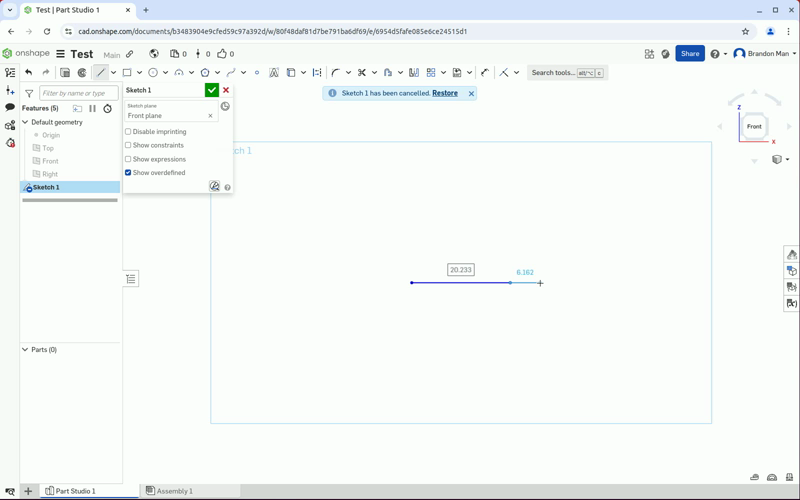
mouse_move(510, 235)
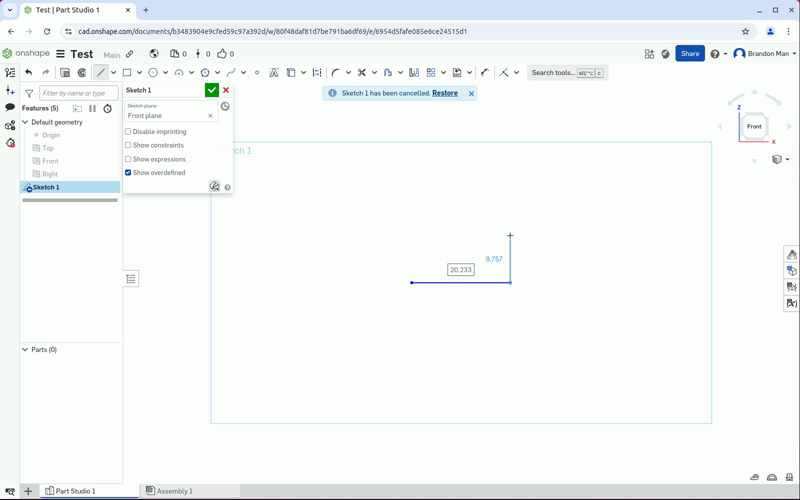
click(510, 235)
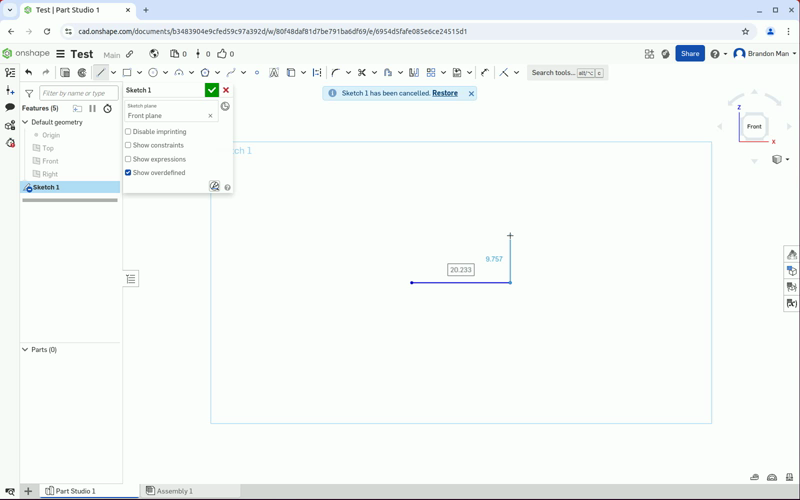
key_up(shift)
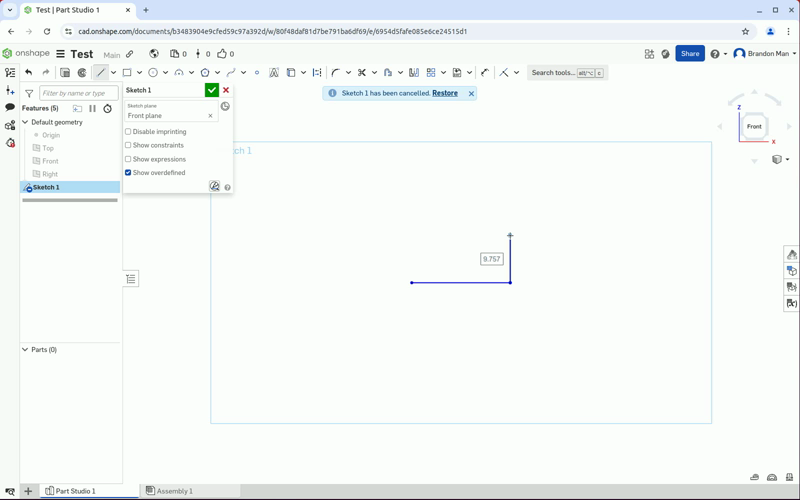
key_down(shift)
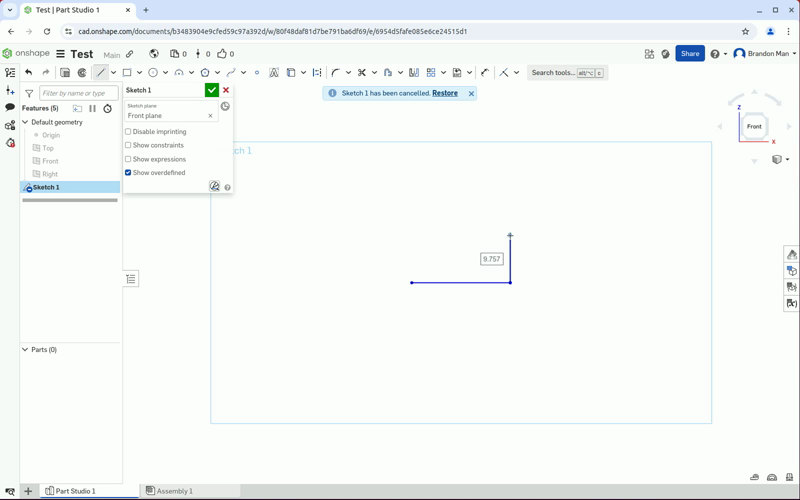
mouse_move(411, 235)
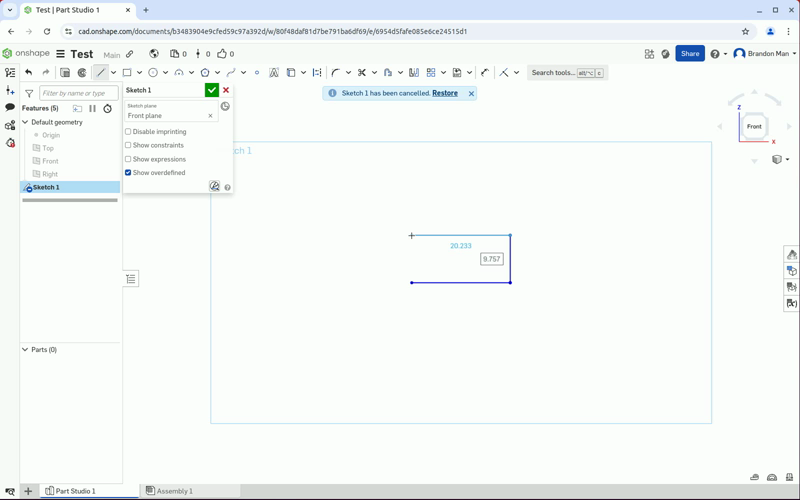
click(411, 235)
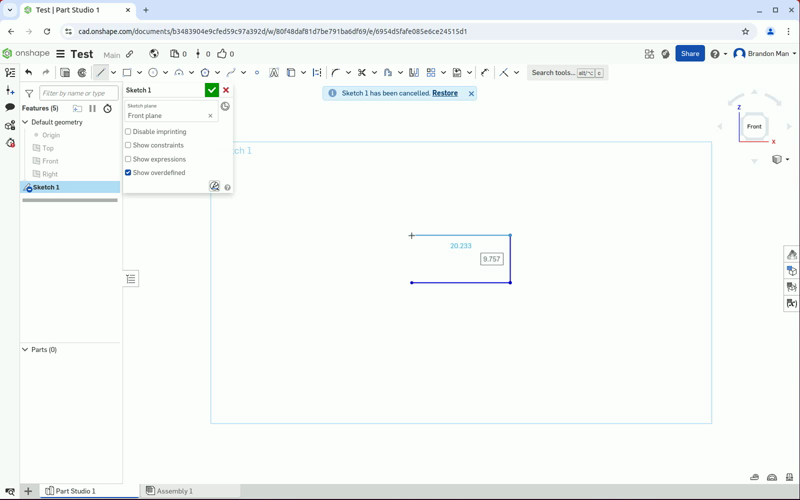
key_up(shift)
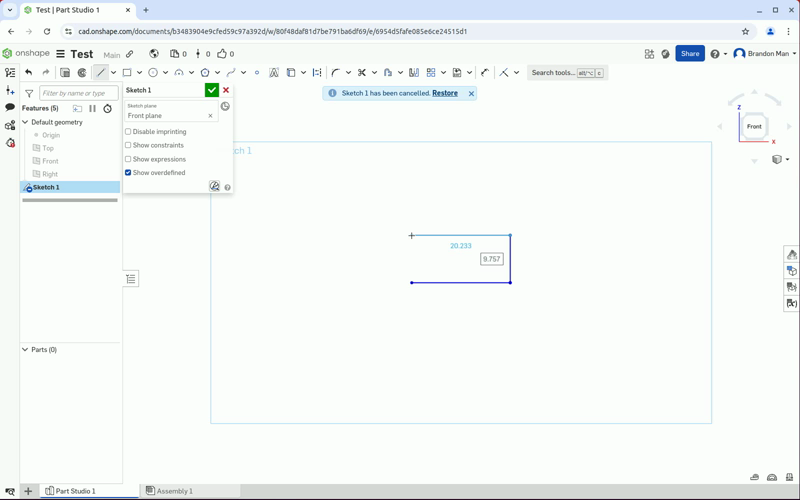
mouse_move(441, 235)
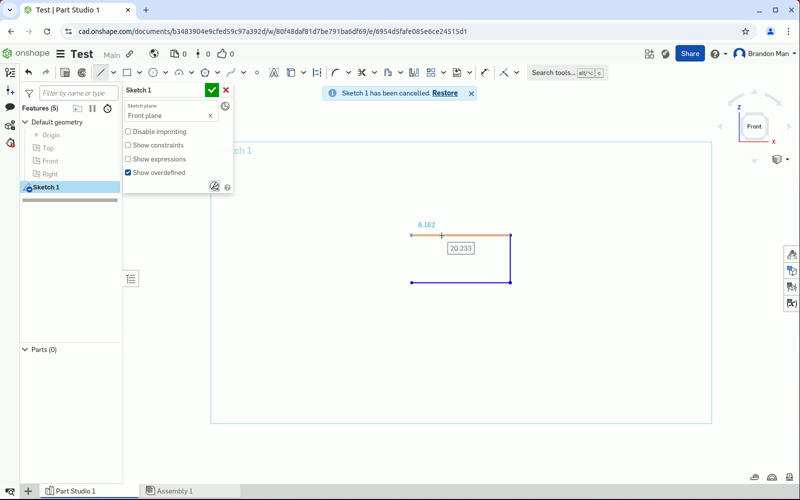
key_down(shift)
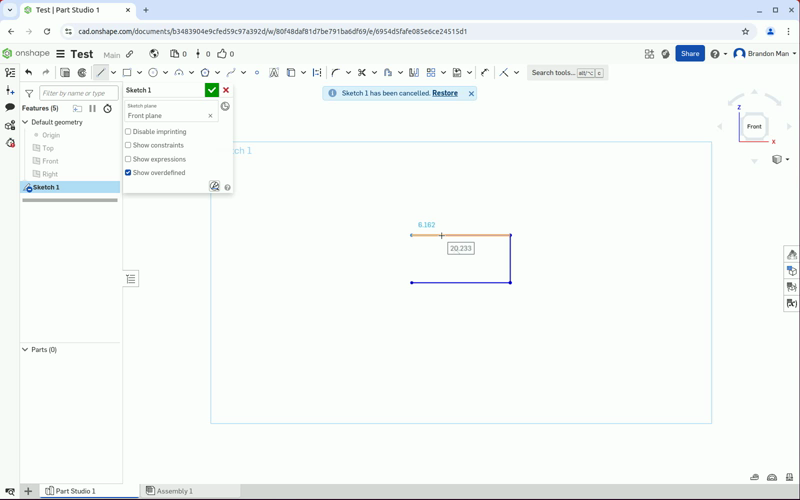
mouse_move(411, 282)
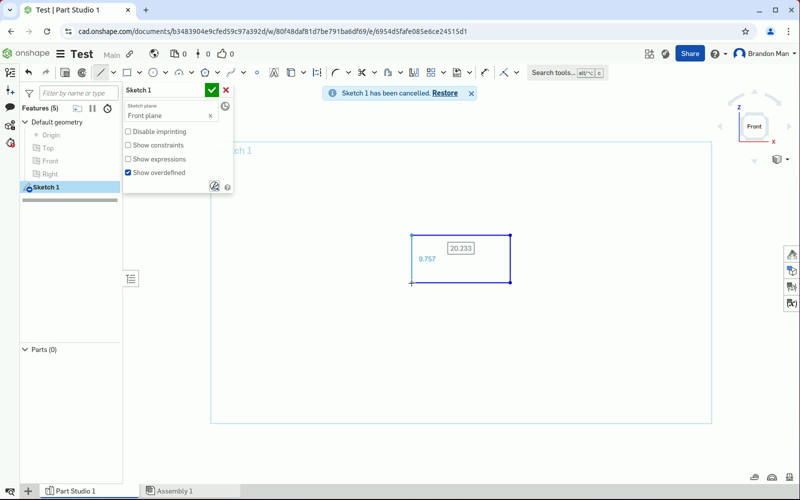
key_up(shift)
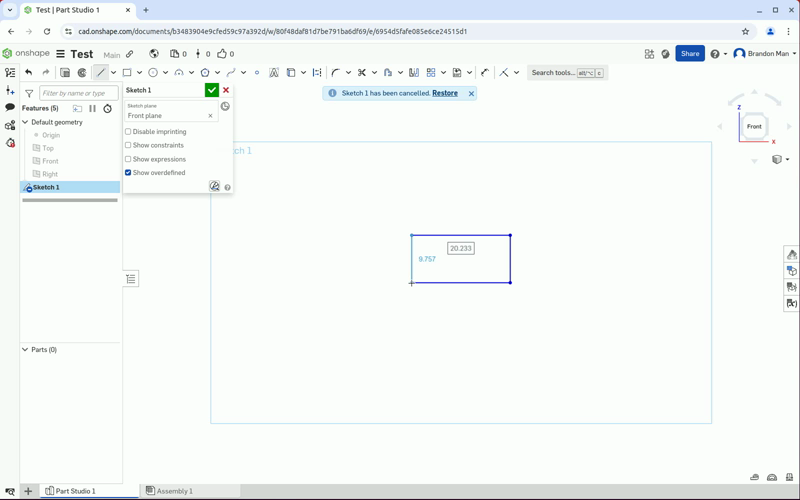
click(411, 282)
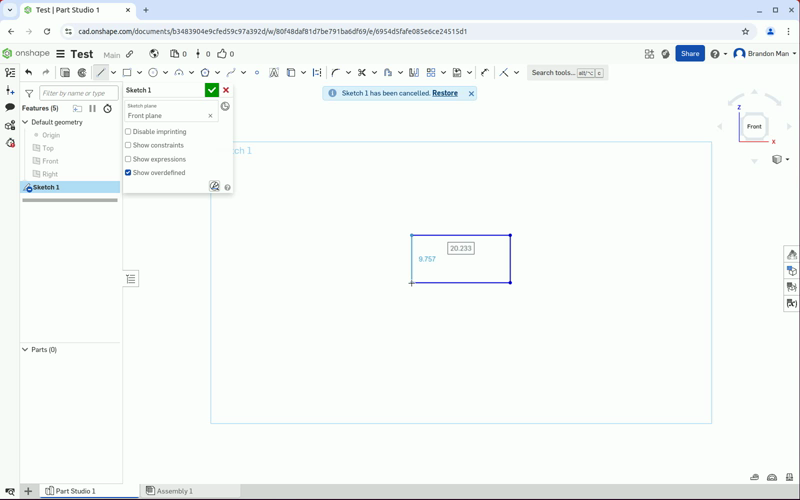
key(esc)
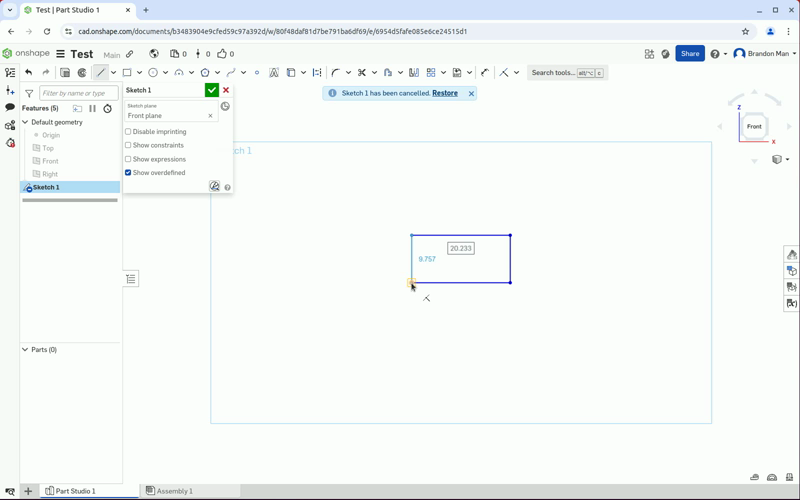
mouse_move(481, 264)
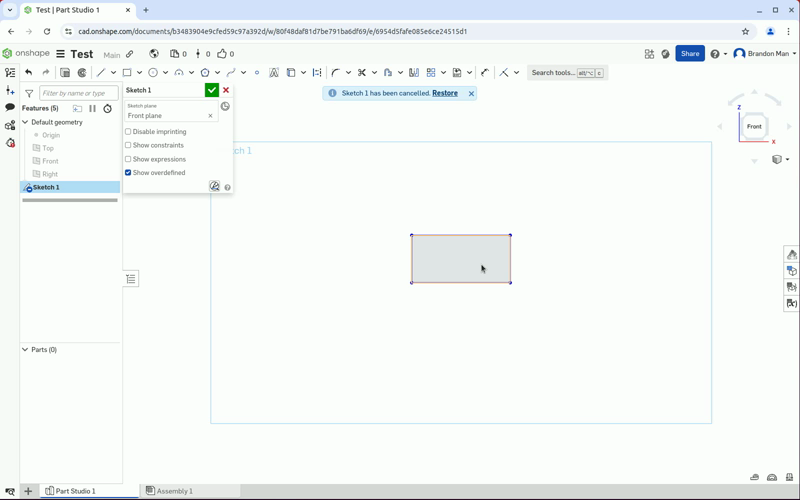
click(481, 264)
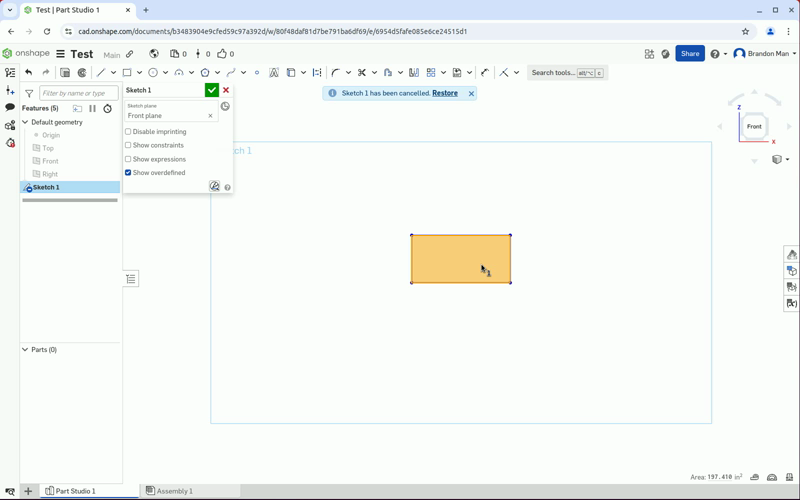
mouse_move(73, 352)
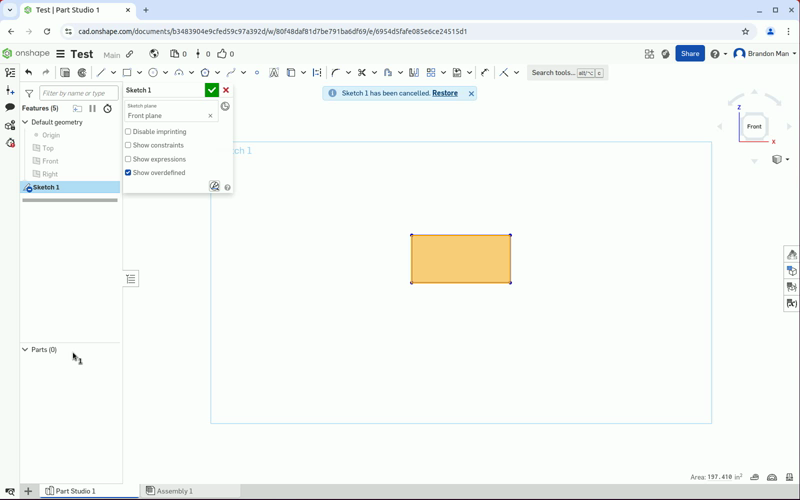
key(shift+y)
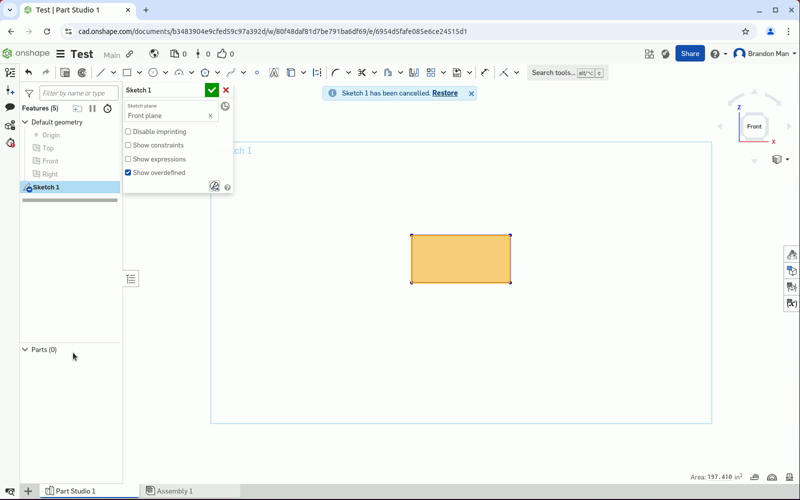
key(shift+e)
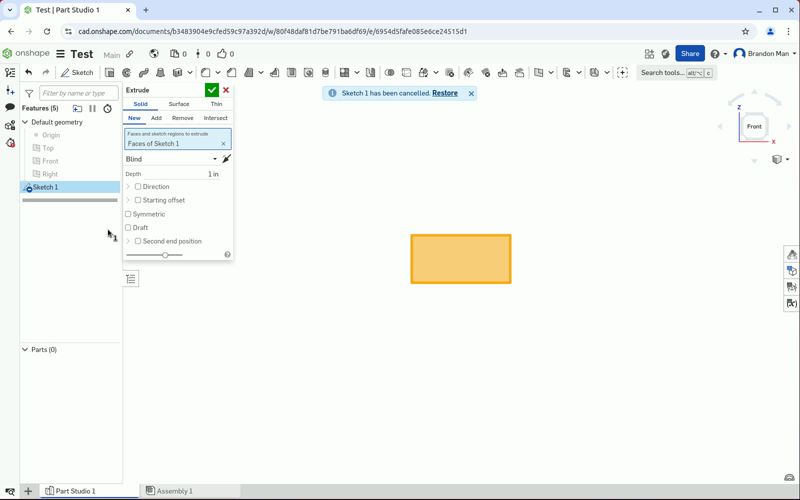
mouse_move(143, 106)
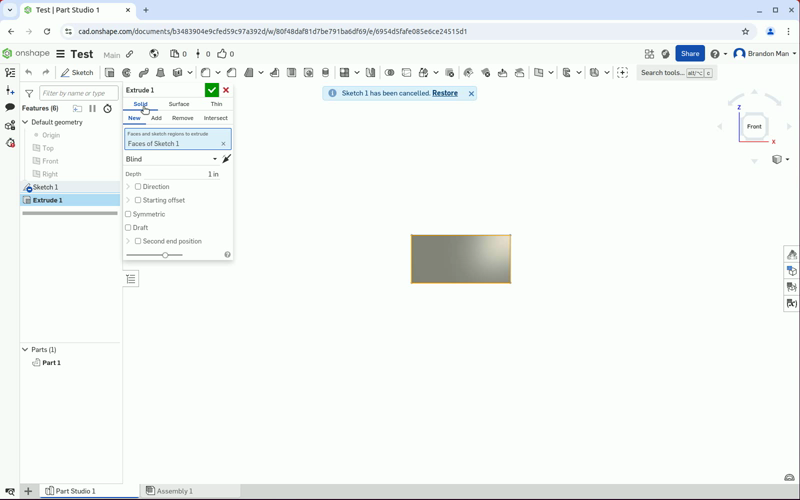
click(143, 106)
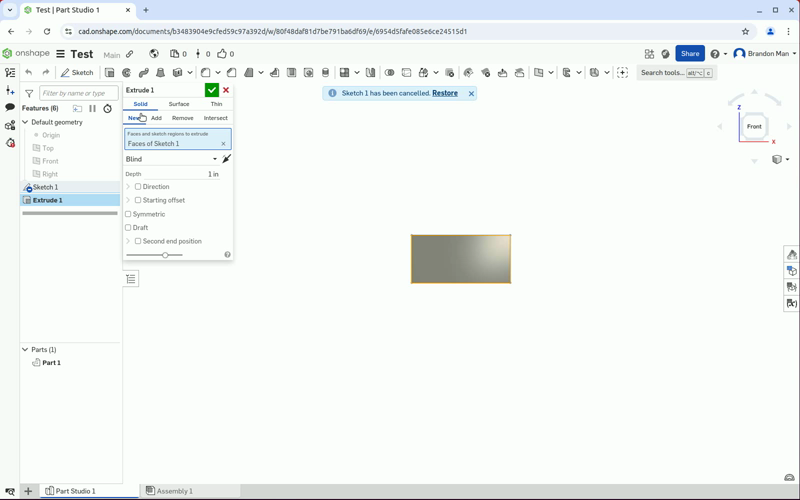
mouse_move(137, 120)
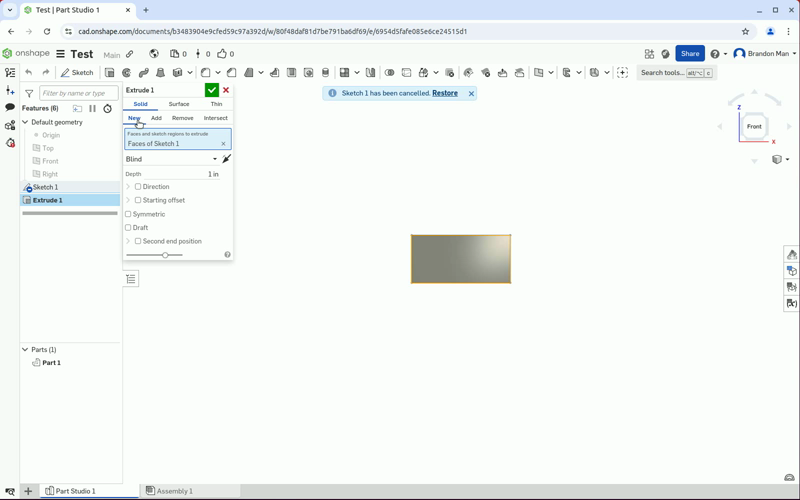
click(137, 120)
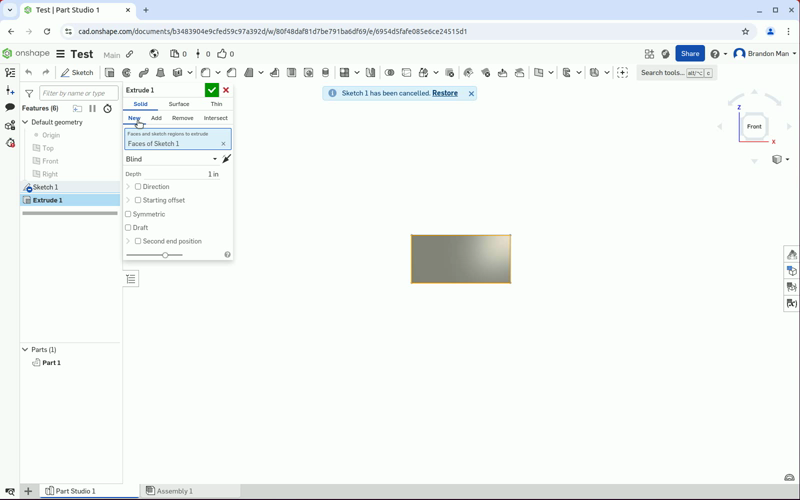
key(tab, 4)
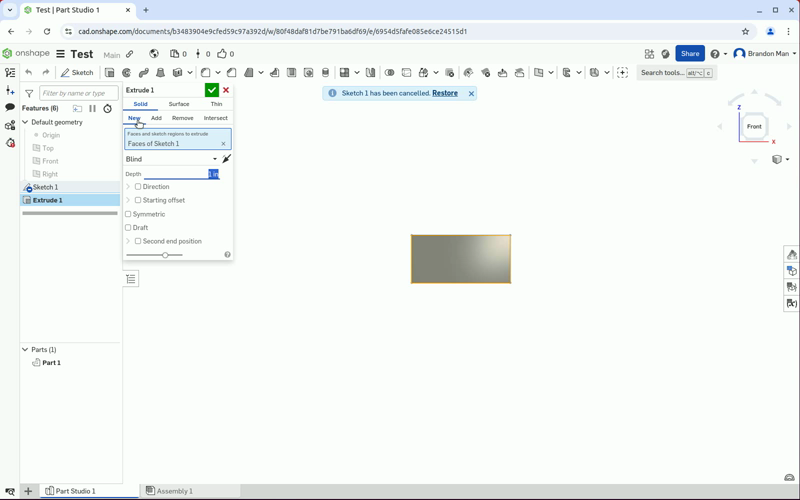
text(1.204)
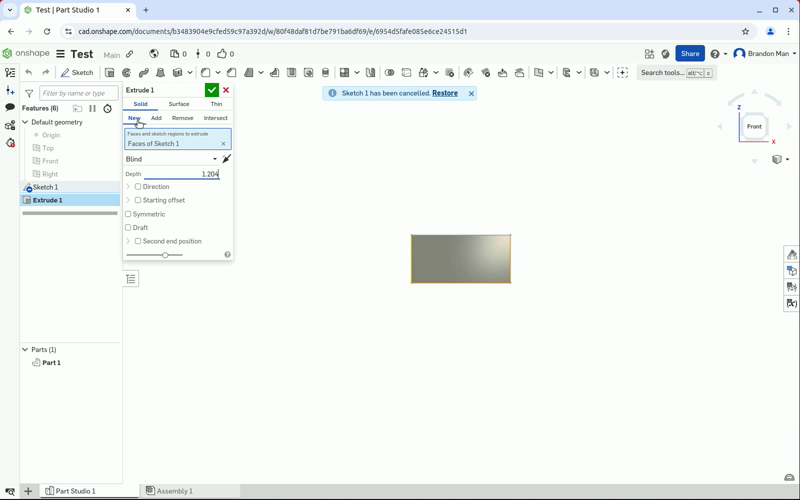
key(enter)
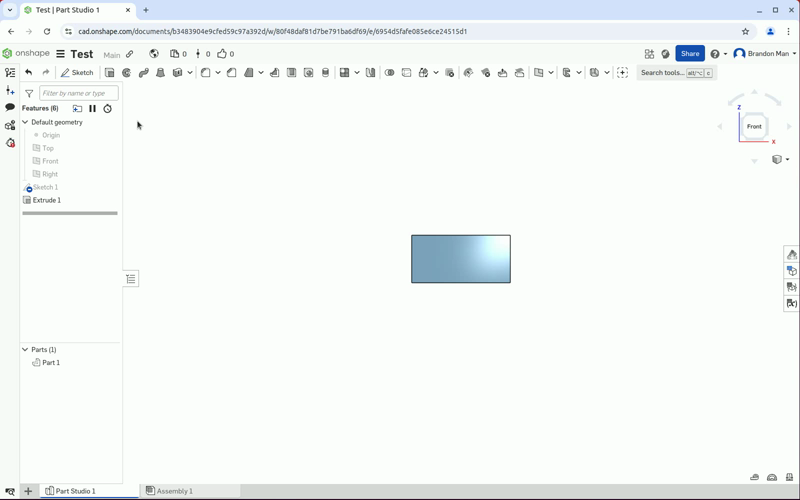
key(shift+h)
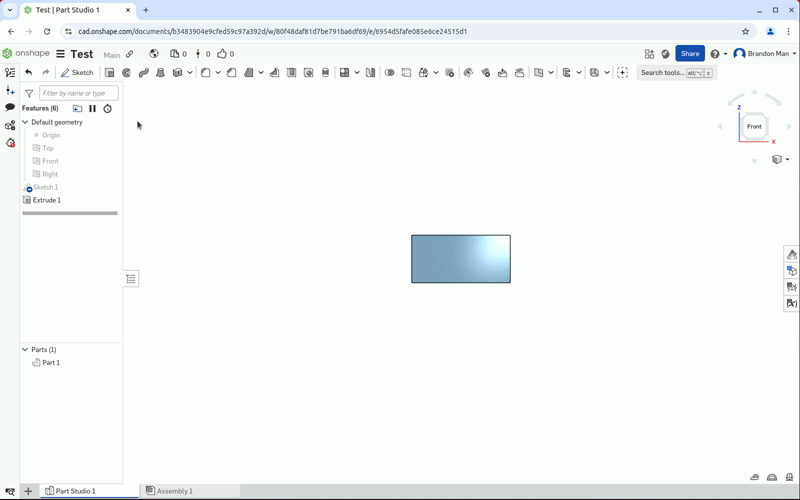
key(shift+h)
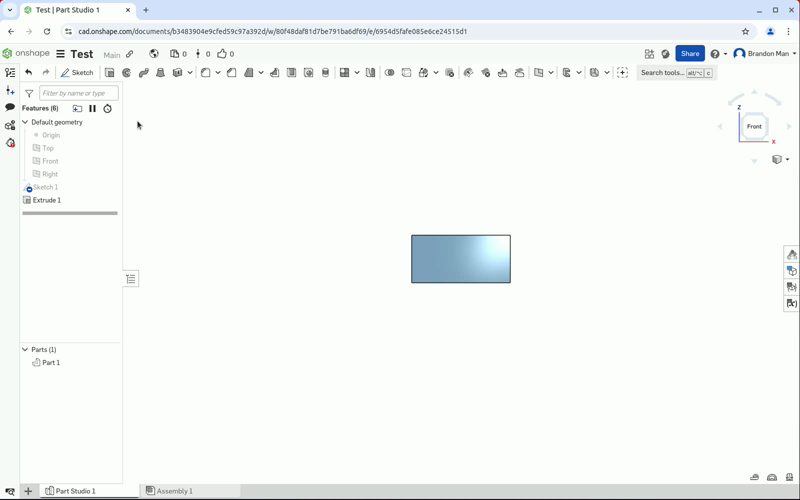
mouse_move(73, 189)
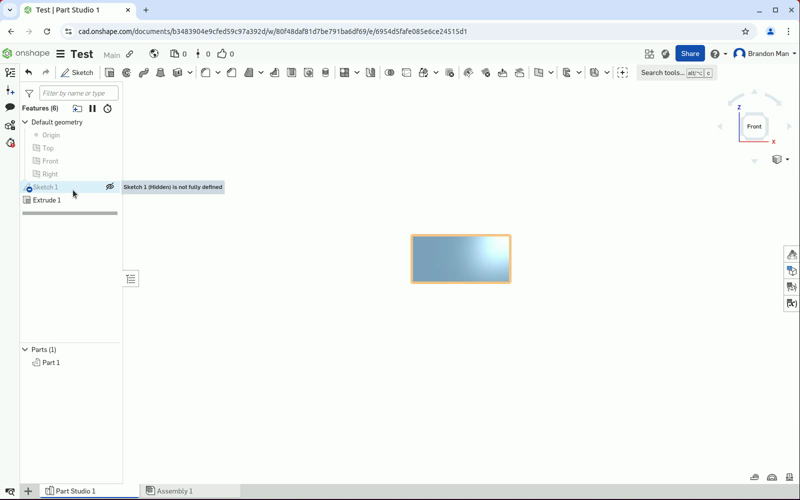
click(73, 189)
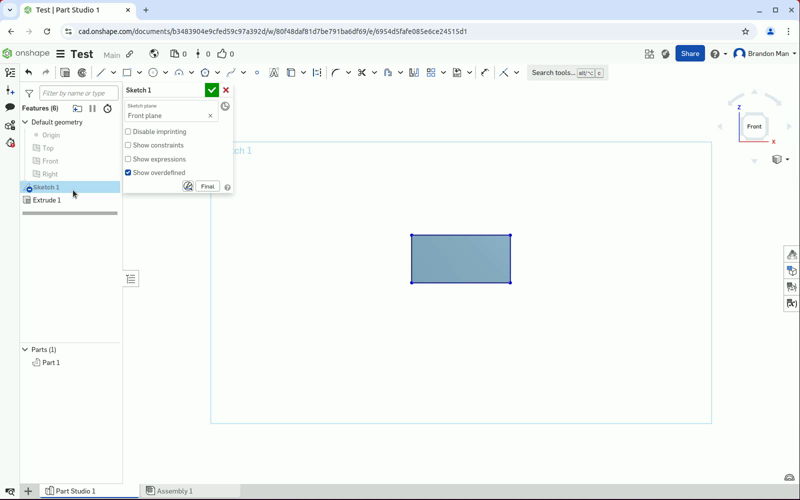
mouse_move(229, 92)
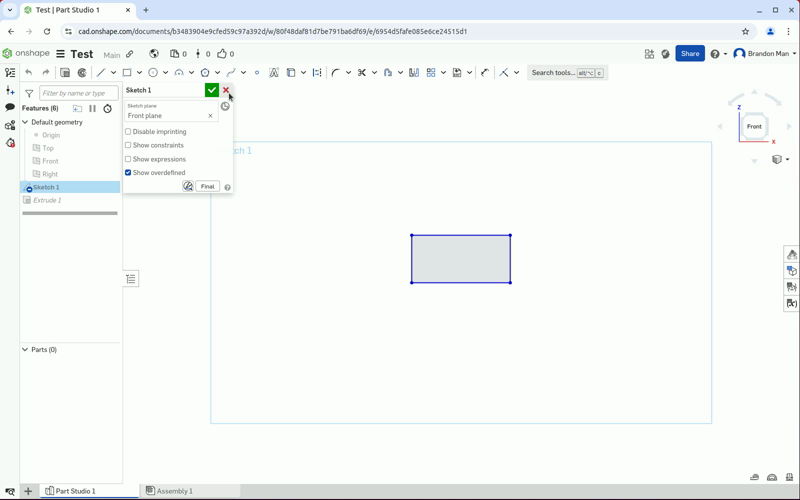
click(229, 92)
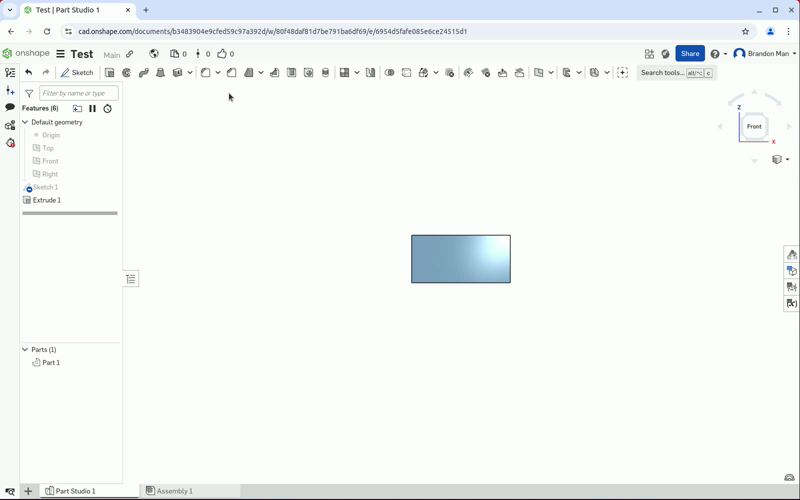
mouse_move(541, 75)
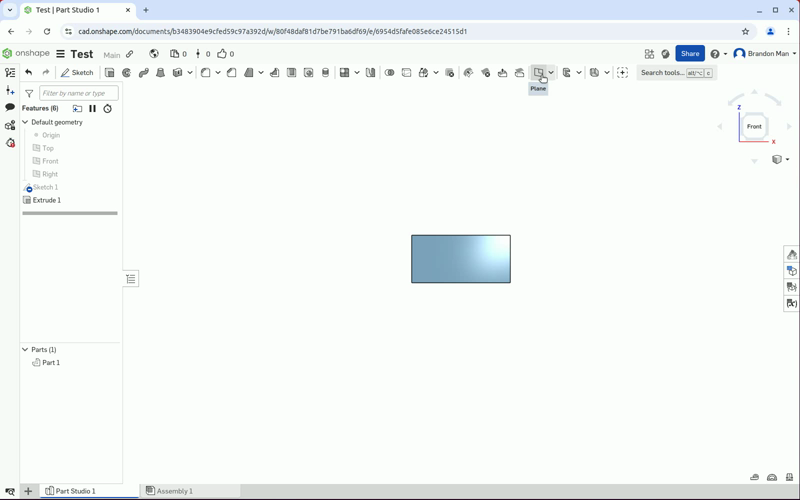
click(541, 75)
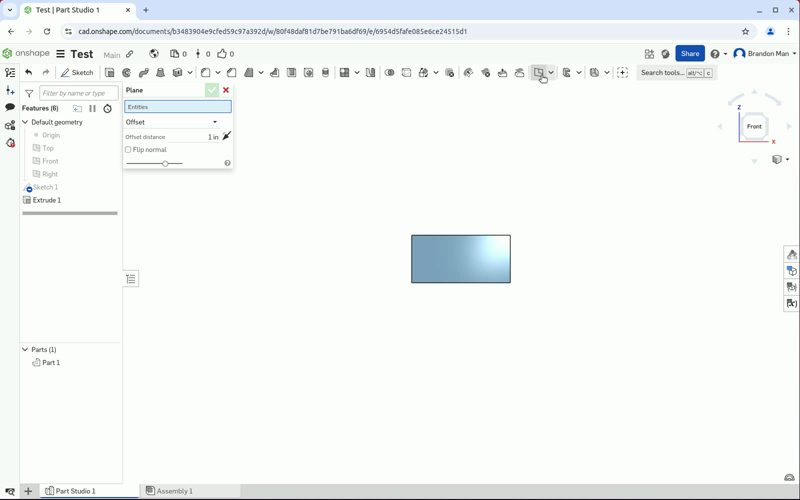
mouse_move(73, 163)
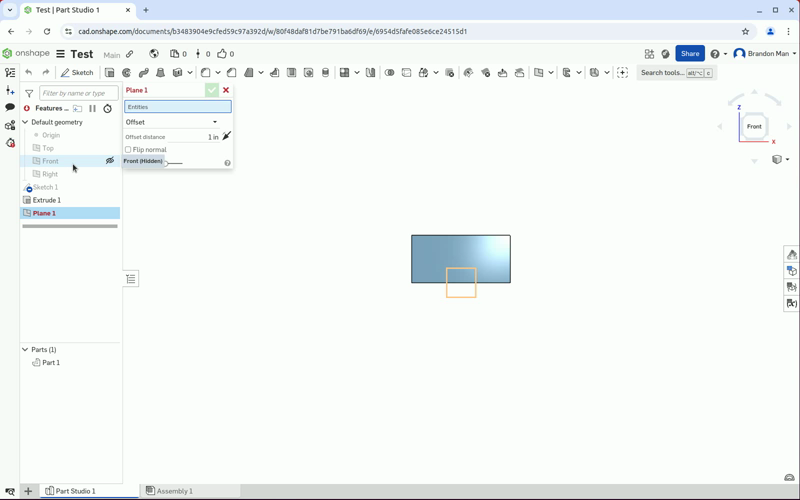
click(73, 163)
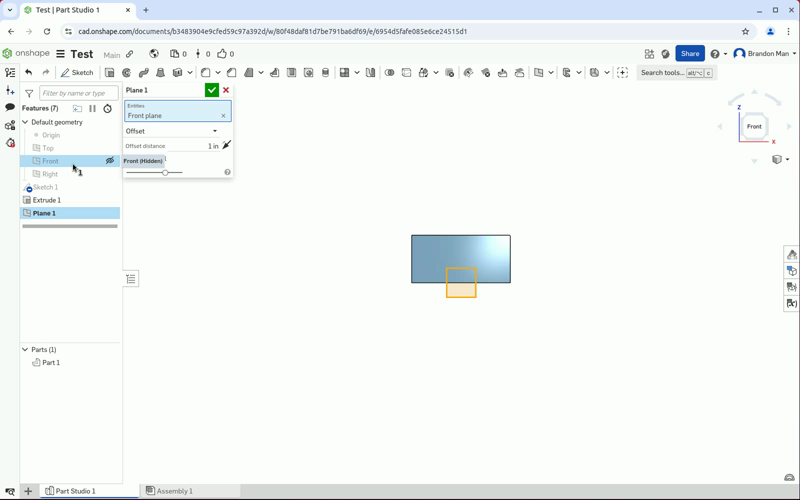
key(tab, 2)
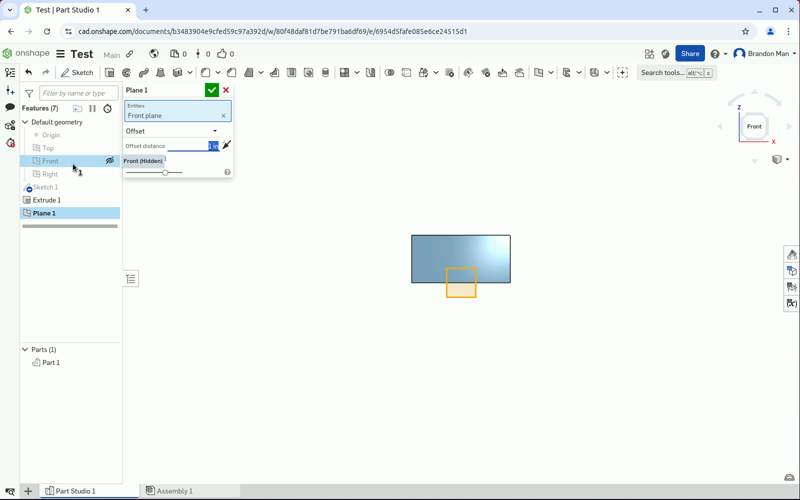
text(1.202)
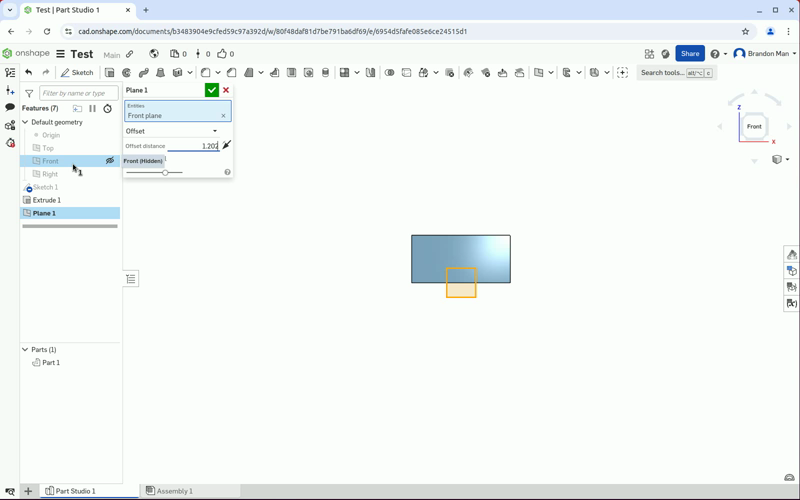
key(enter, 2)
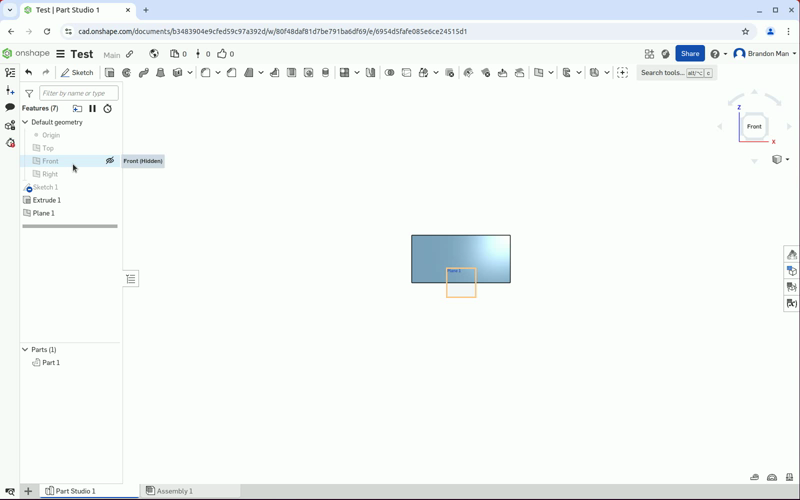
key(shift+s)
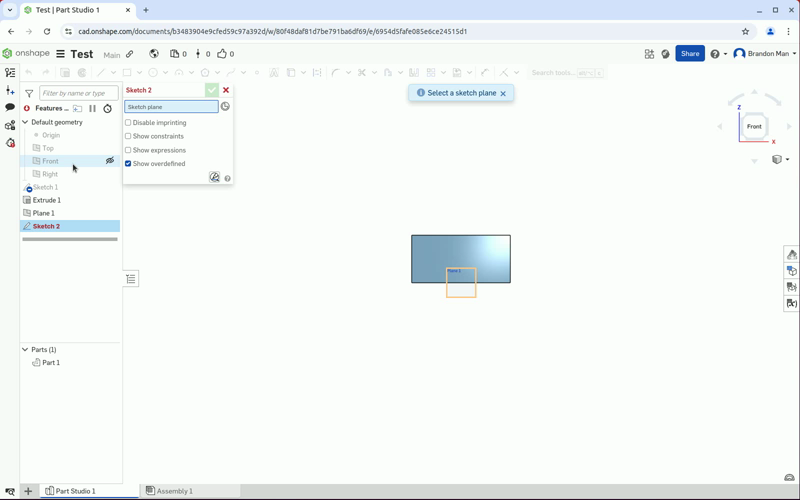
mouse_move(73, 215)
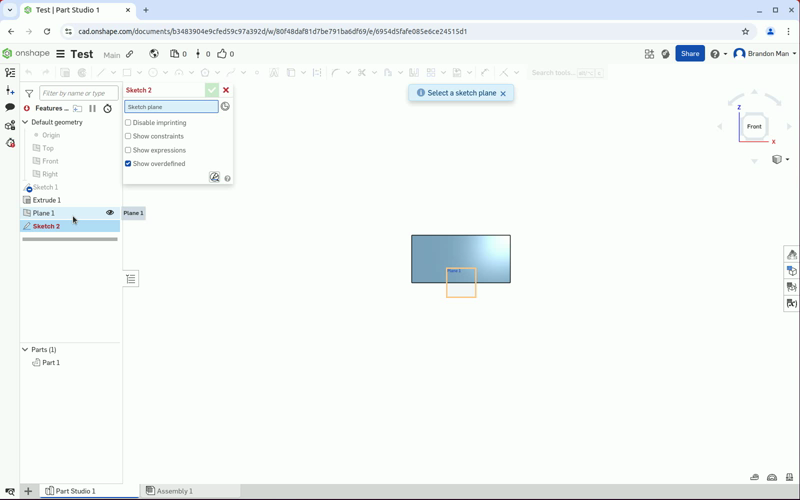
click(73, 215)
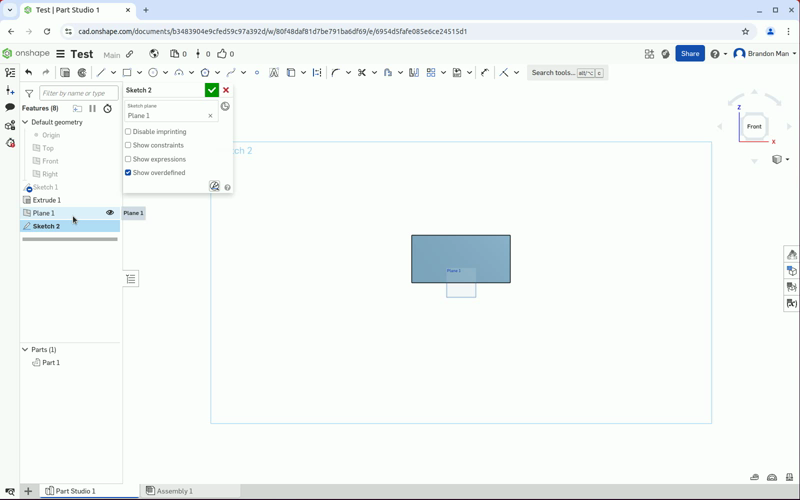
mouse_move(73, 352)
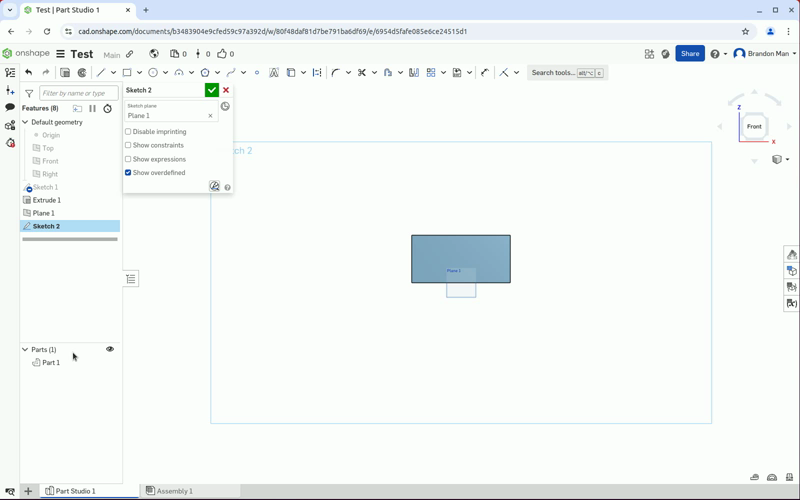
key(y)
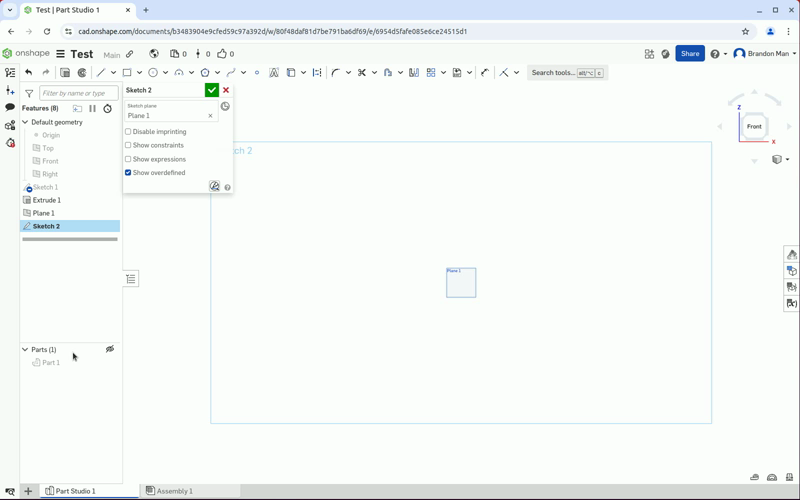
key(l)
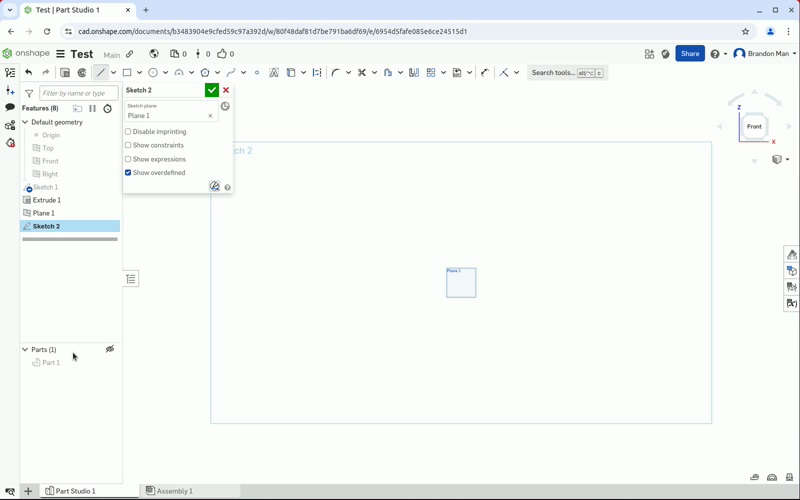
key_down(shift)
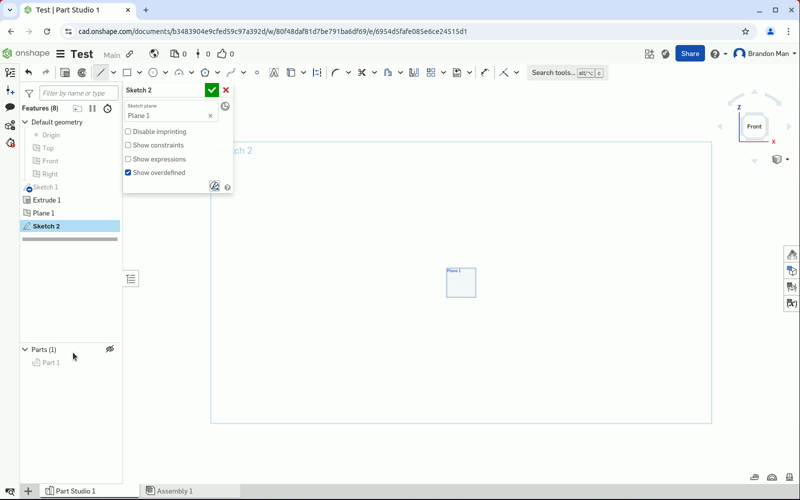
mouse_move(510, 282)
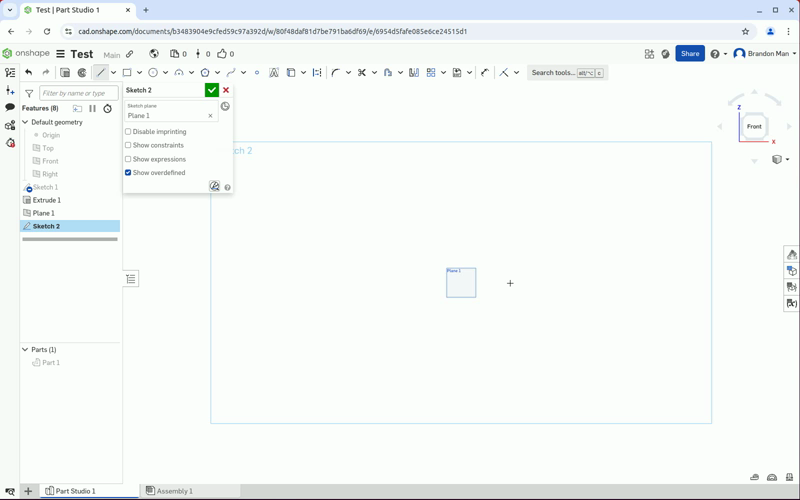
click(510, 282)
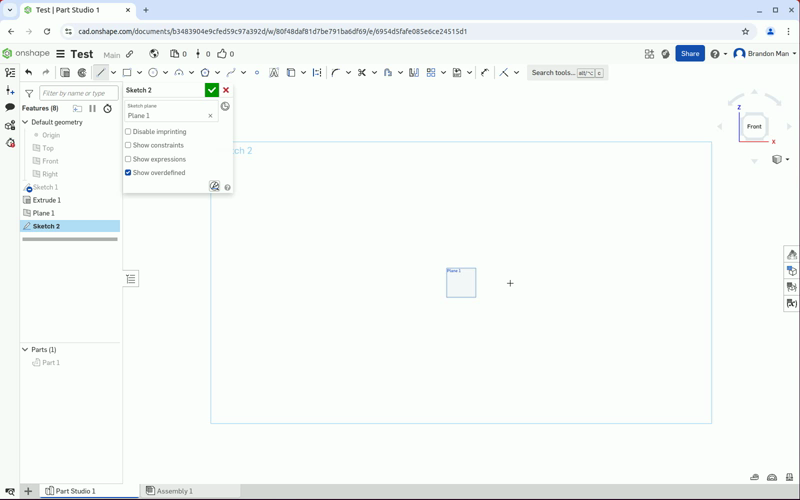
key_up(shift)
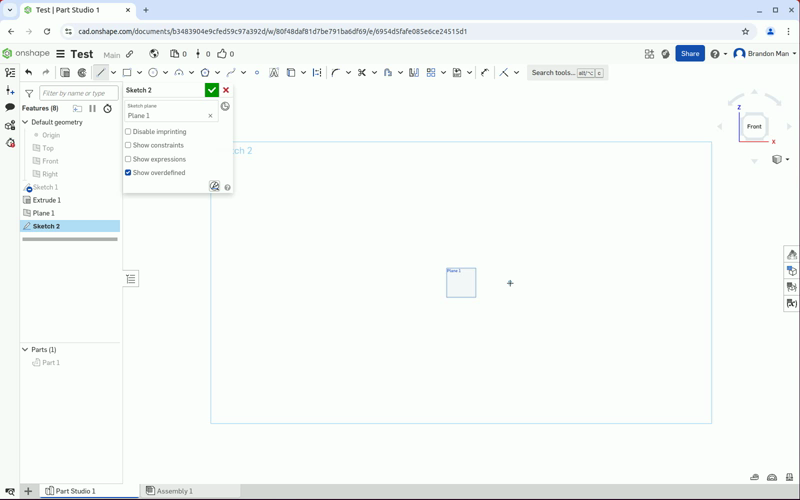
key_down(shift)
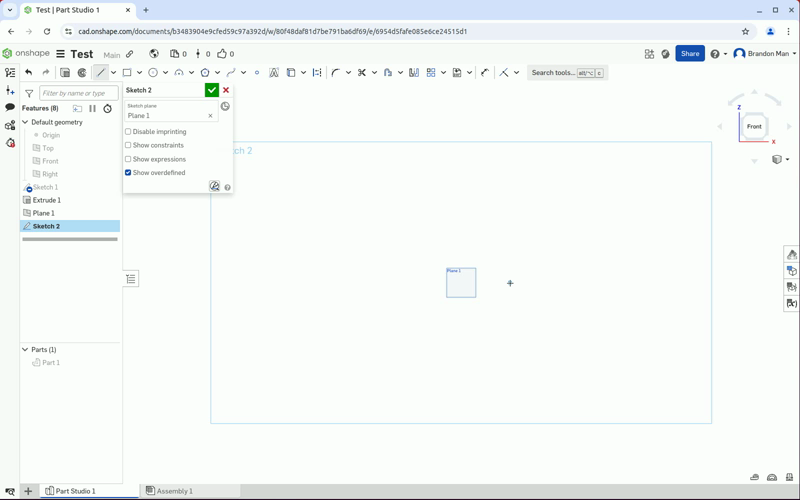
mouse_move(540, 282)
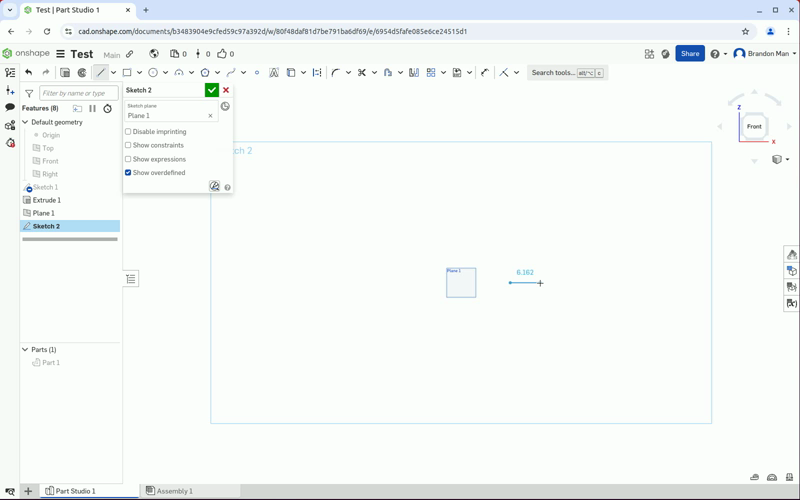
mouse_move(516, 282)
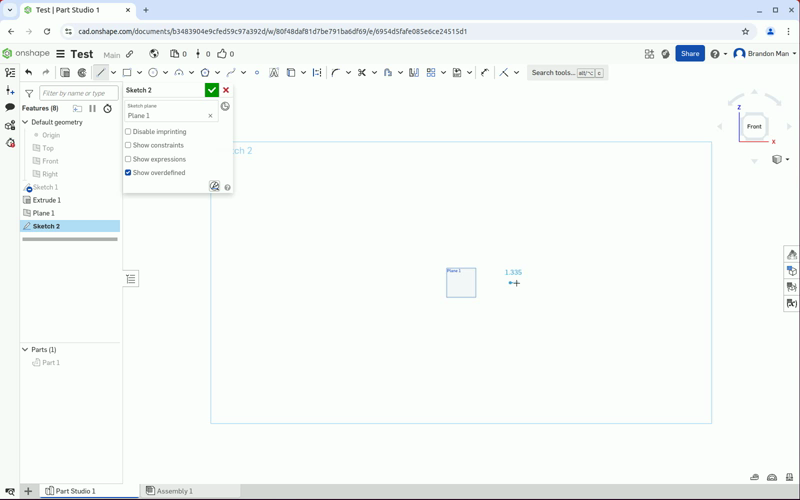
scroll(6)
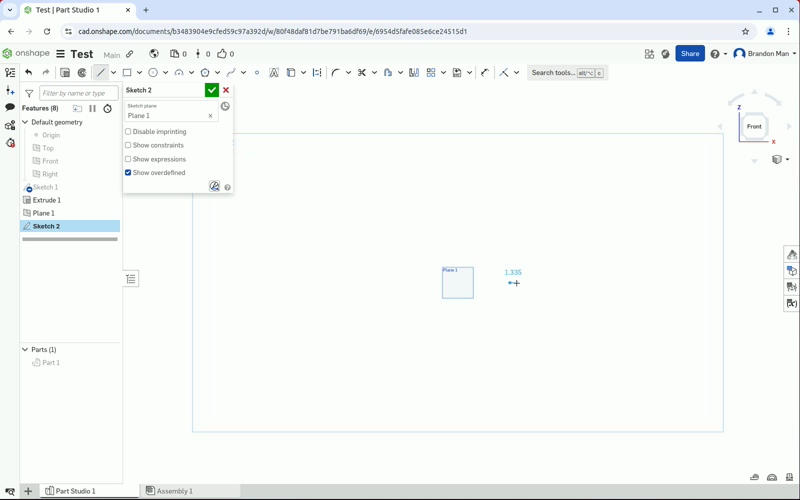
scroll(6)
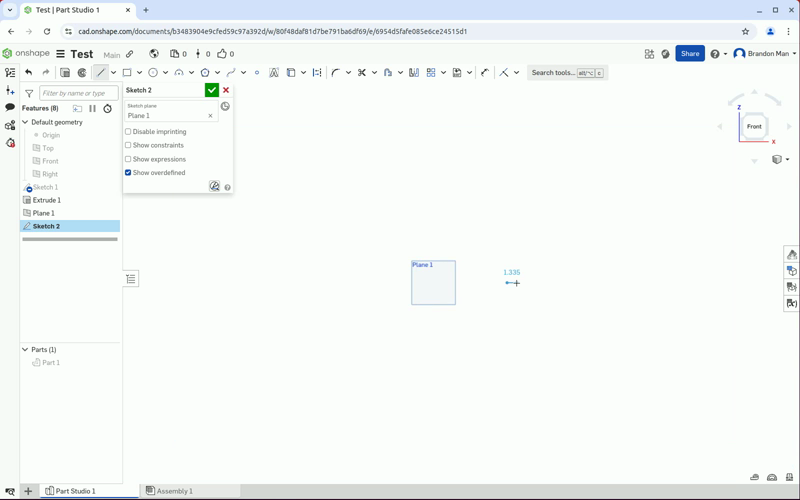
scroll(6)
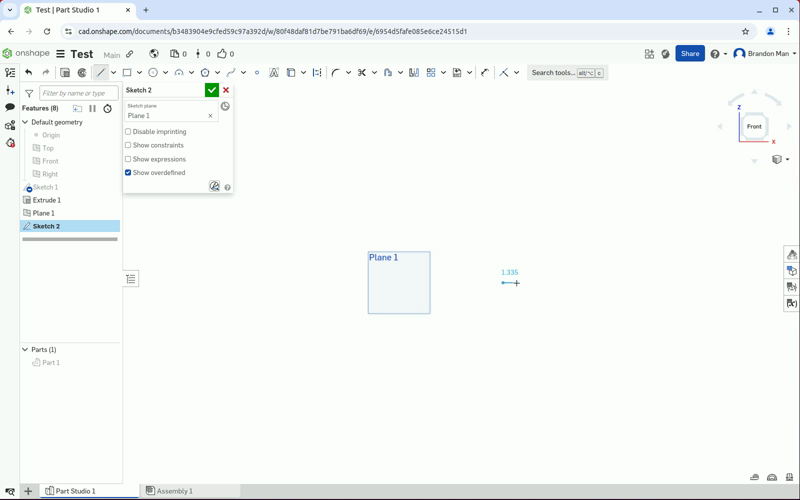
scroll(6)
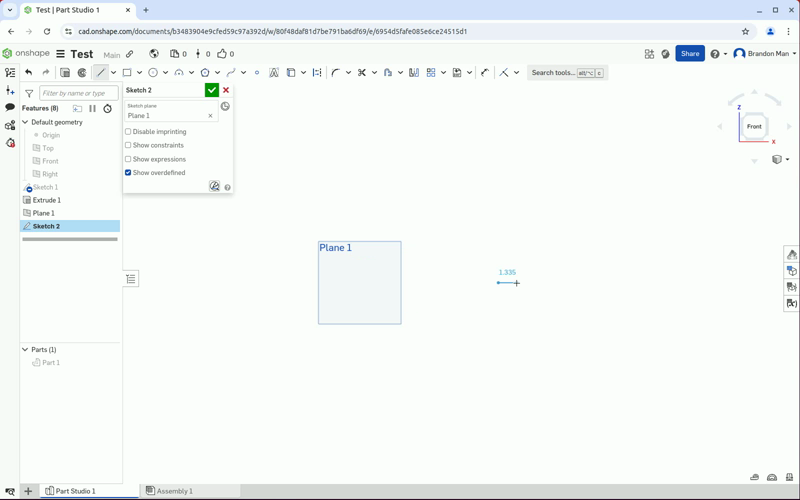
scroll(6)
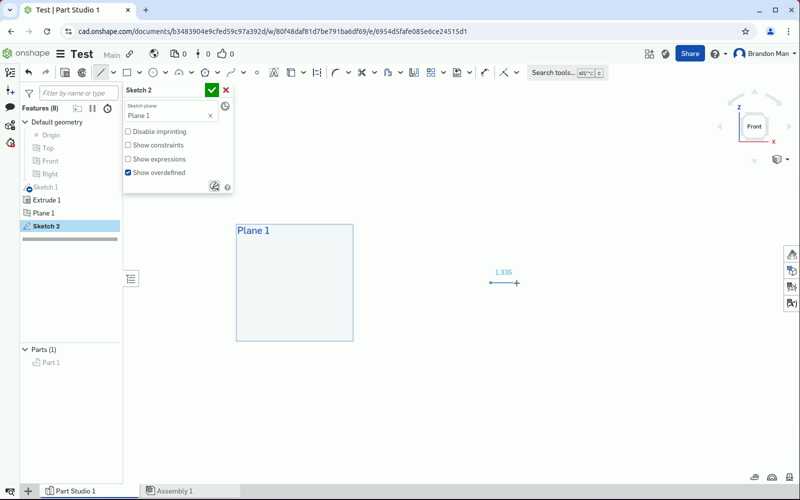
scroll(6)
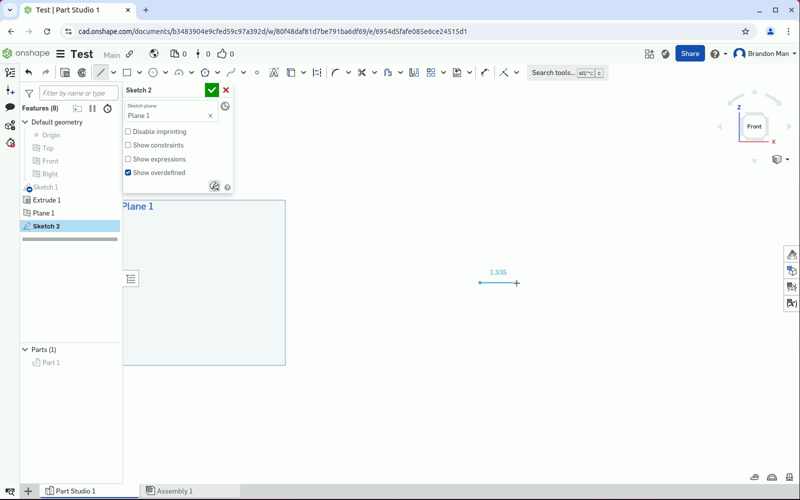
scroll(6)
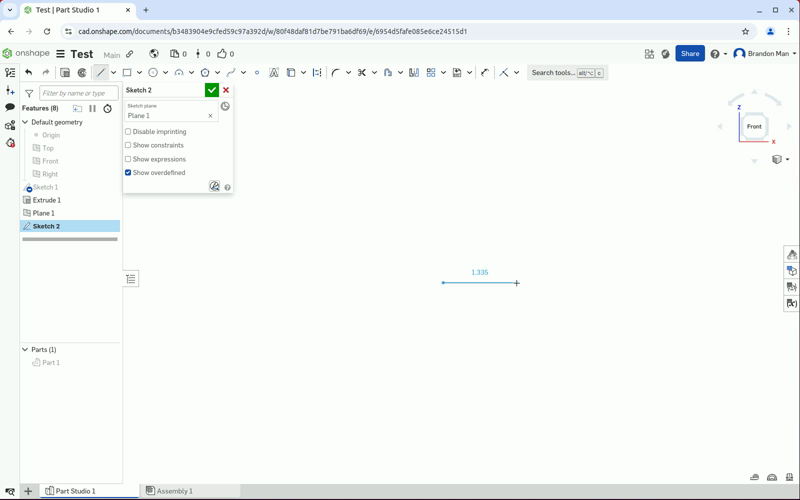
click(516, 282)
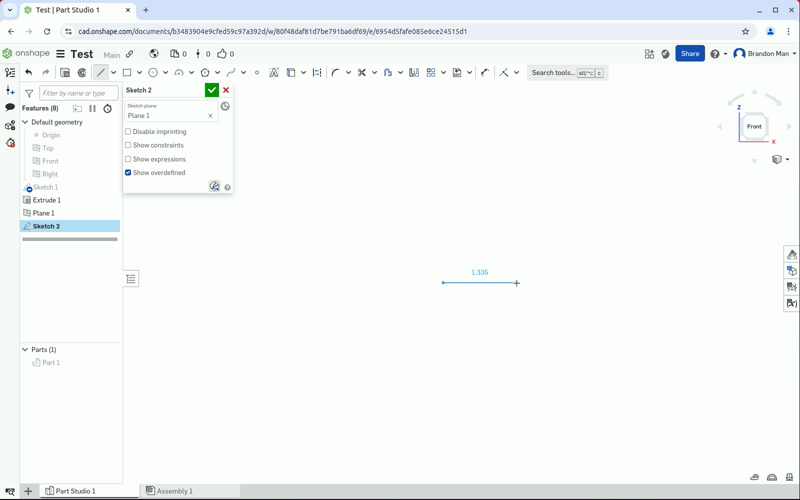
scroll(-6)
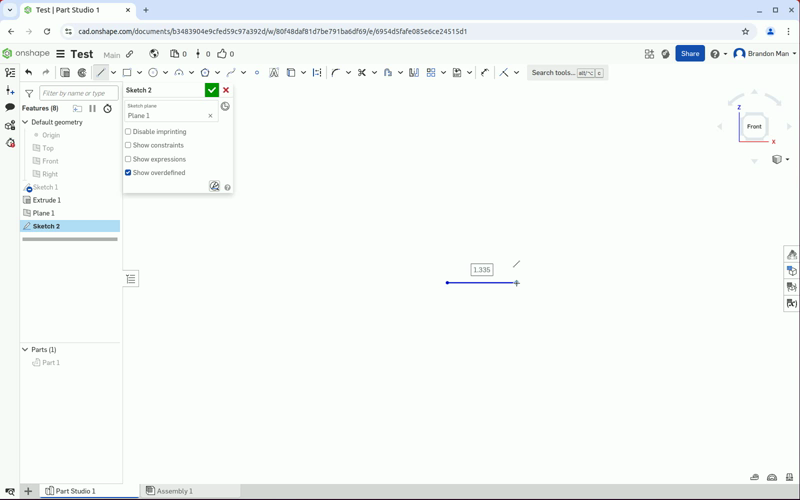
scroll(-6)
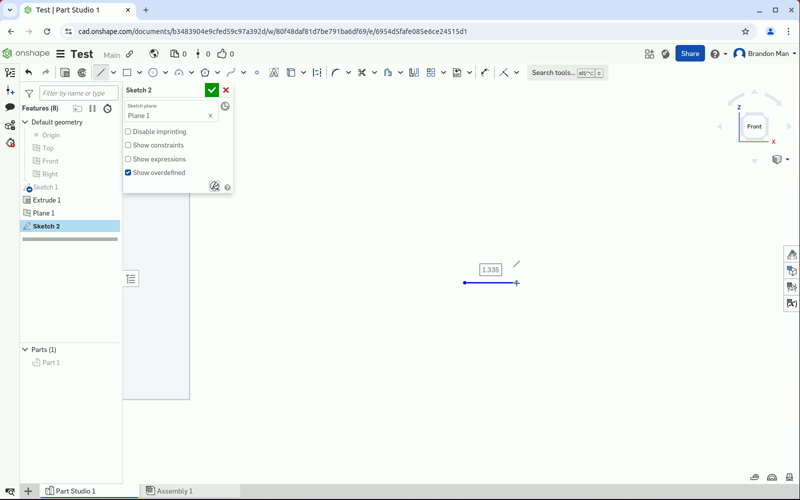
scroll(-6)
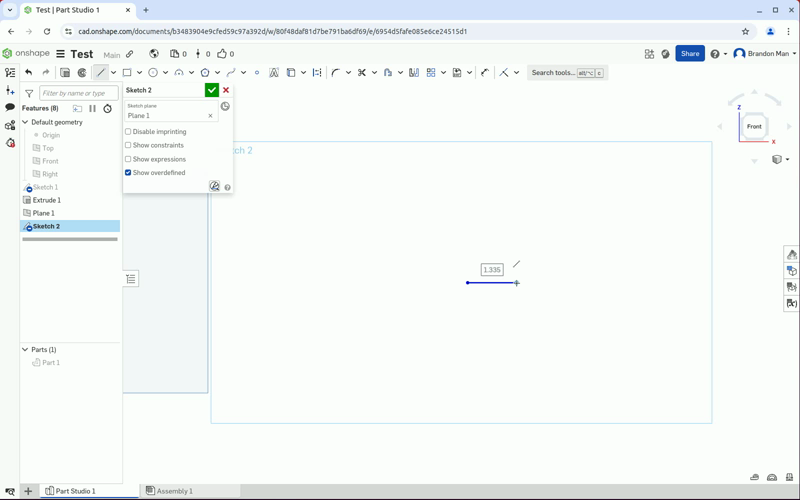
scroll(-6)
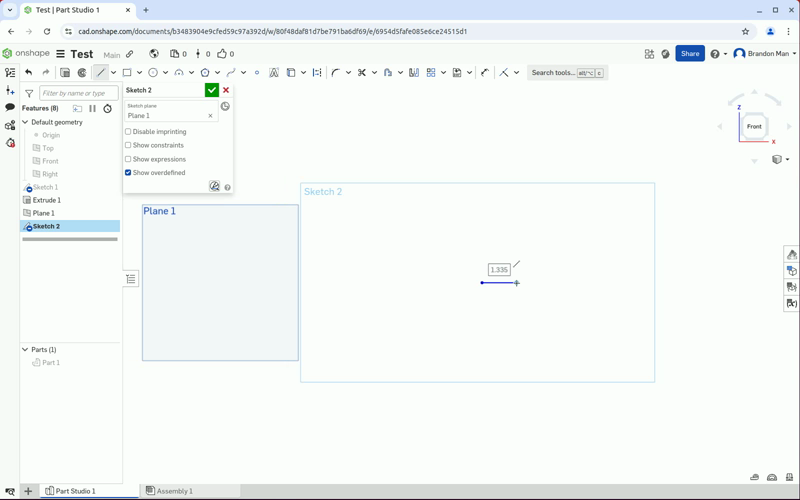
scroll(-6)
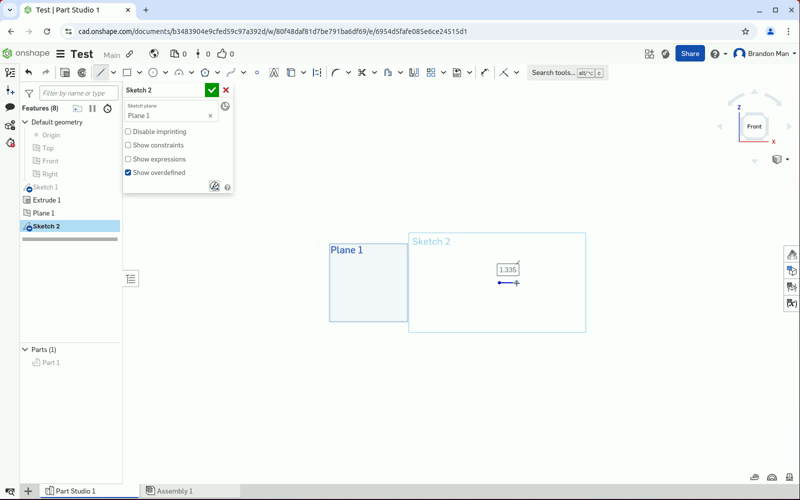
scroll(-6)
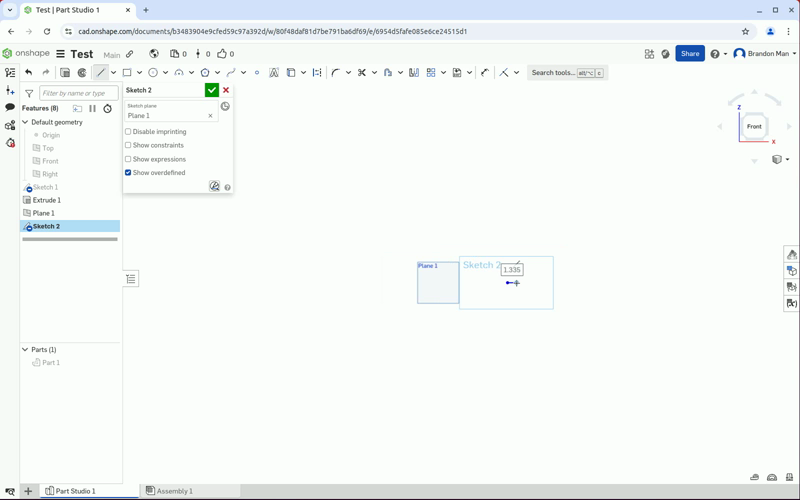
scroll(-6)
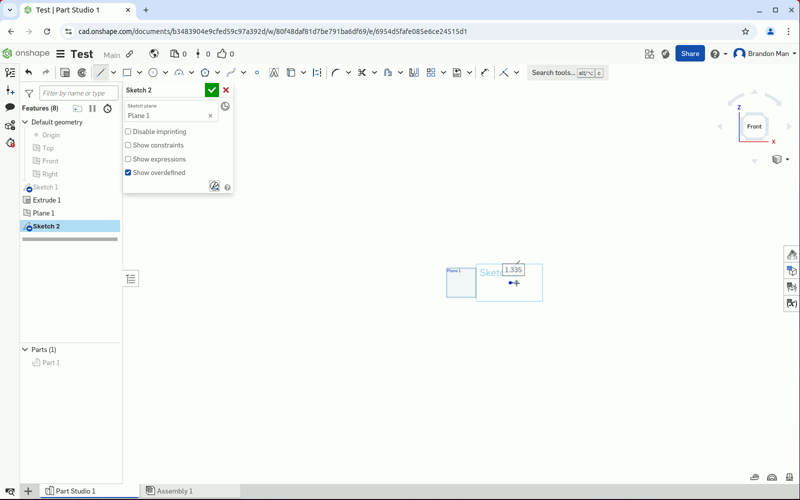
key_up(shift)
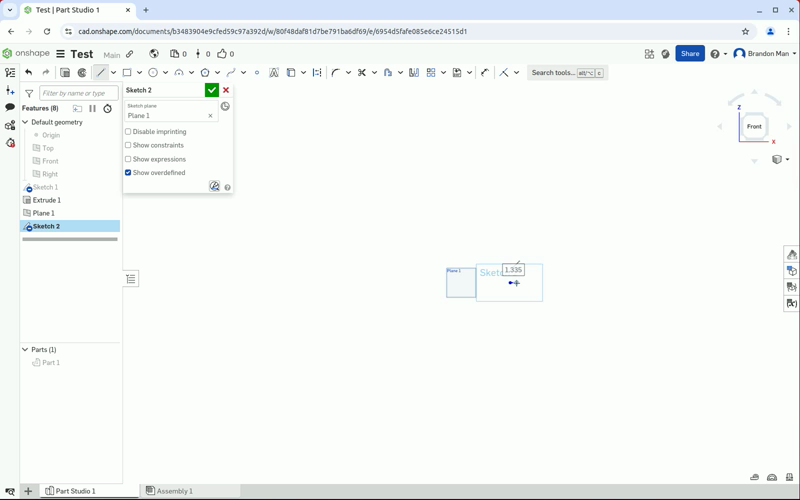
key_down(shift)
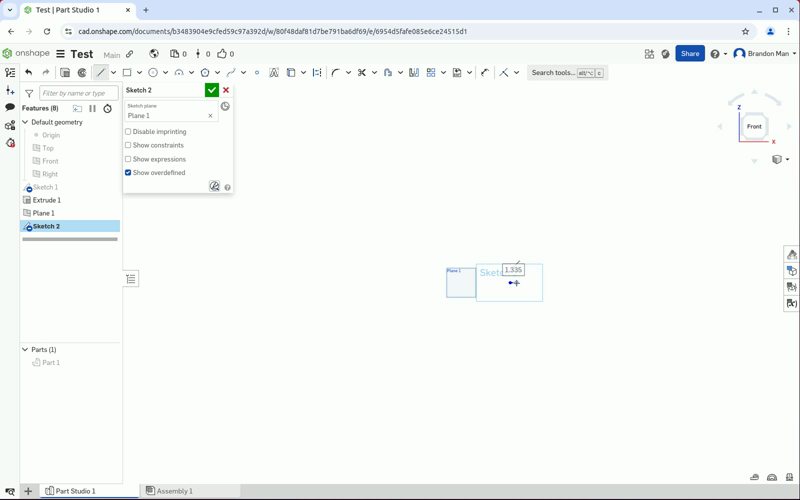
mouse_move(546, 282)
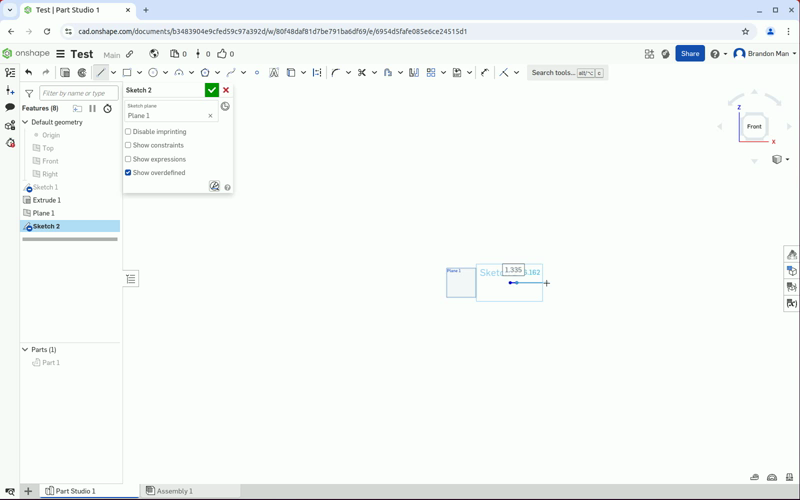
mouse_move(516, 234)
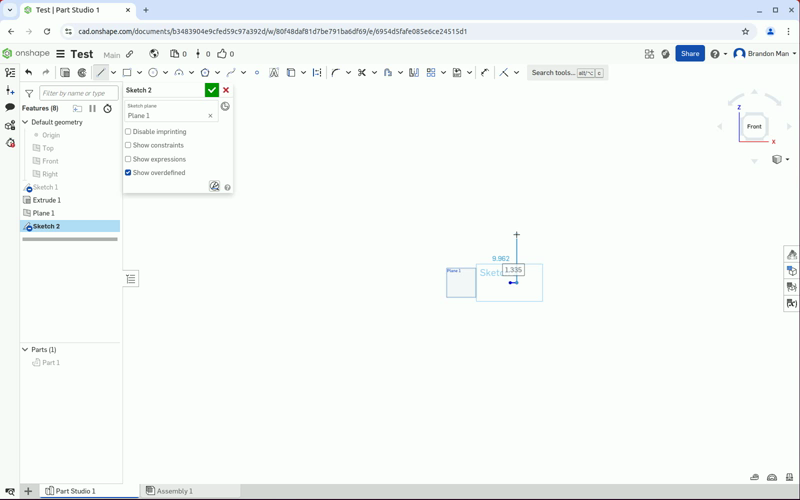
click(516, 234)
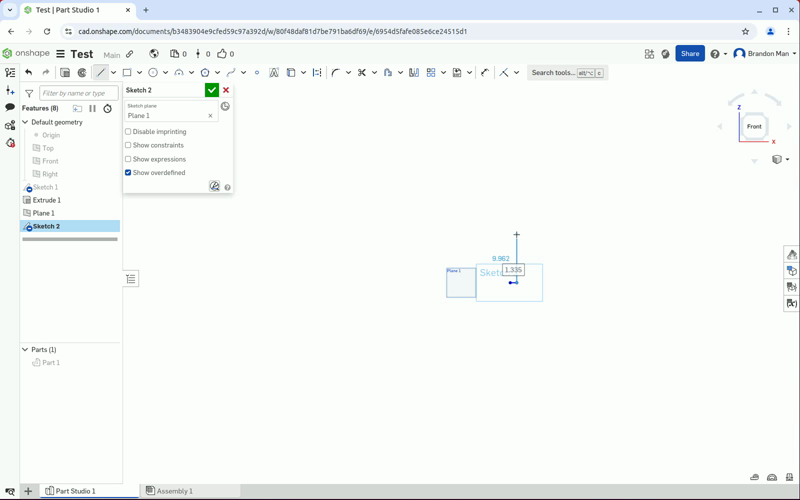
key_up(shift)
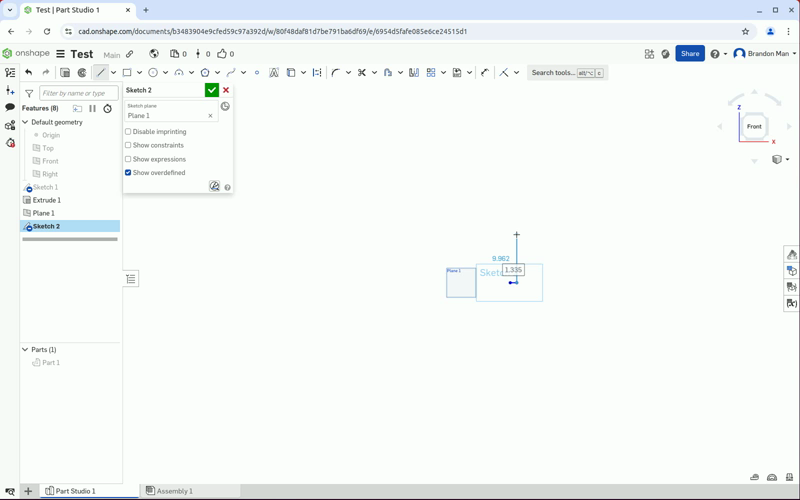
key_down(shift)
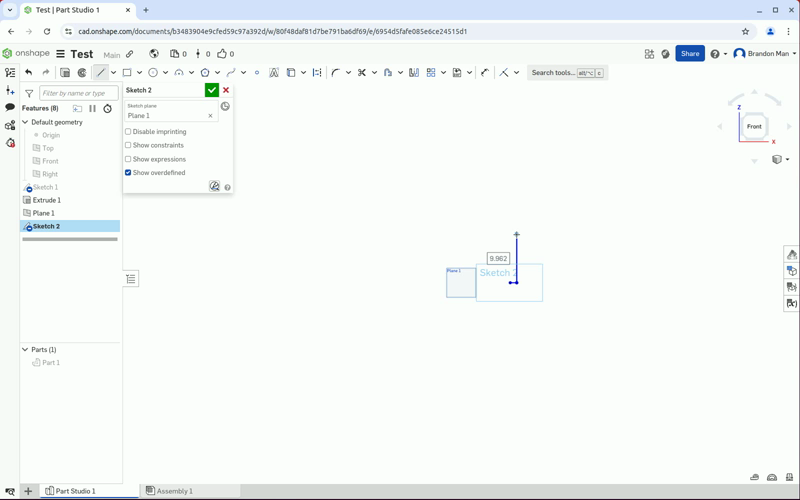
mouse_move(546, 234)
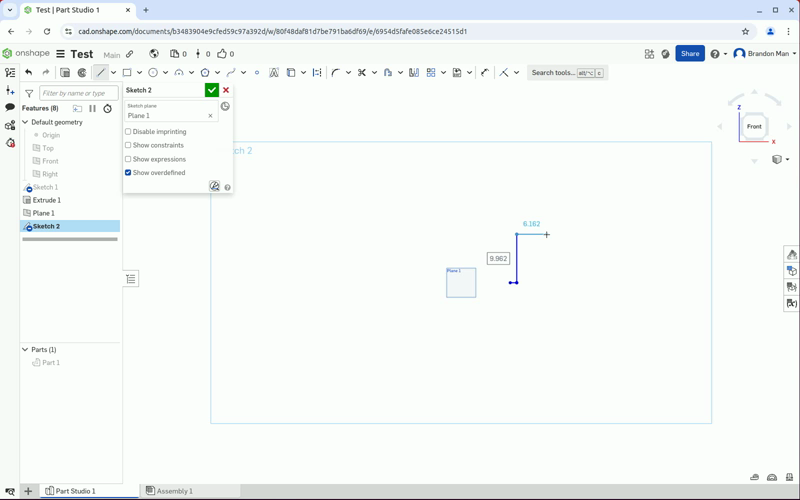
mouse_move(510, 234)
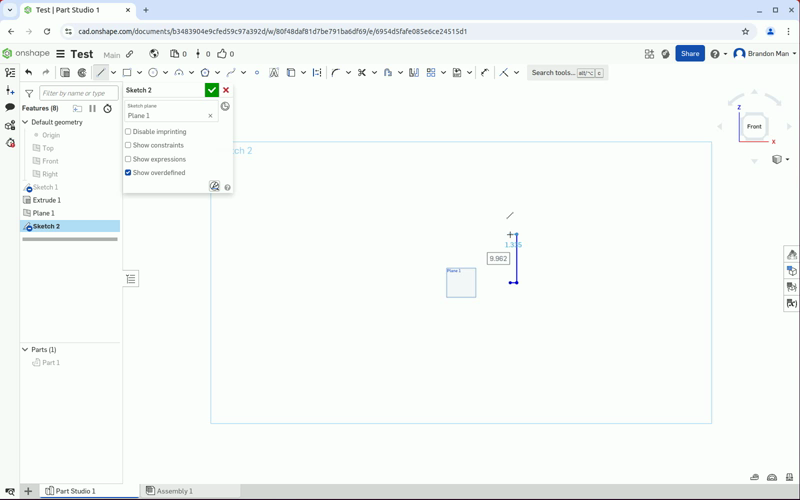
scroll(6)
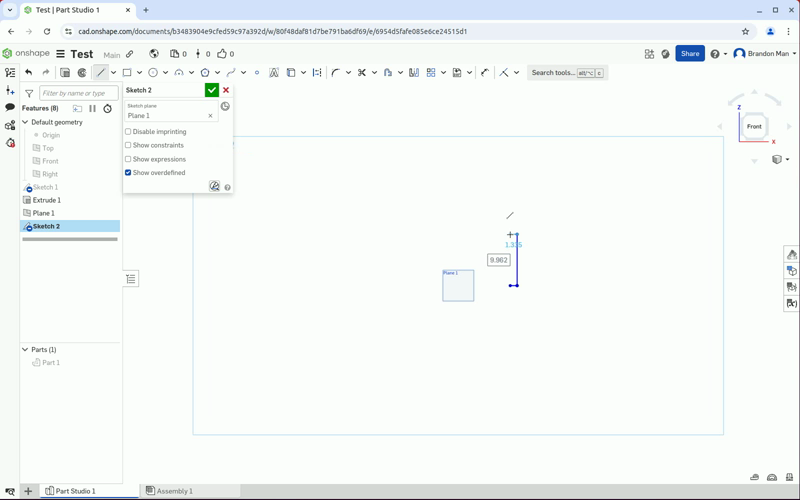
scroll(6)
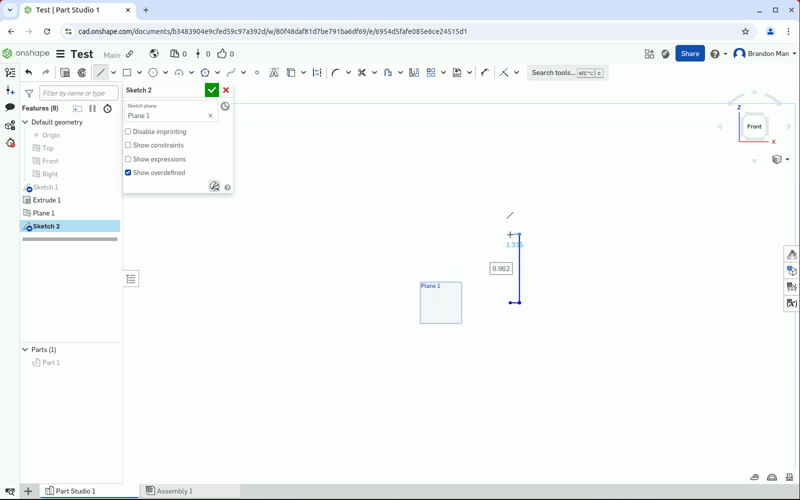
scroll(6)
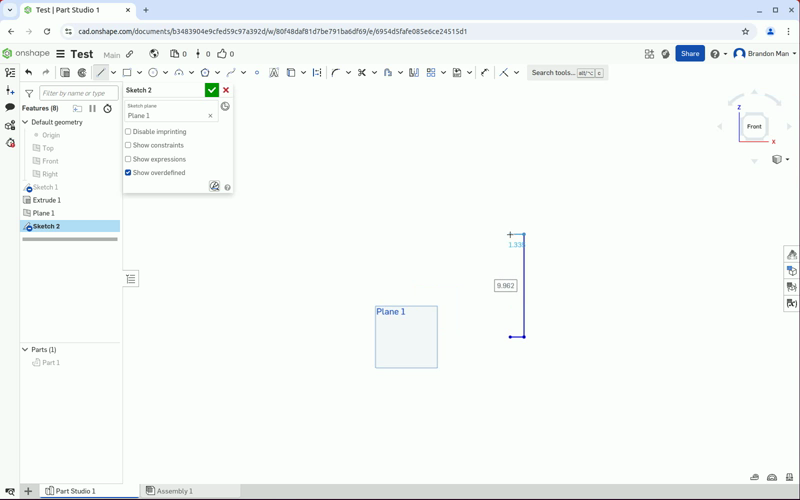
scroll(6)
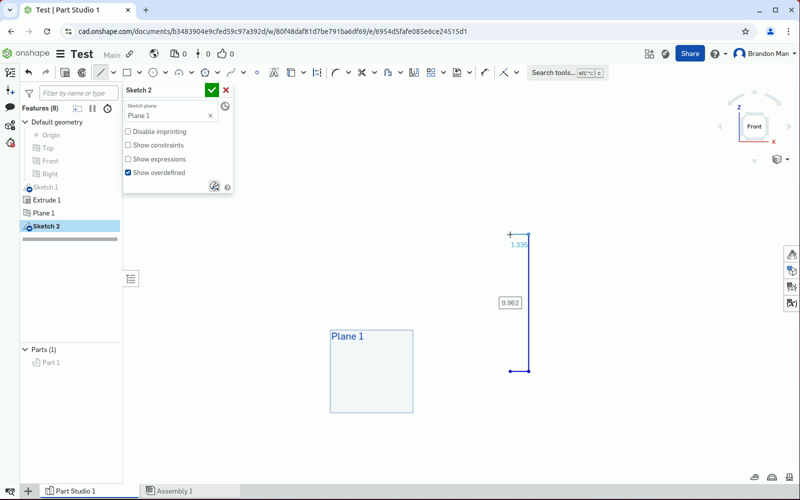
scroll(6)
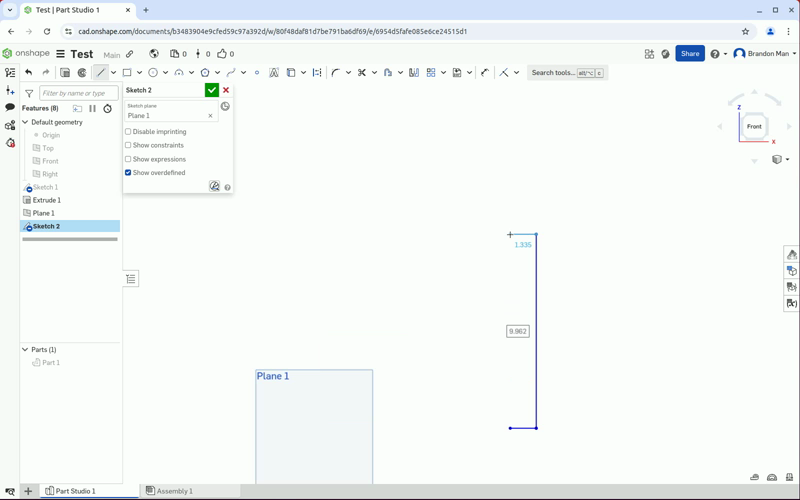
scroll(6)
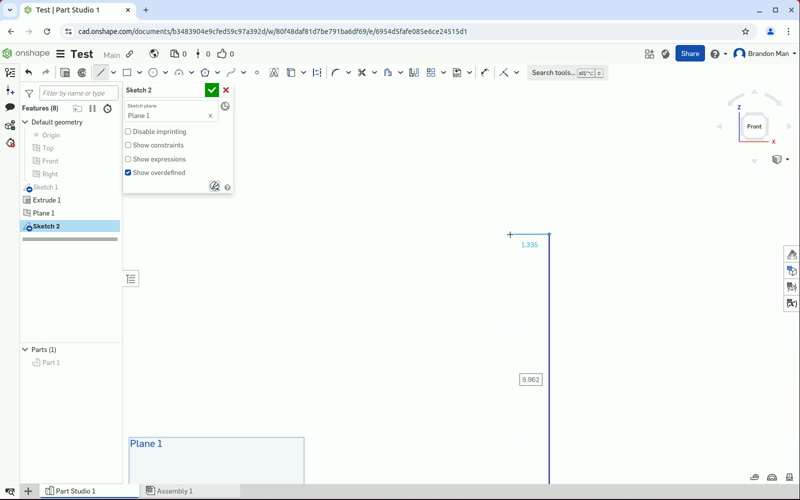
scroll(6)
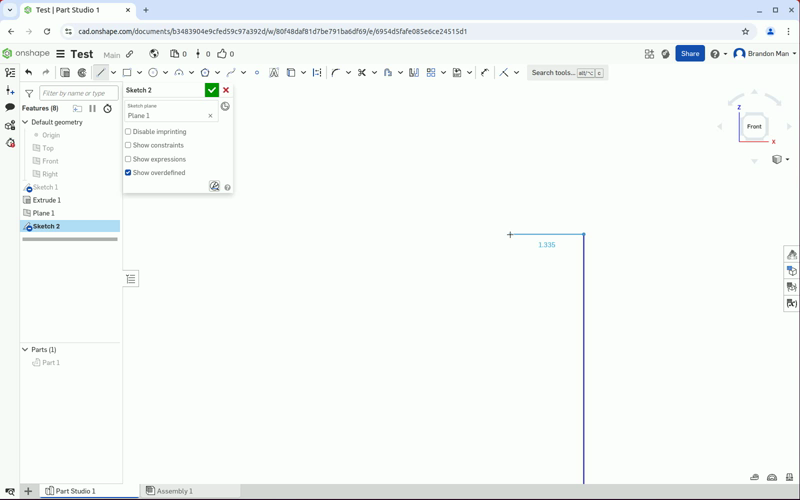
click(510, 234)
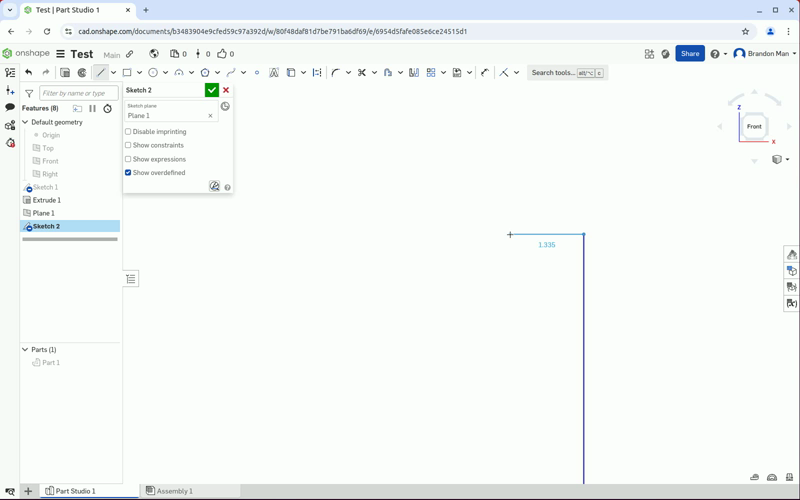
scroll(-6)
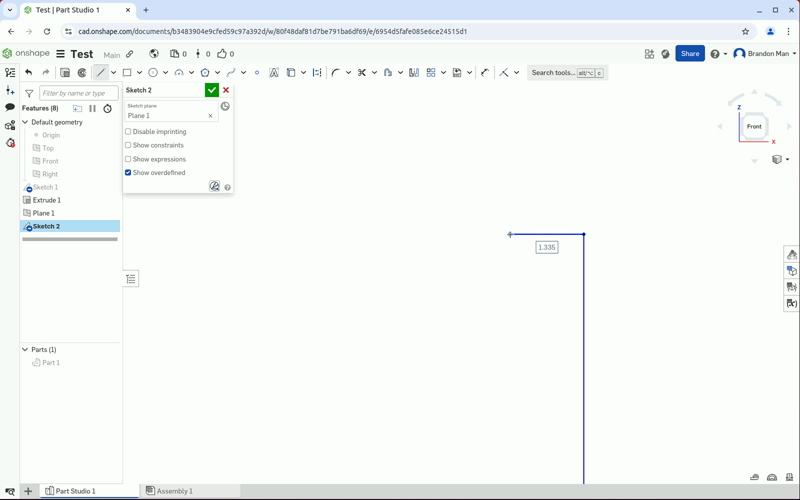
scroll(-6)
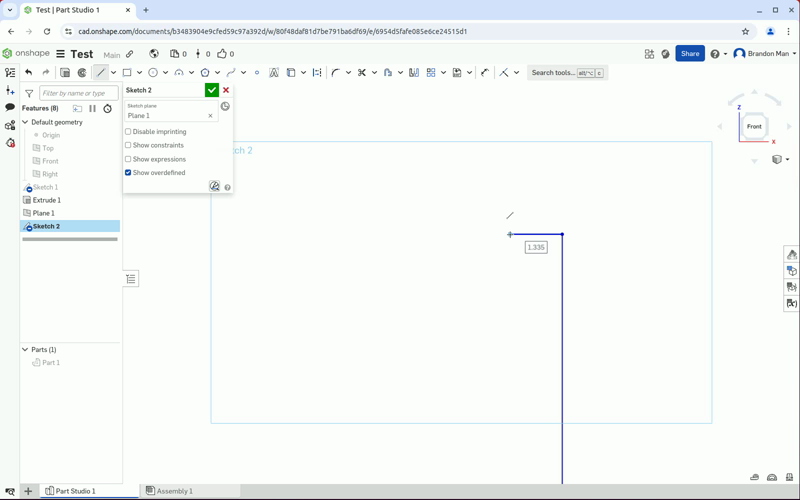
scroll(-6)
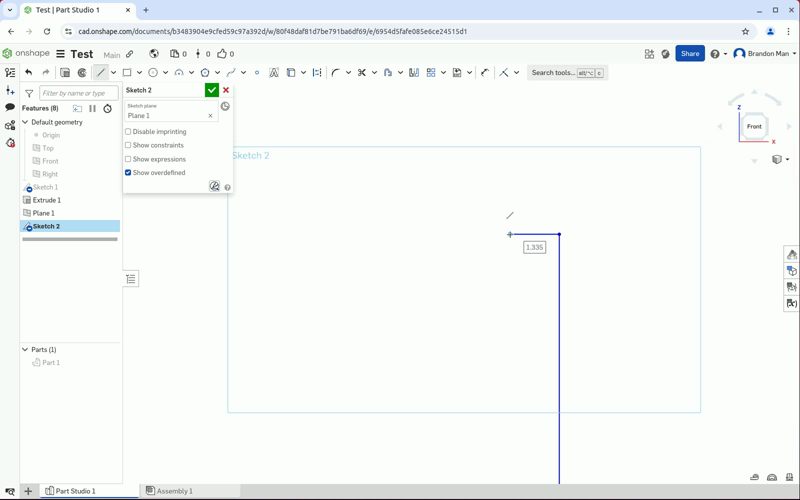
scroll(-6)
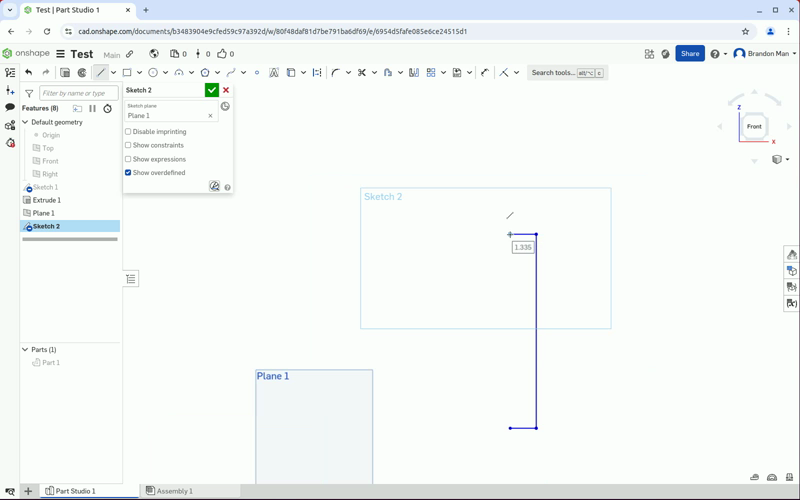
scroll(-6)
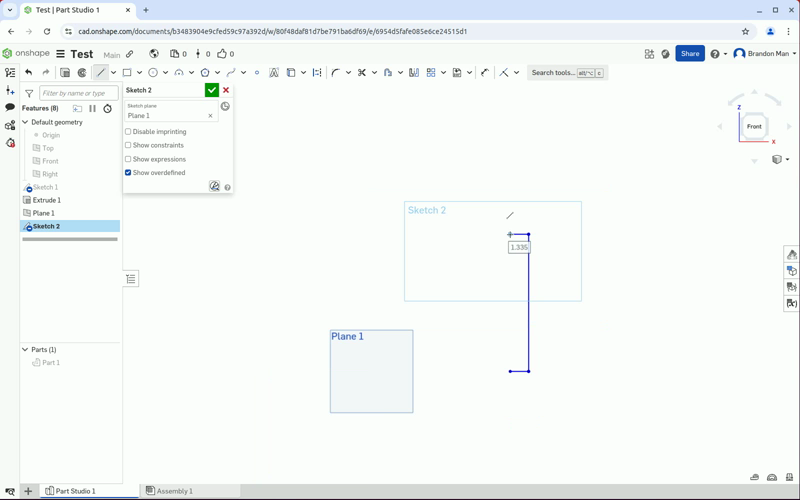
scroll(-6)
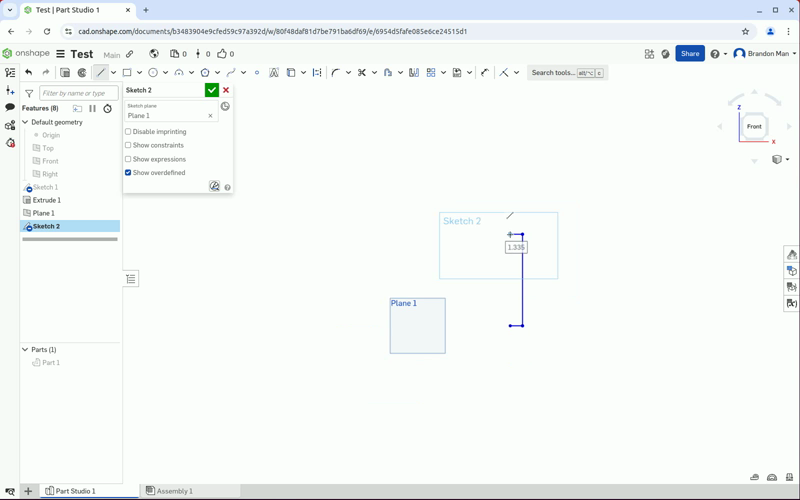
scroll(-6)
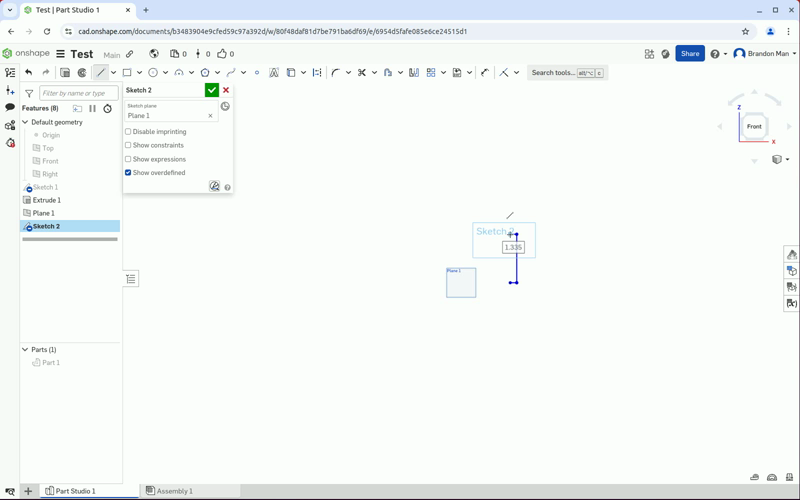
key_up(shift)
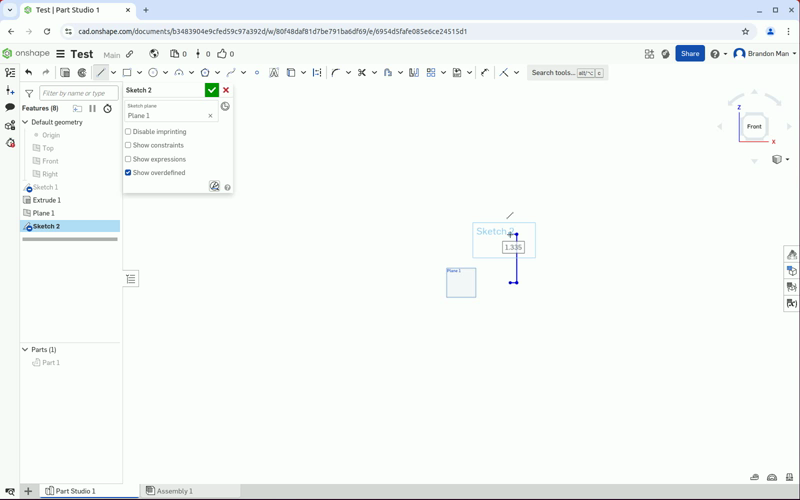
mouse_move(540, 234)
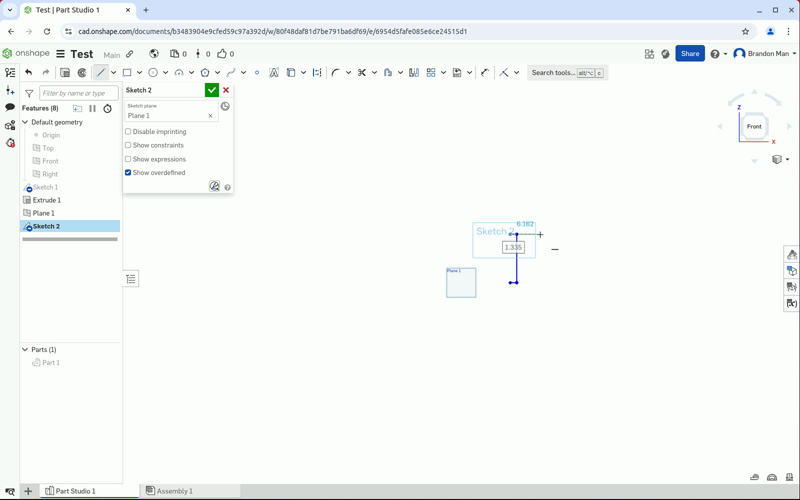
key_down(shift)
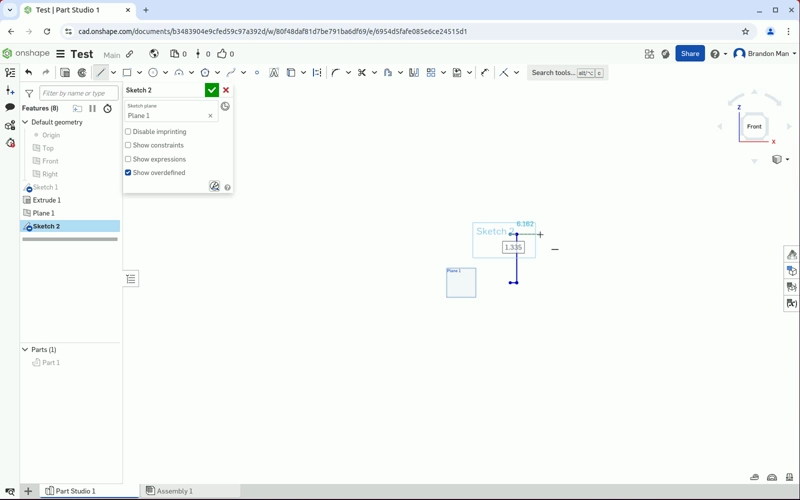
mouse_move(510, 282)
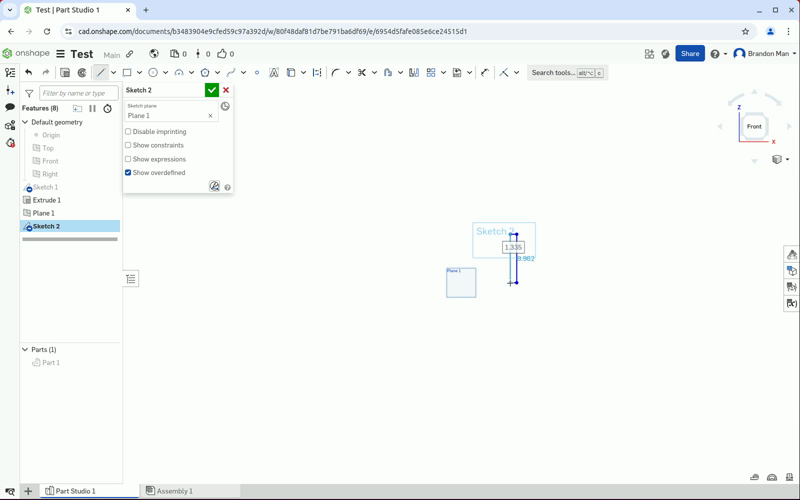
key_up(shift)
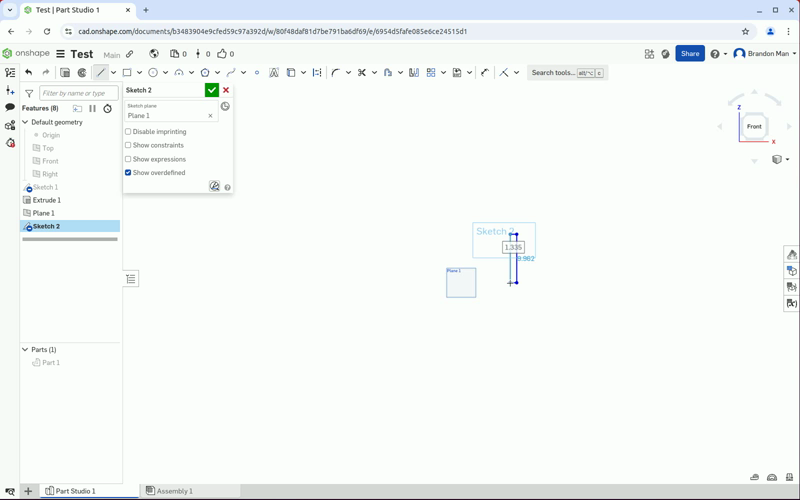
click(510, 282)
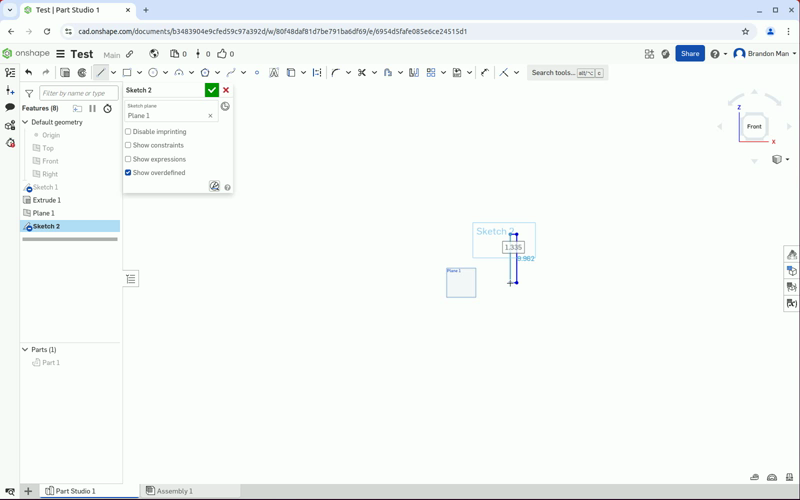
key(esc)
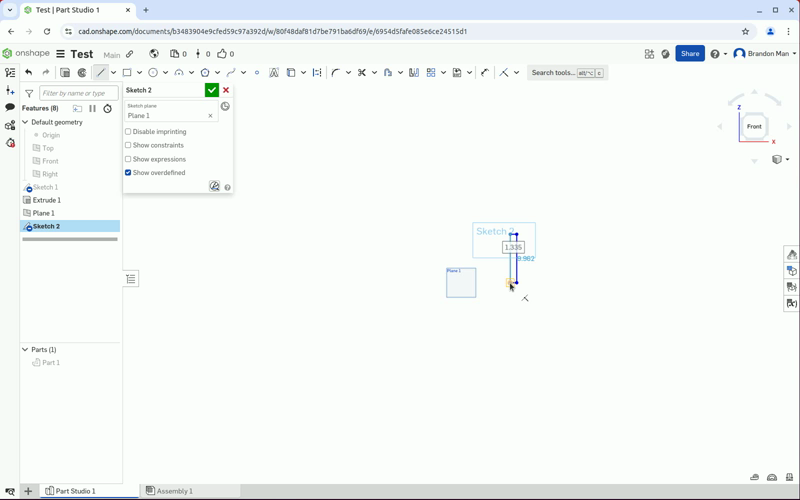
mouse_move(514, 282)
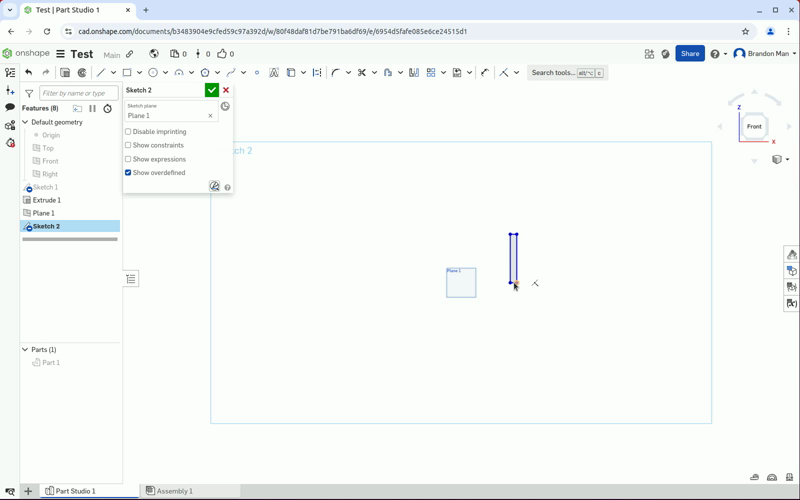
scroll(6)
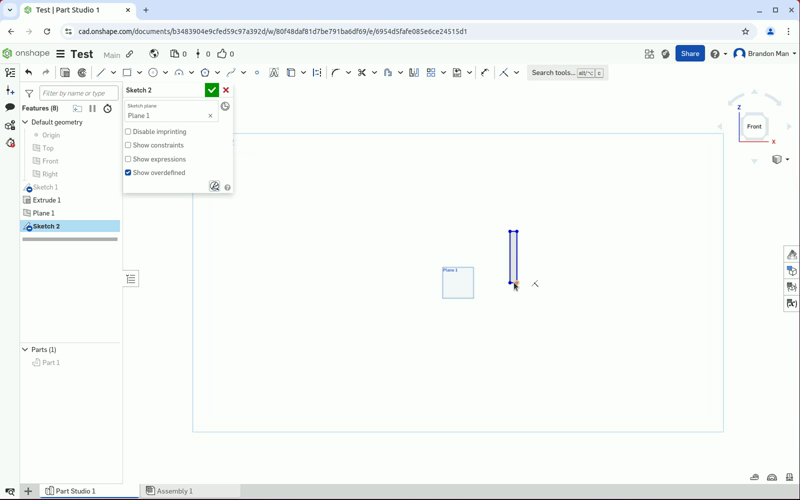
scroll(6)
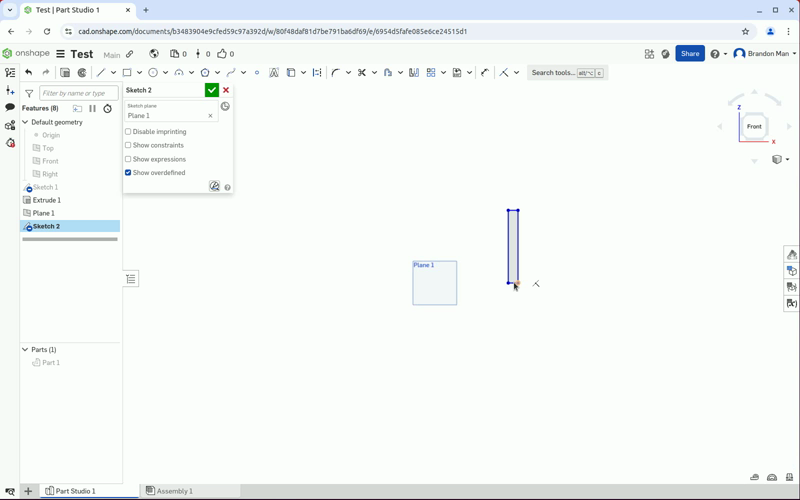
scroll(6)
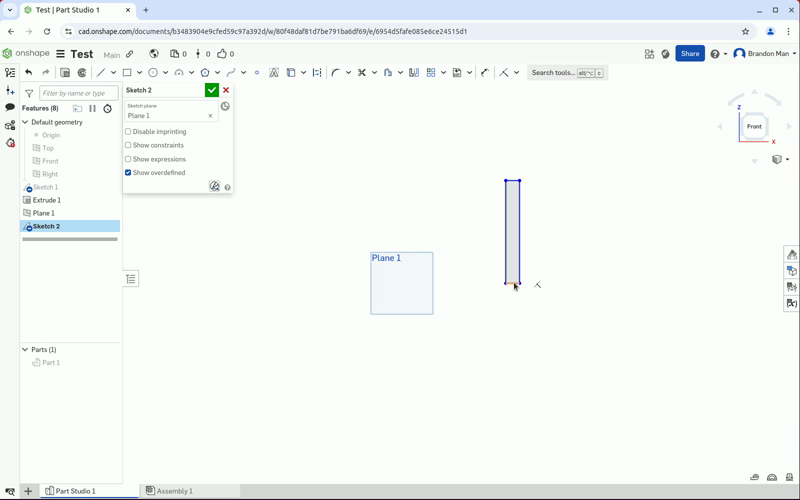
scroll(6)
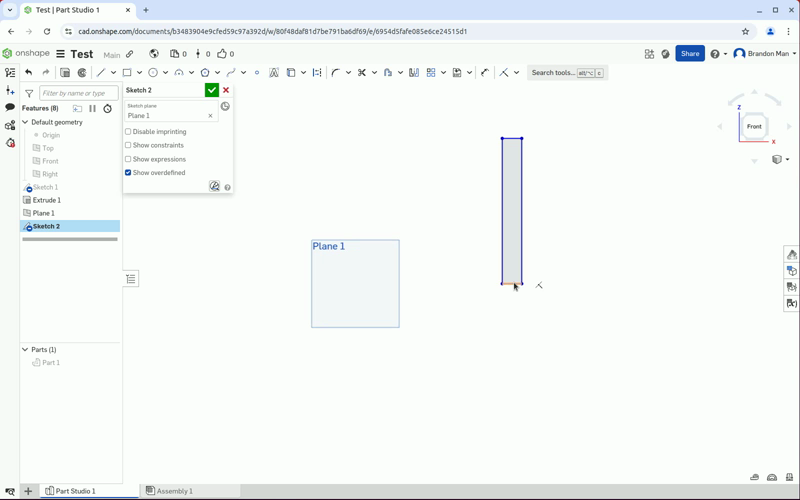
scroll(6)
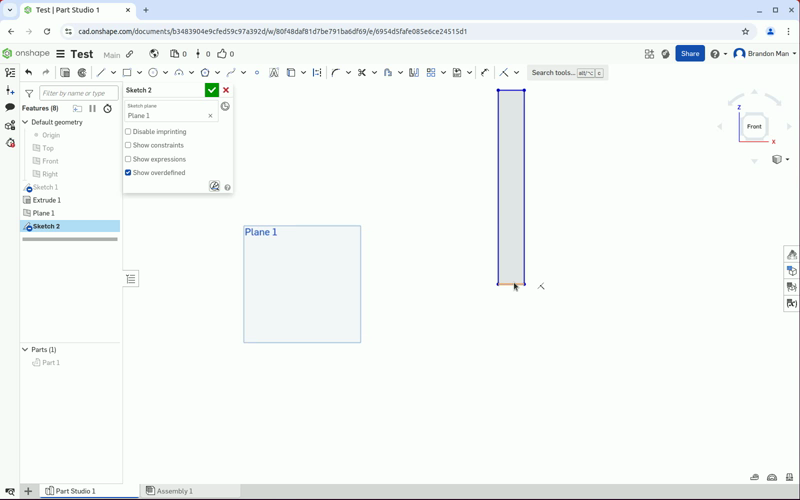
scroll(6)
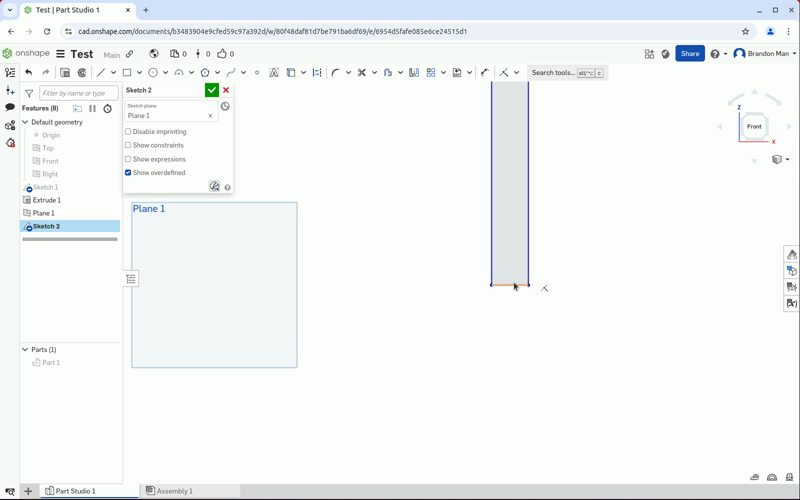
scroll(6)
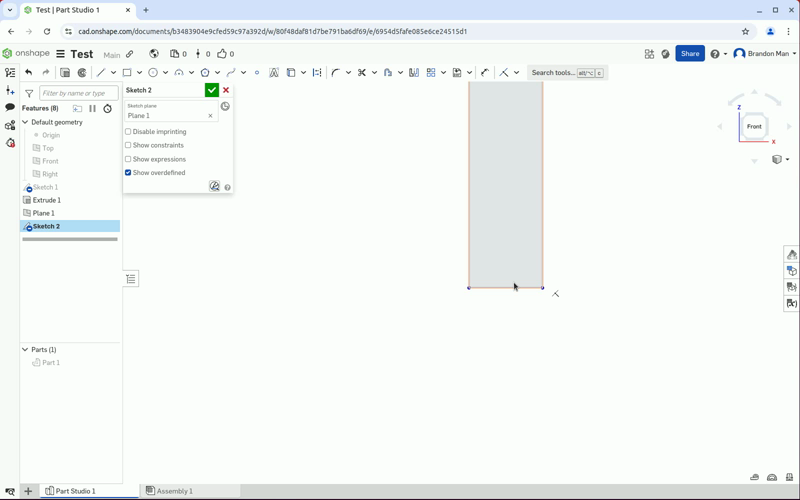
click(514, 282)
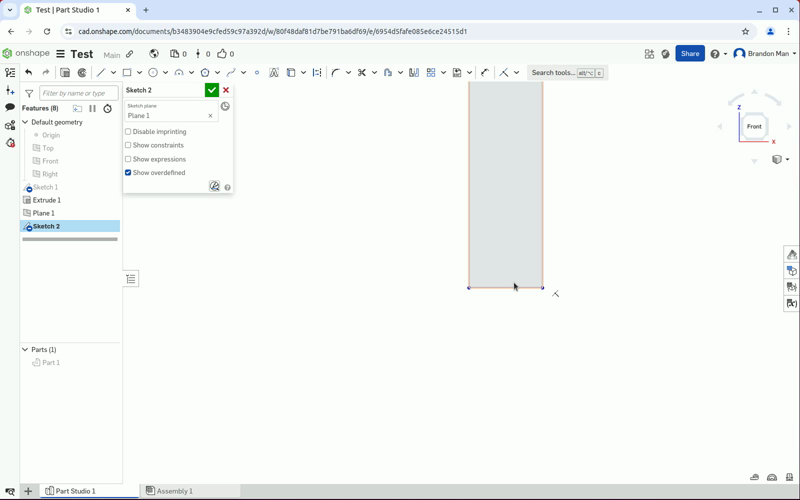
scroll(-6)
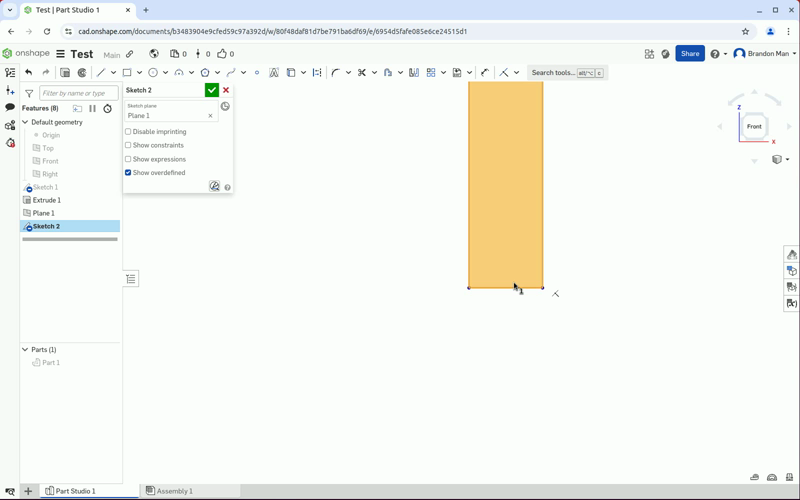
scroll(-6)
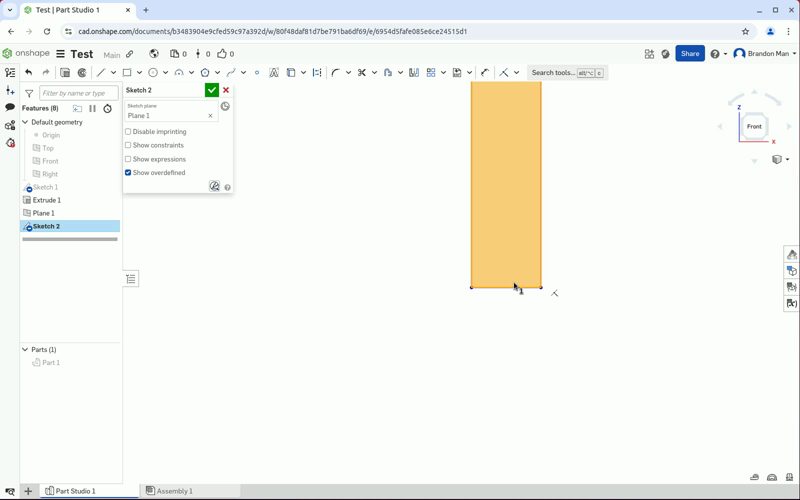
scroll(-6)
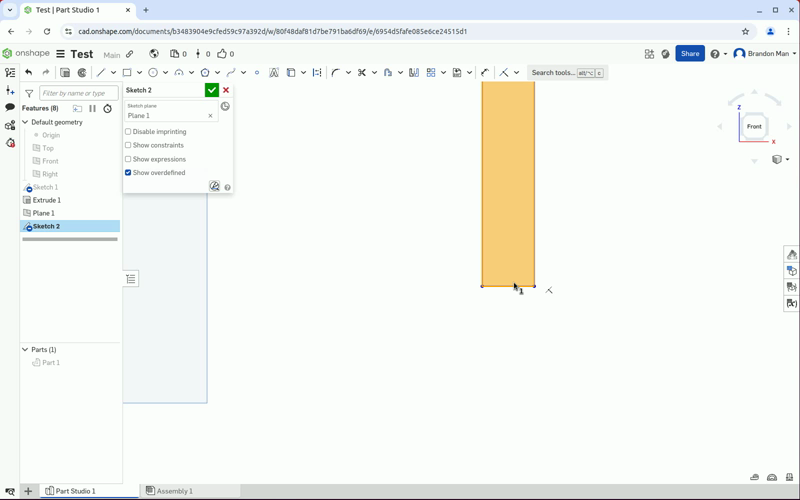
scroll(-6)
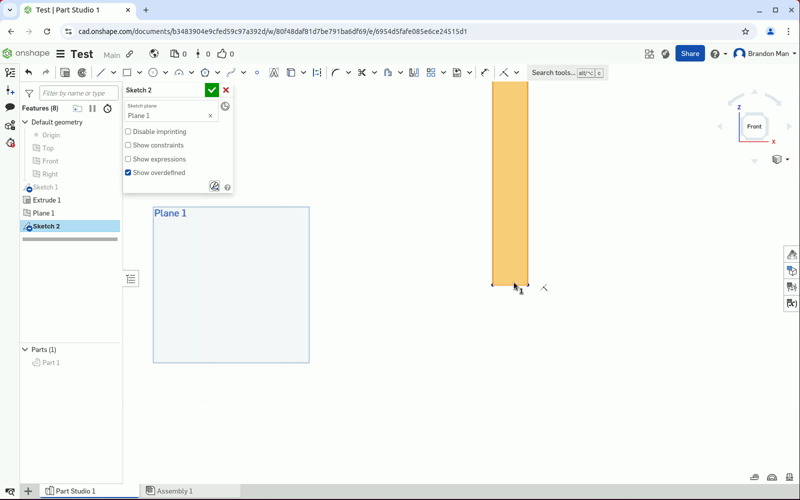
scroll(-6)
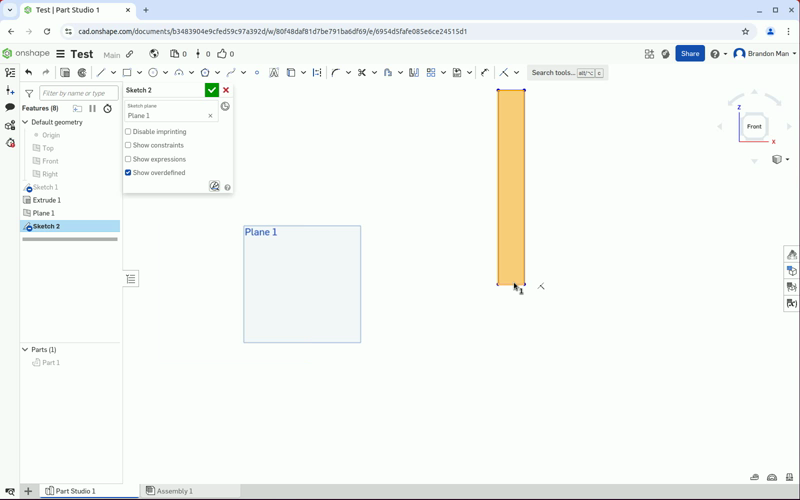
scroll(-6)
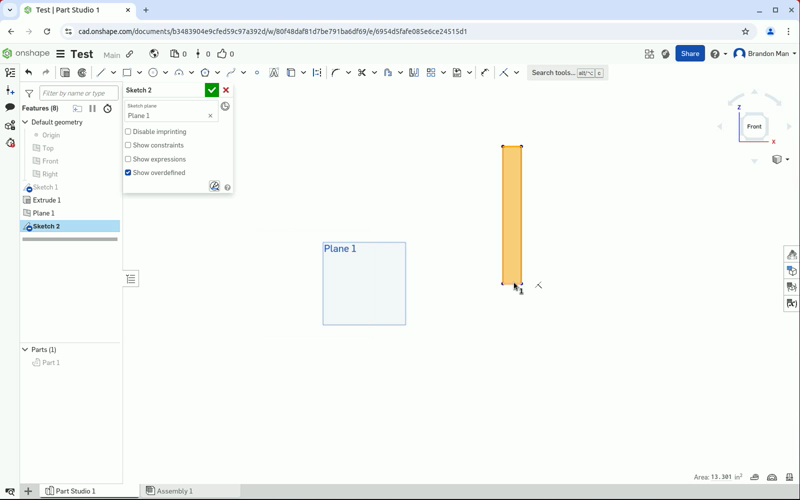
scroll(-6)
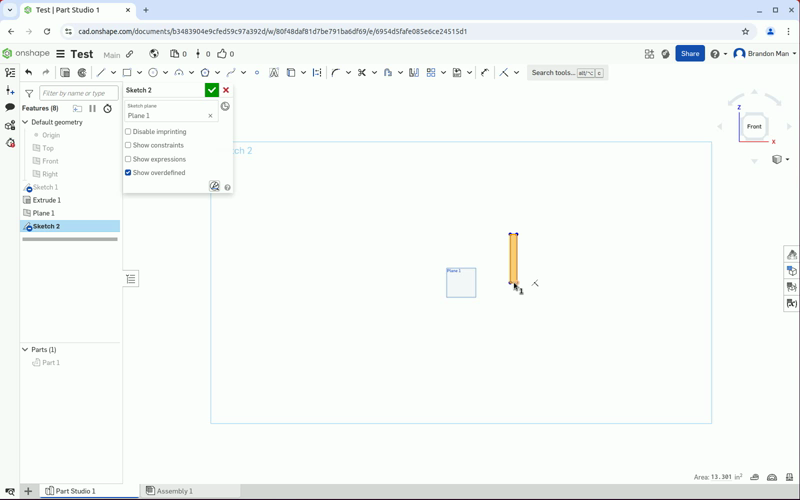
mouse_move(73, 352)
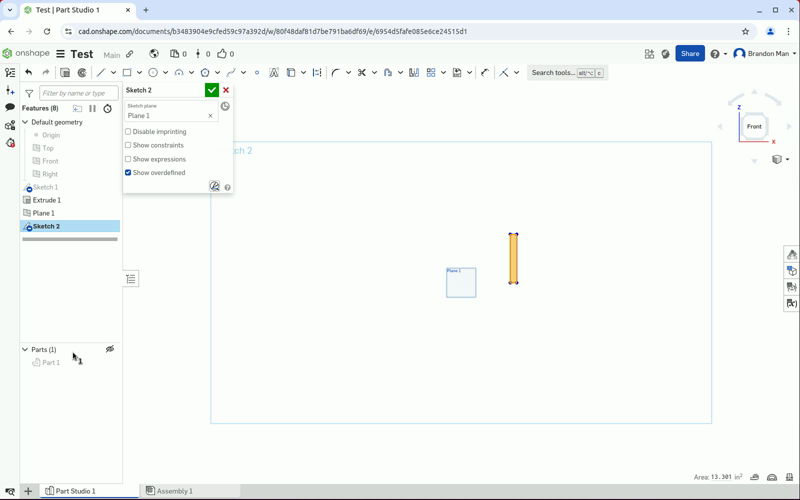
key(shift+y)
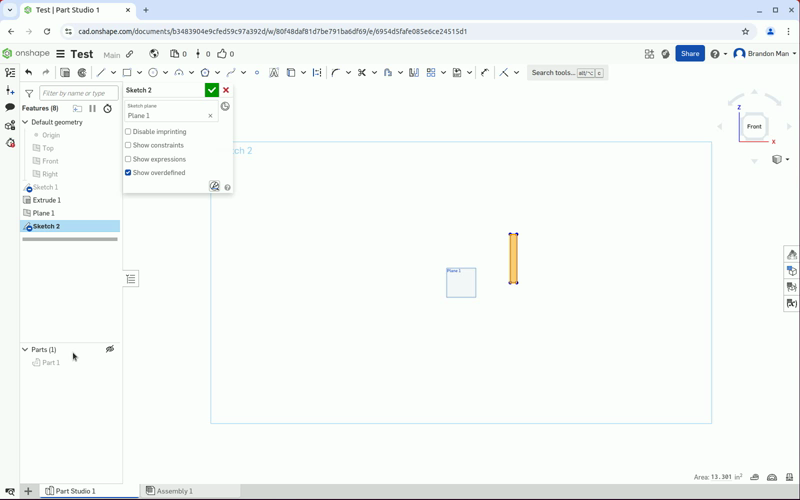
key(shift+e)
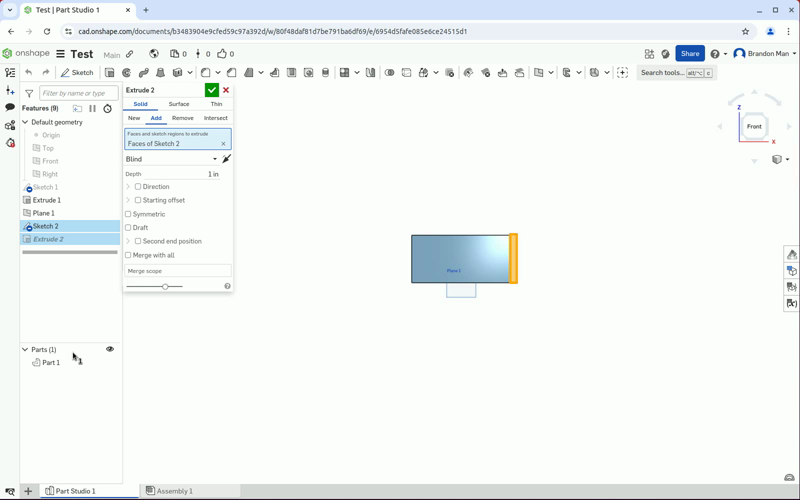
mouse_move(143, 106)
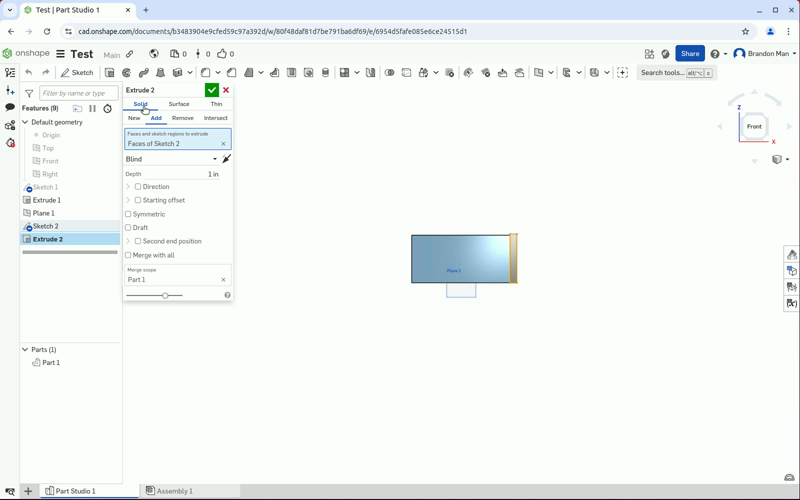
click(143, 106)
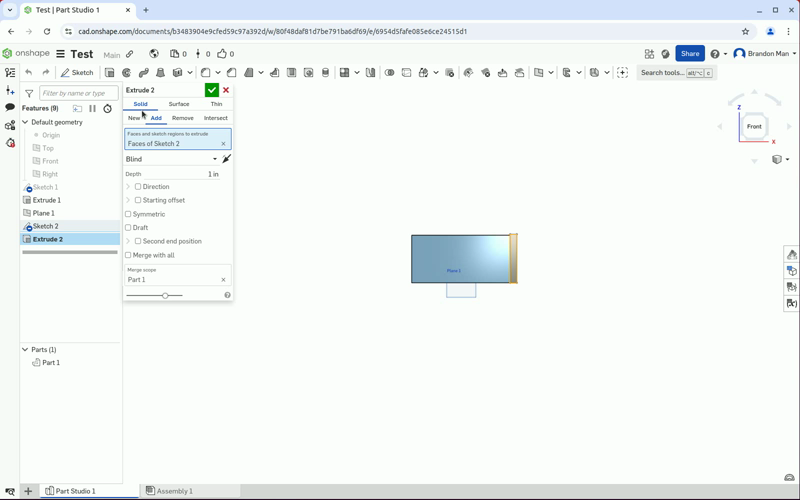
mouse_move(137, 120)
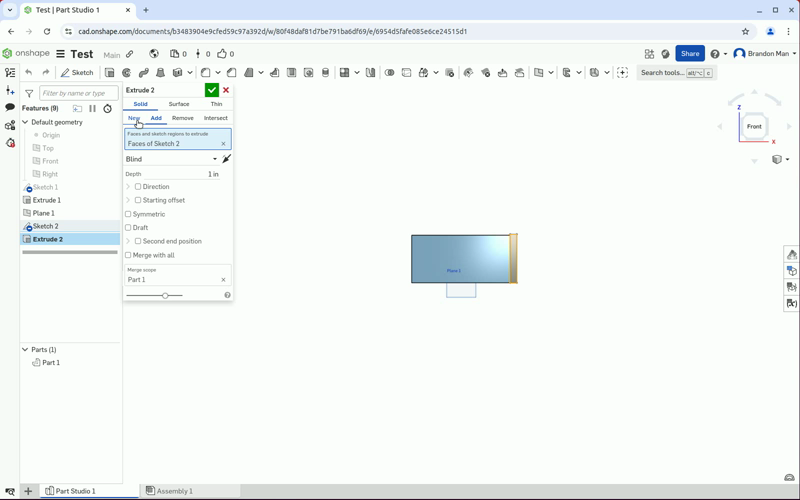
click(137, 120)
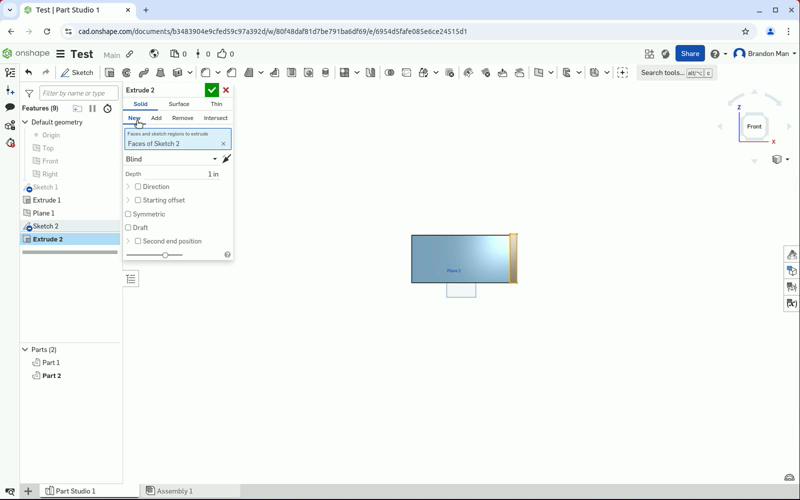
key(tab, 4)
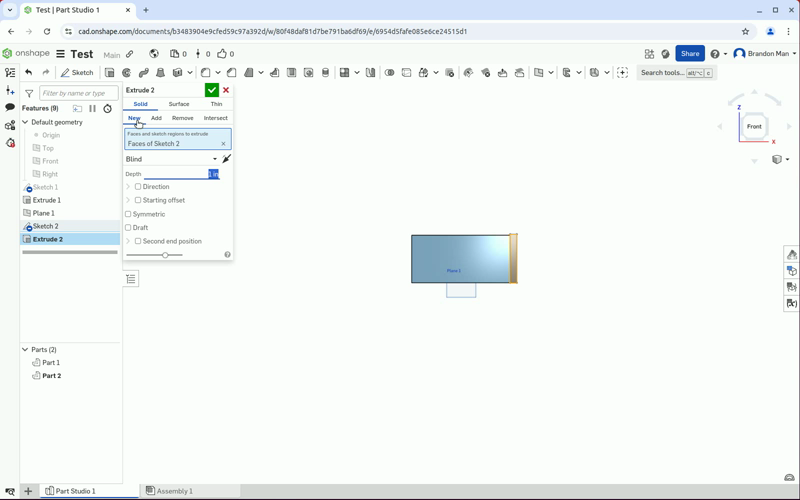
text(-24.312)
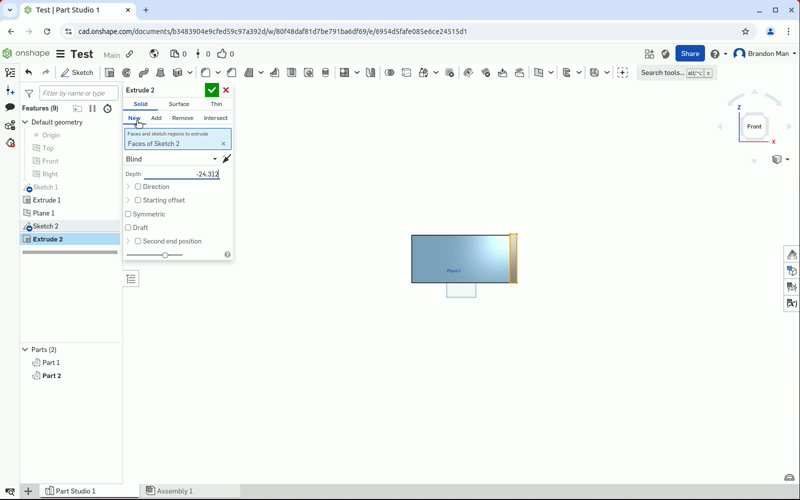
key(enter)
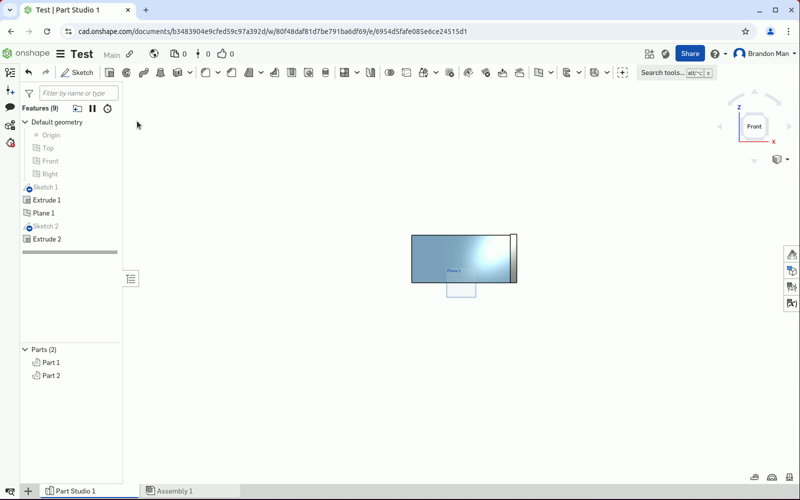
key(shift+h)
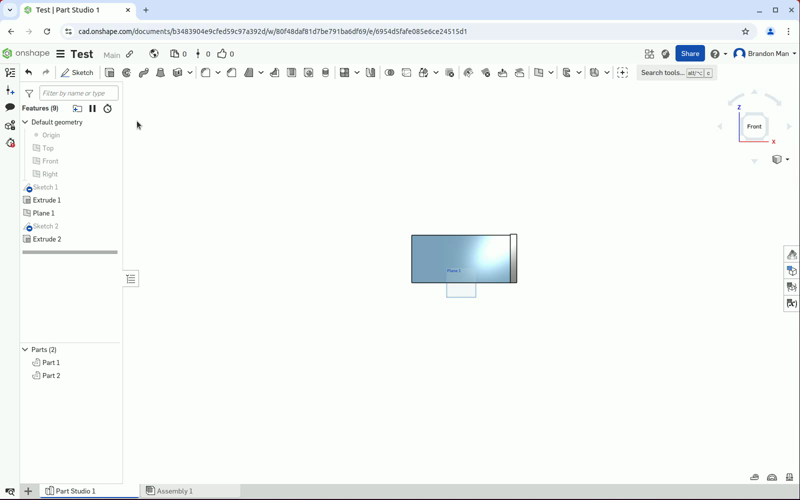
key(shift+h)
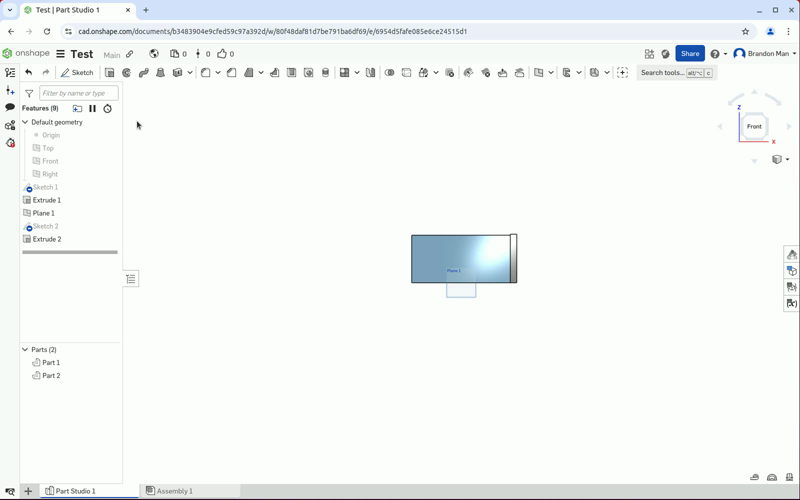
mouse_move(73, 189)
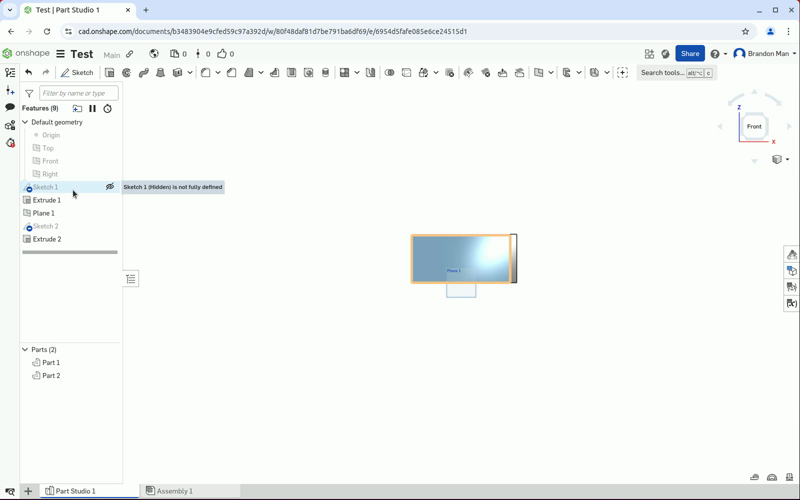
click(73, 189)
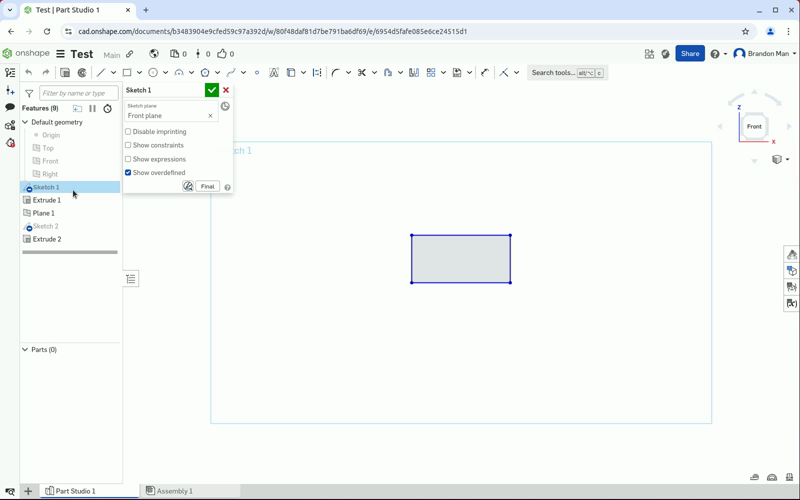
mouse_move(229, 92)
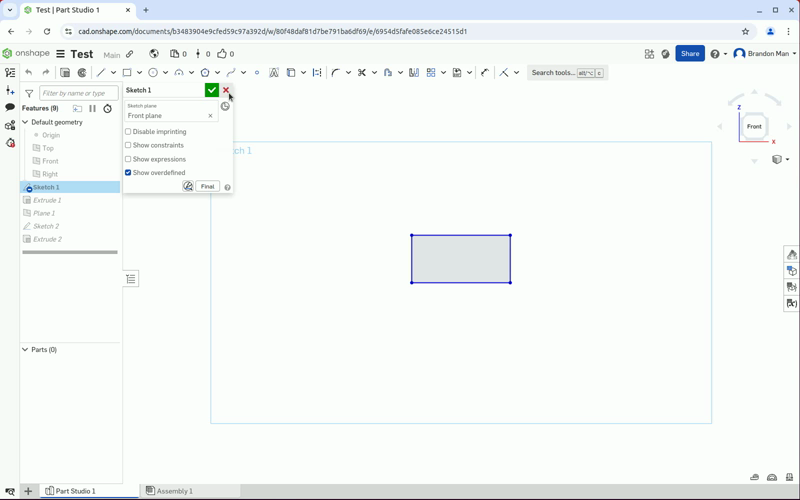
click(229, 92)
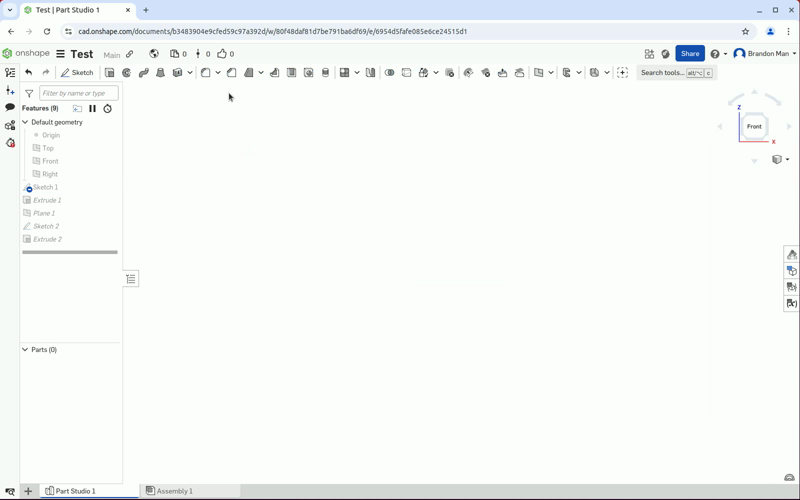
key(shift+s)
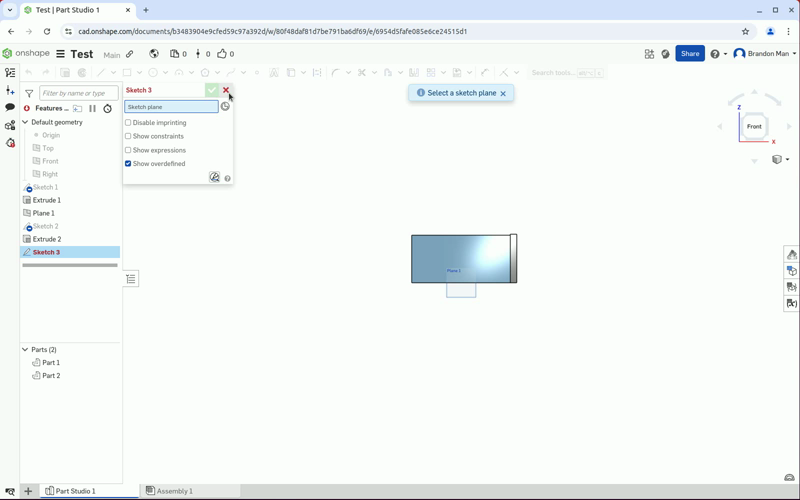
mouse_move(73, 215)
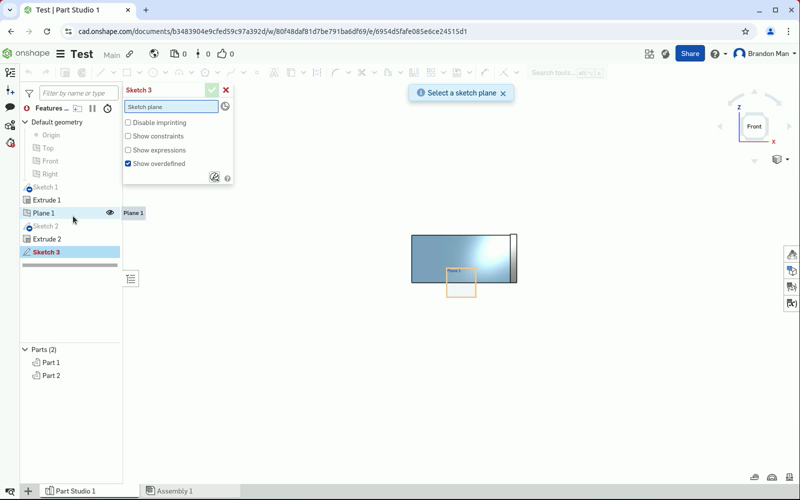
click(73, 215)
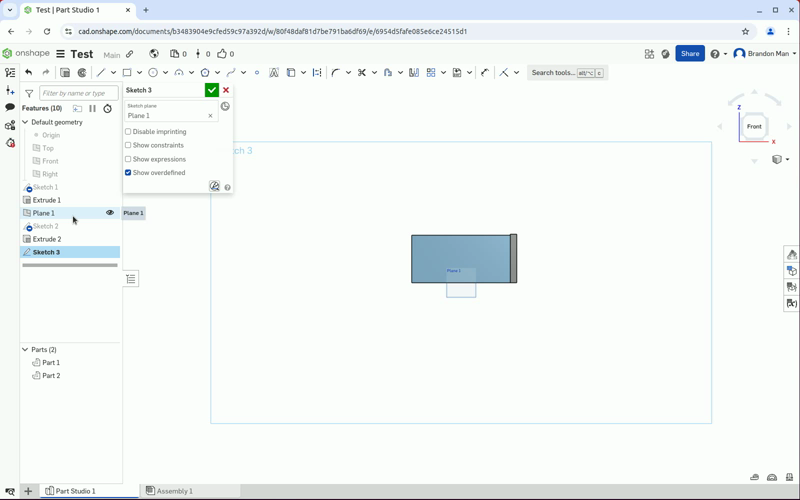
mouse_move(73, 352)
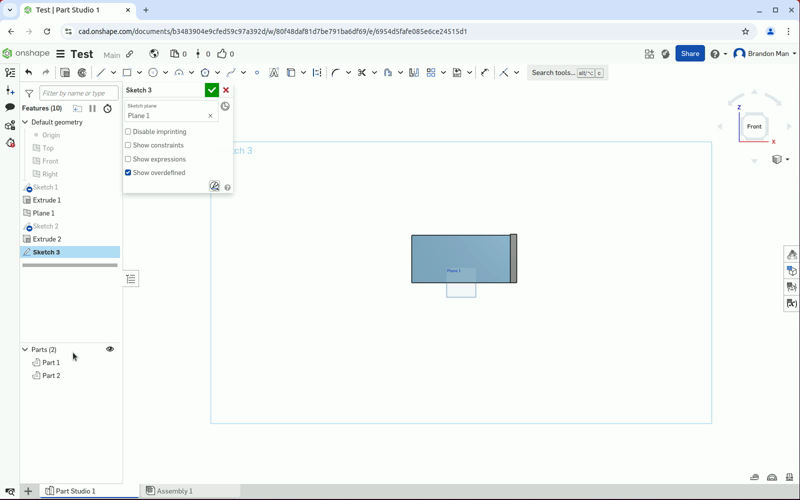
key(y)
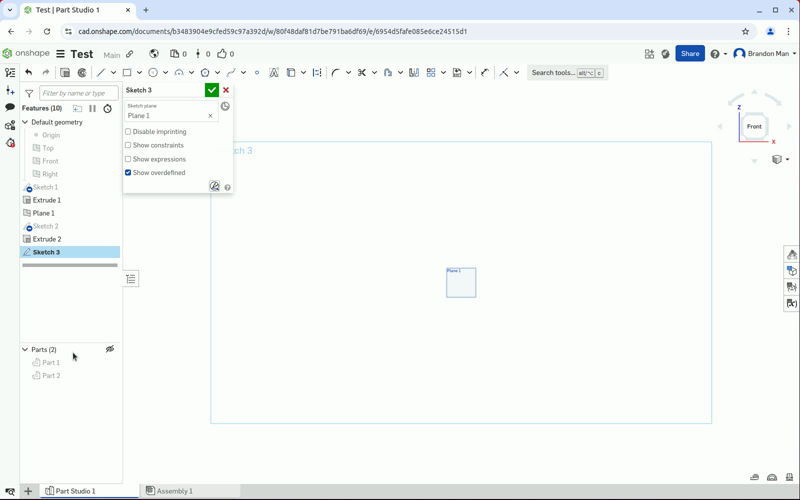
key(l)
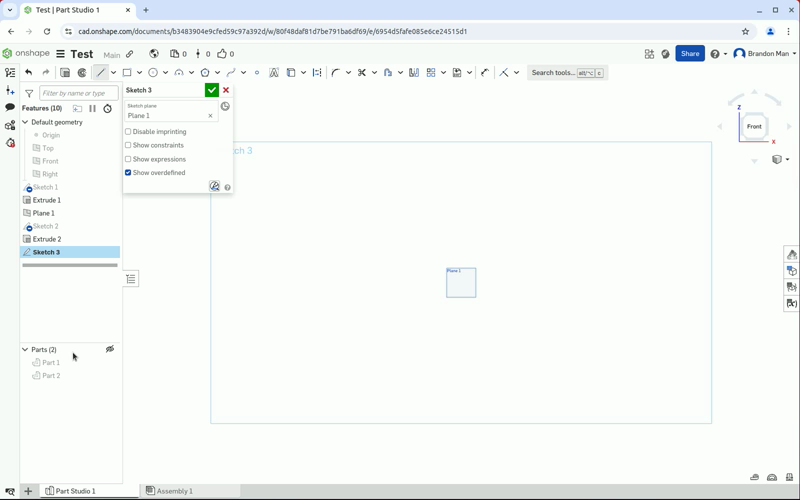
key_down(shift)
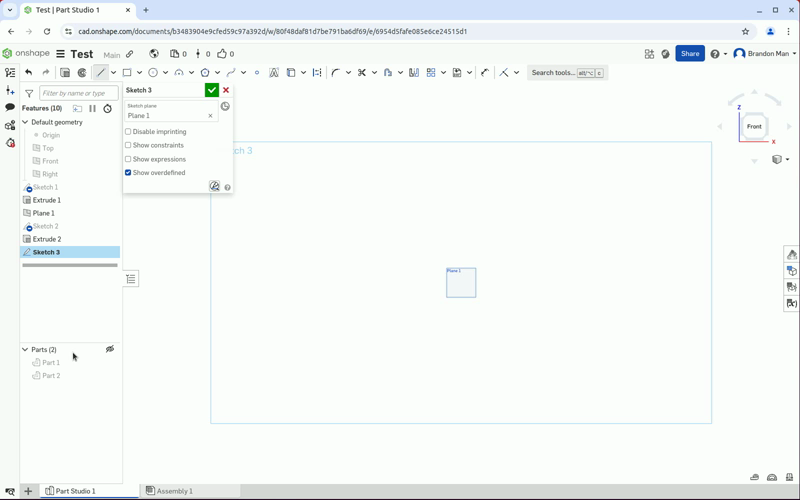
mouse_move(405, 282)
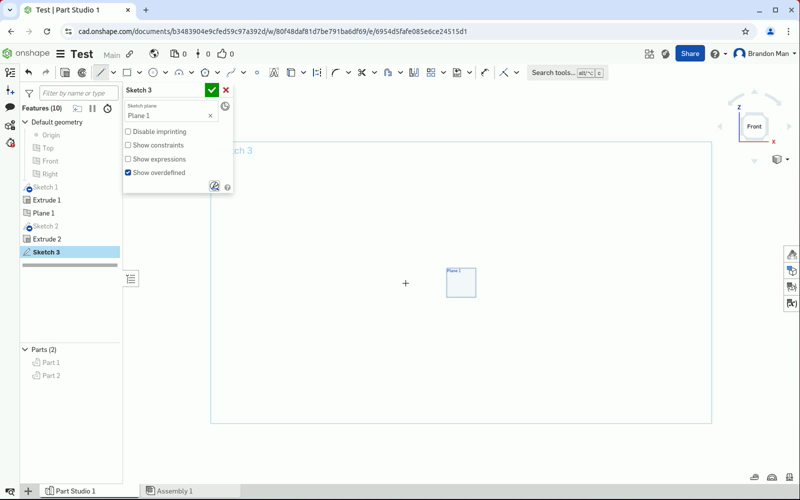
click(405, 282)
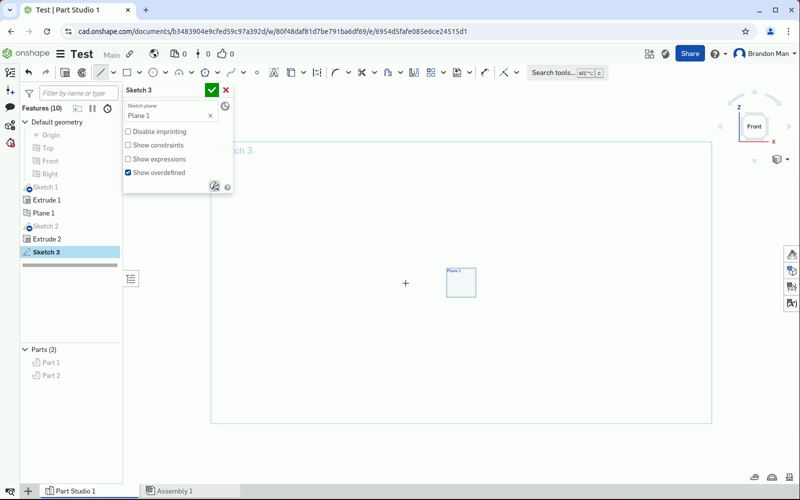
key_up(shift)
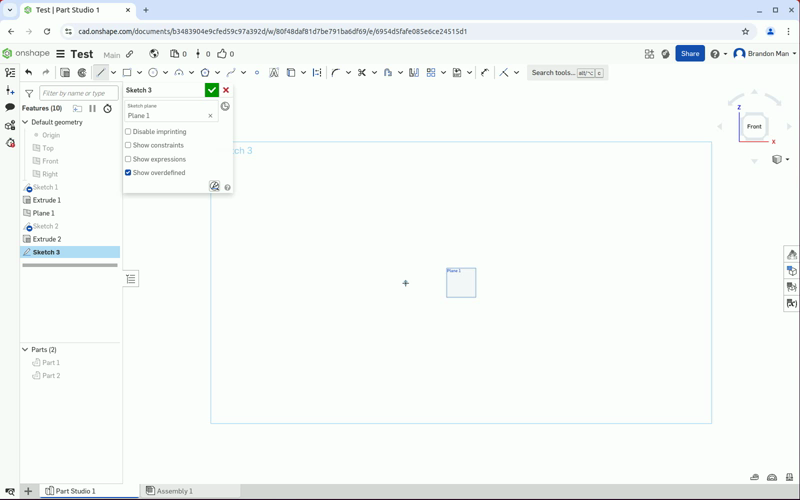
key_down(shift)
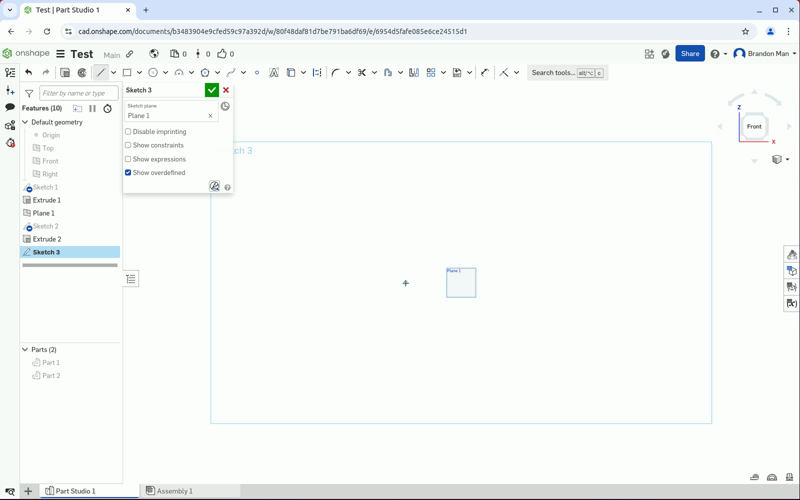
mouse_move(435, 282)
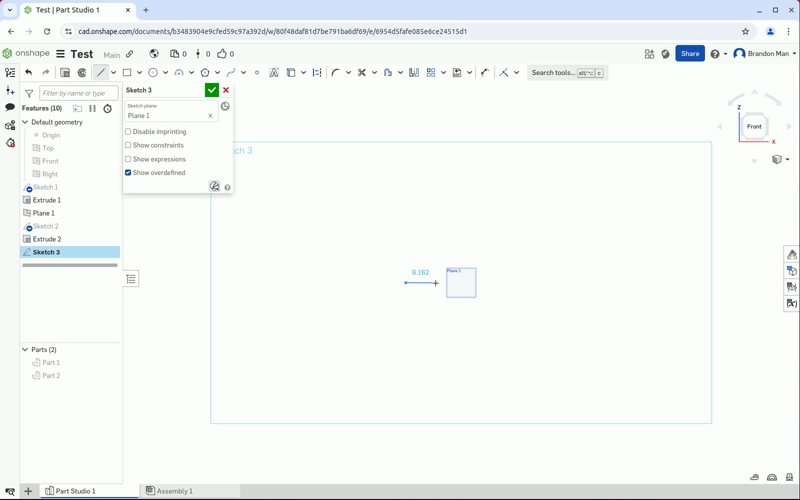
mouse_move(412, 282)
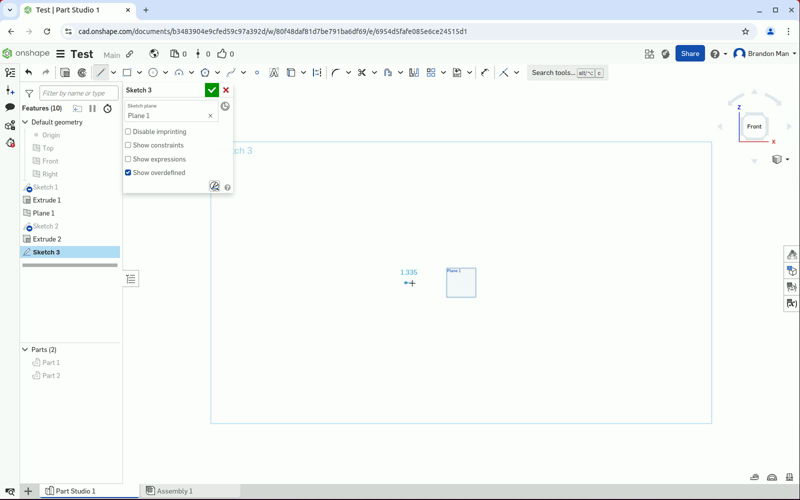
scroll(6)
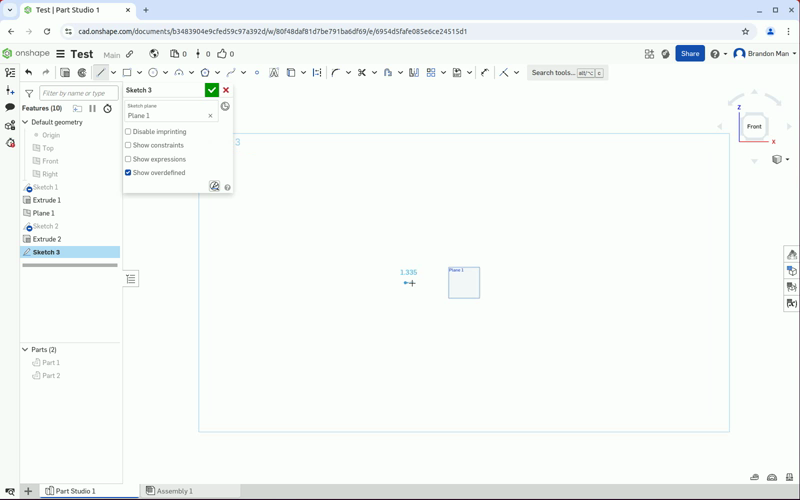
scroll(6)
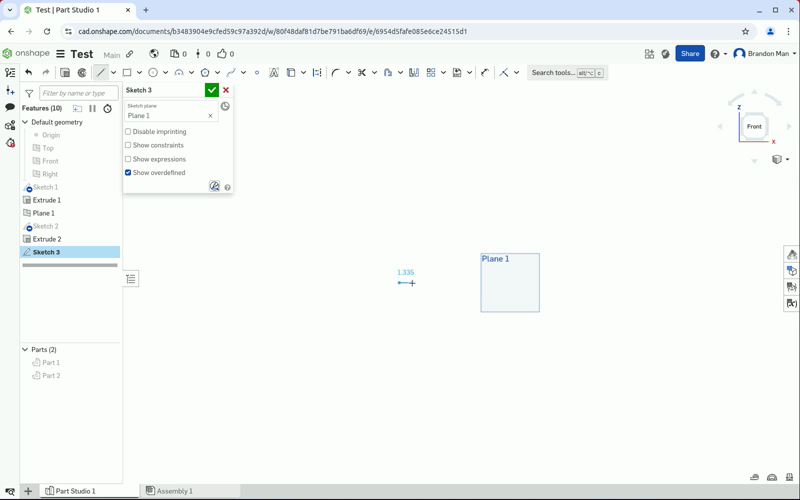
scroll(6)
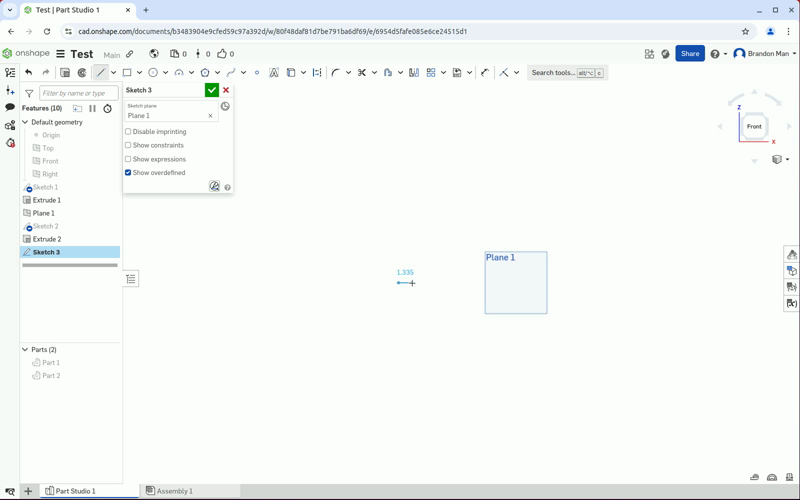
scroll(6)
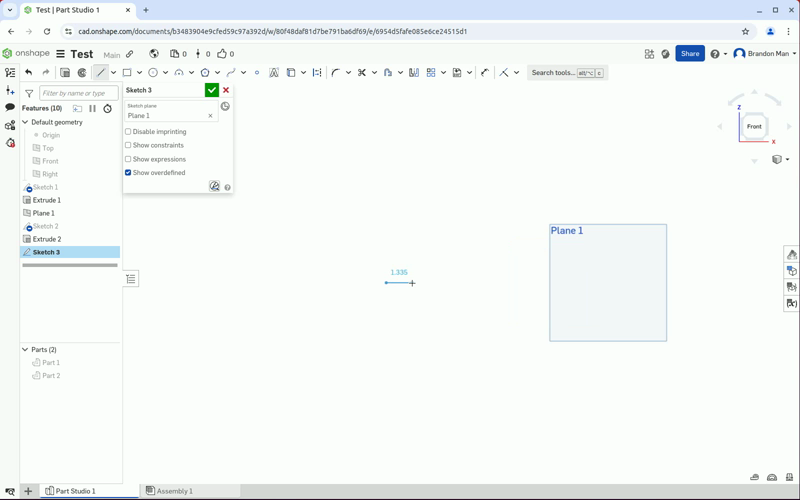
scroll(6)
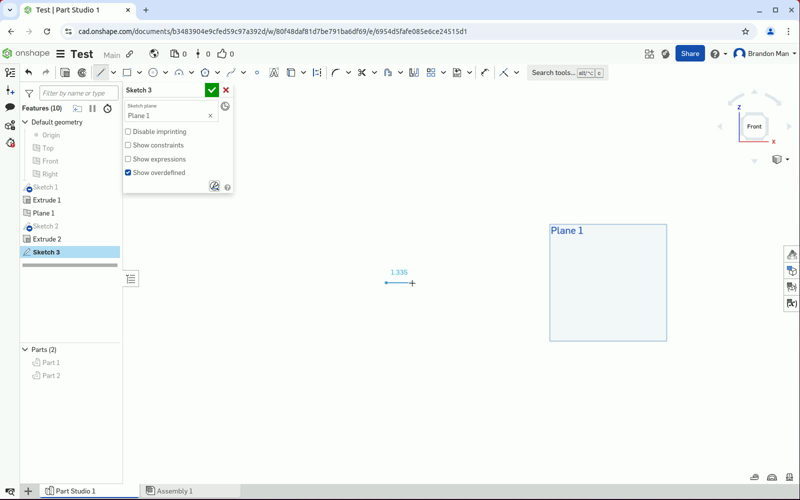
scroll(6)
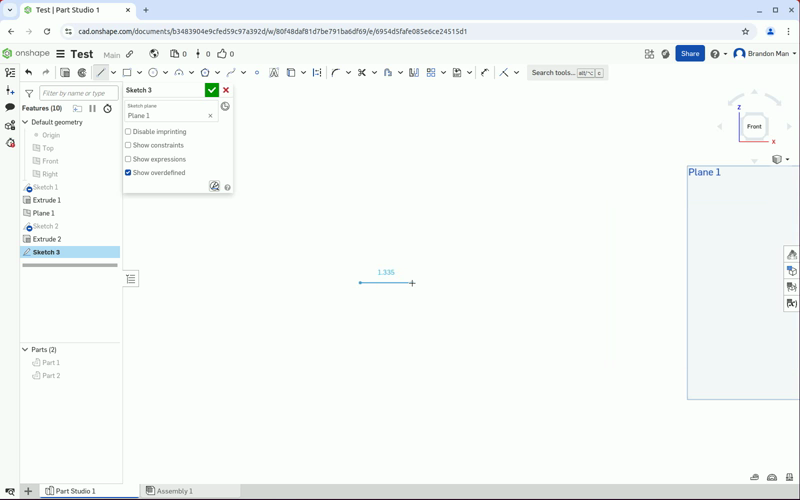
scroll(6)
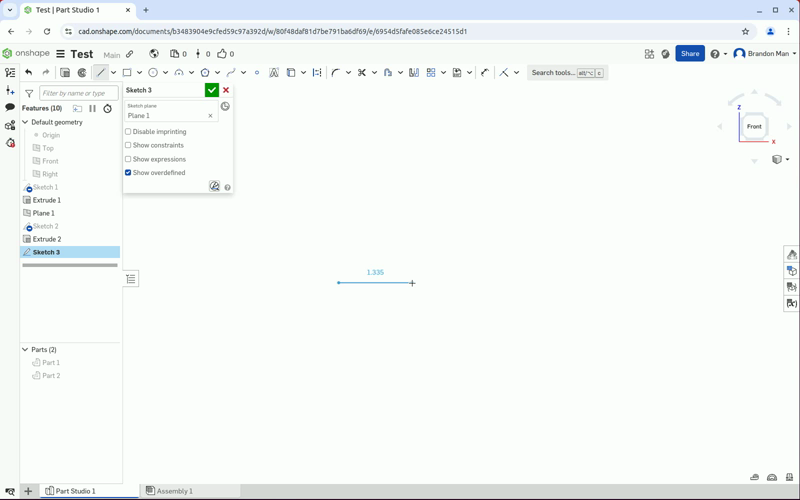
click(412, 282)
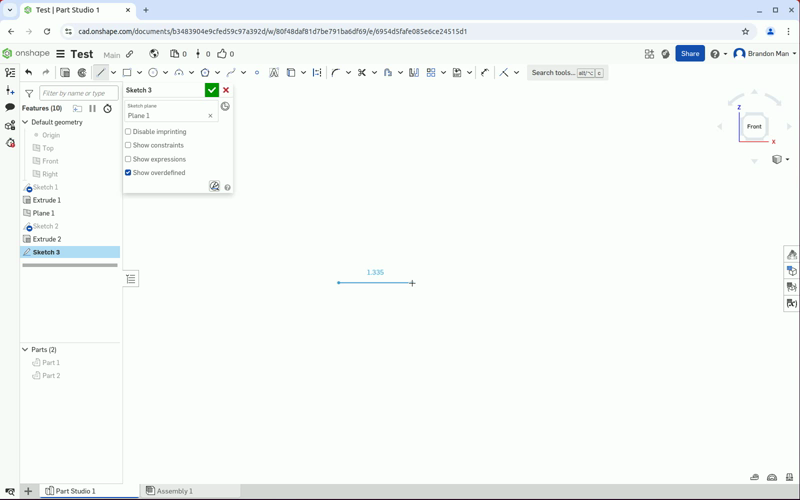
scroll(-6)
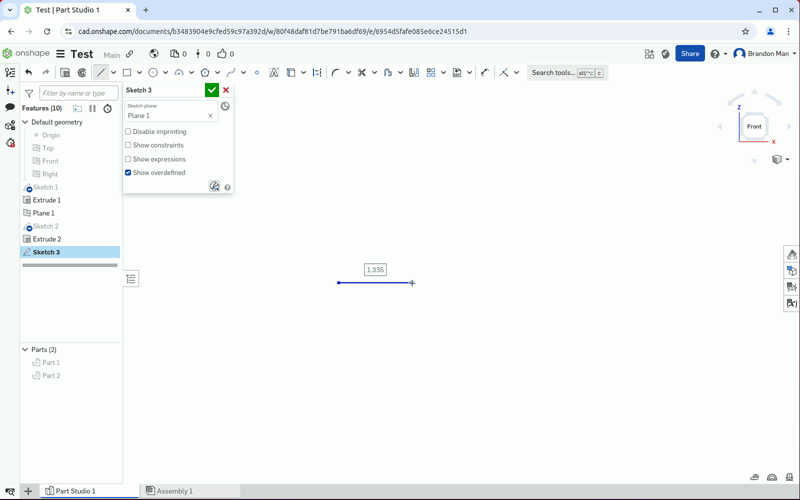
scroll(-6)
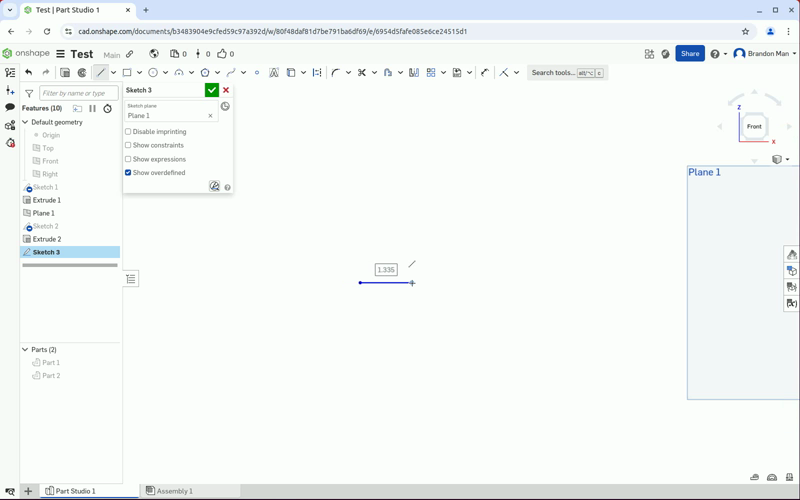
scroll(-6)
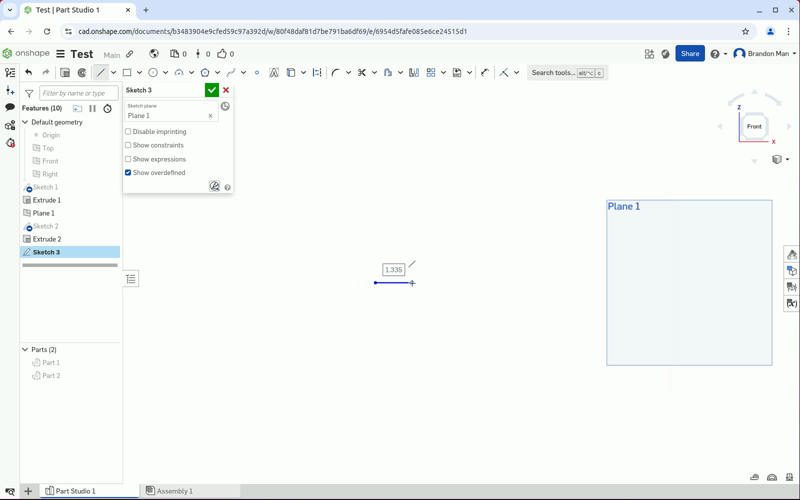
scroll(-6)
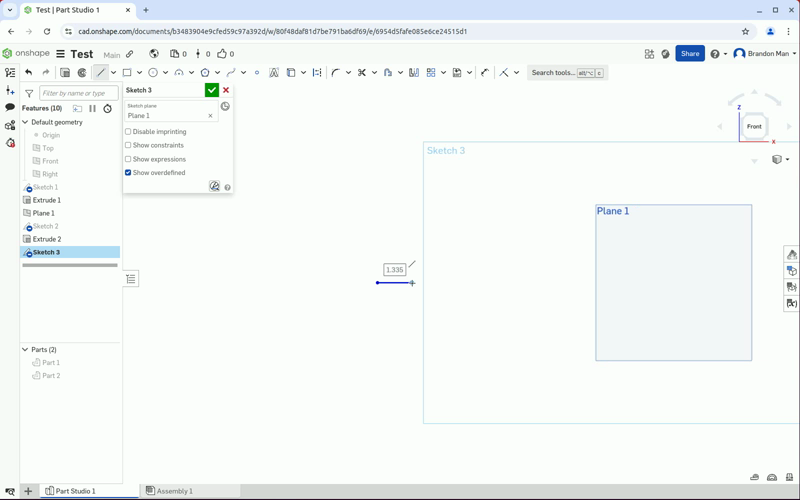
scroll(-6)
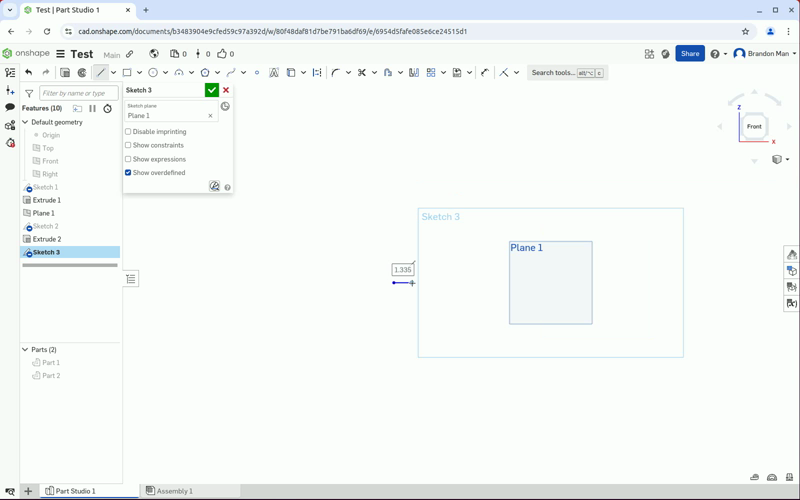
scroll(-6)
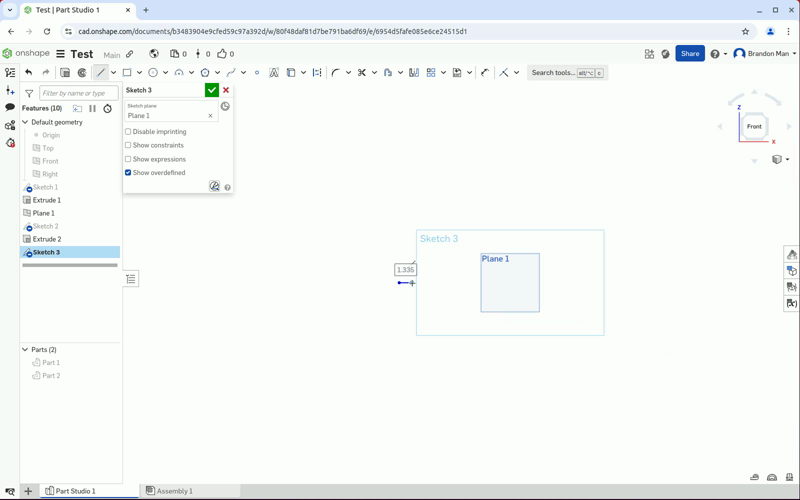
scroll(-6)
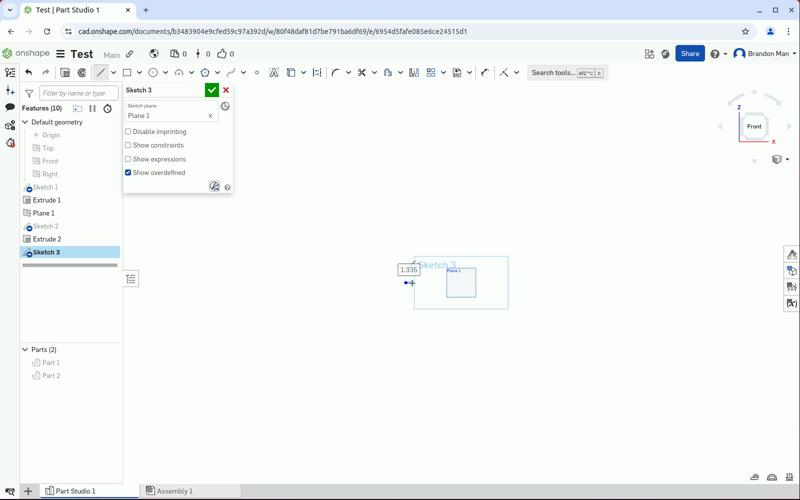
key_up(shift)
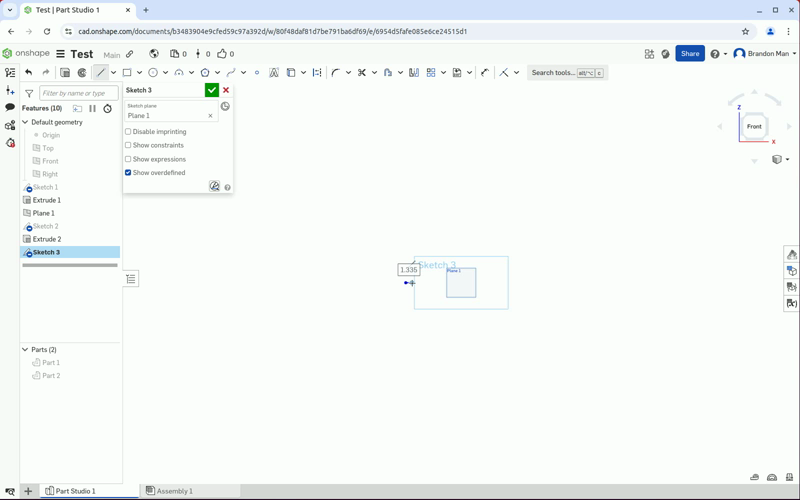
key_down(shift)
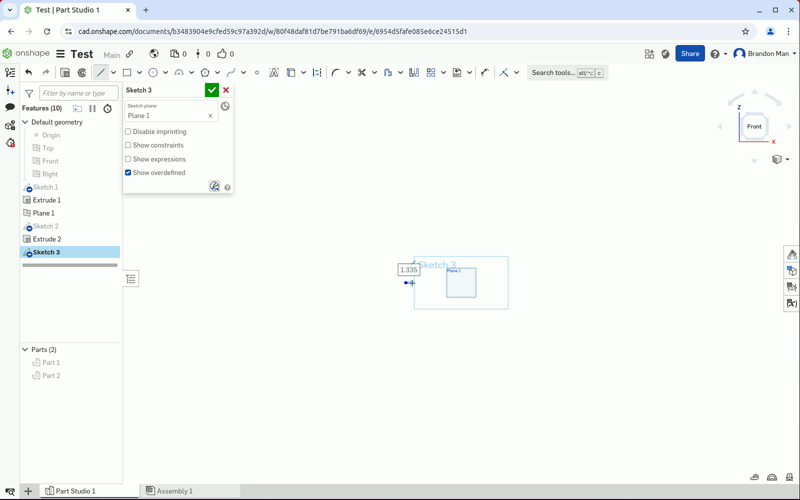
mouse_move(442, 282)
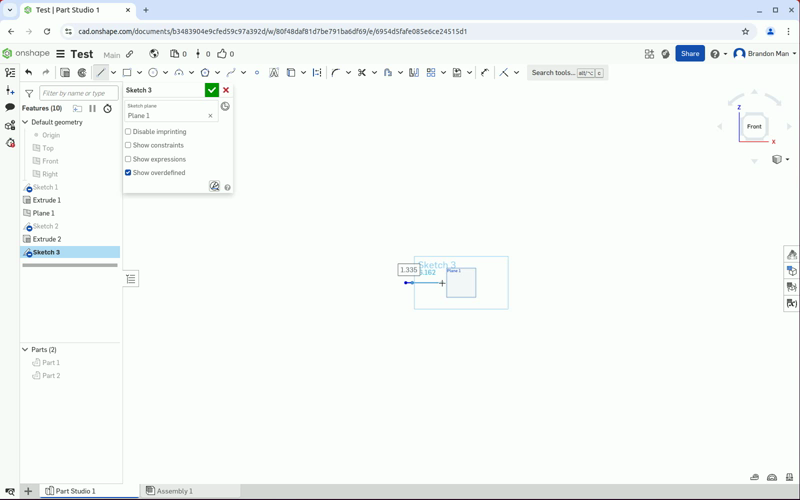
mouse_move(412, 234)
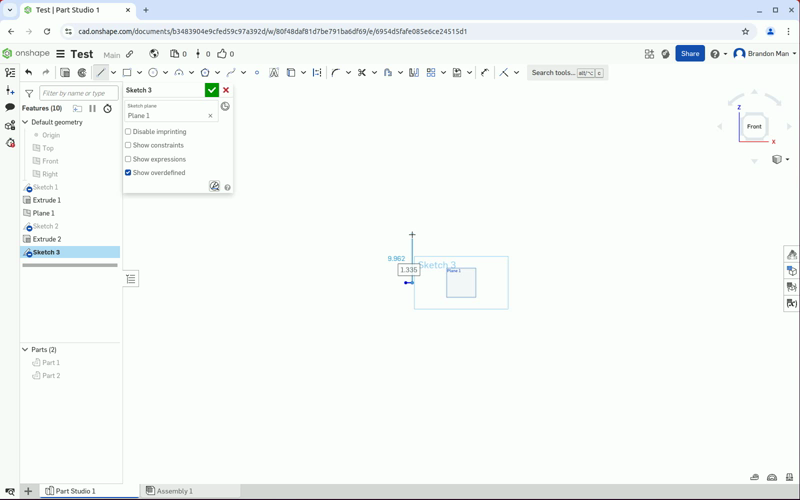
click(412, 234)
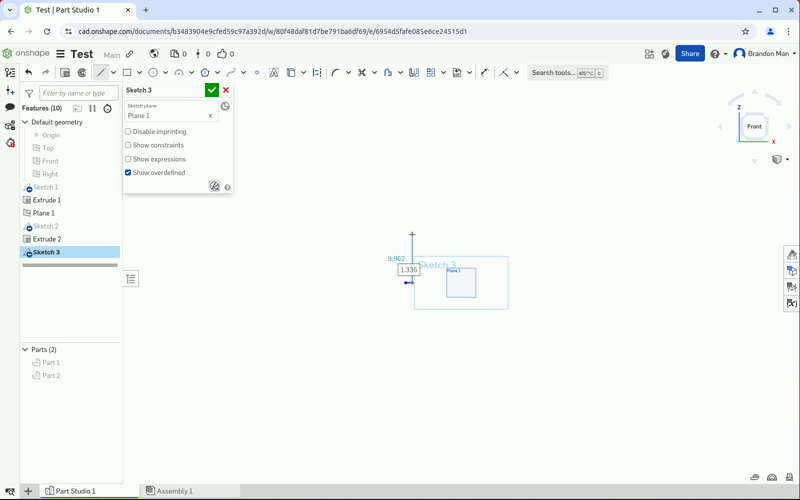
key_up(shift)
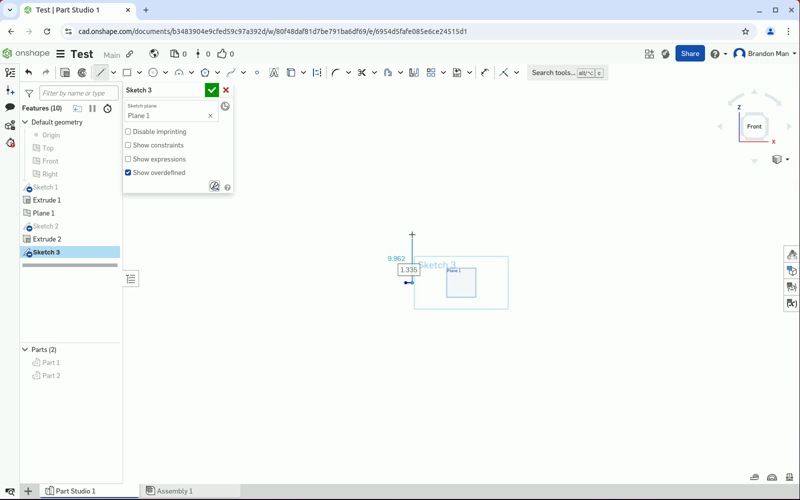
key_down(shift)
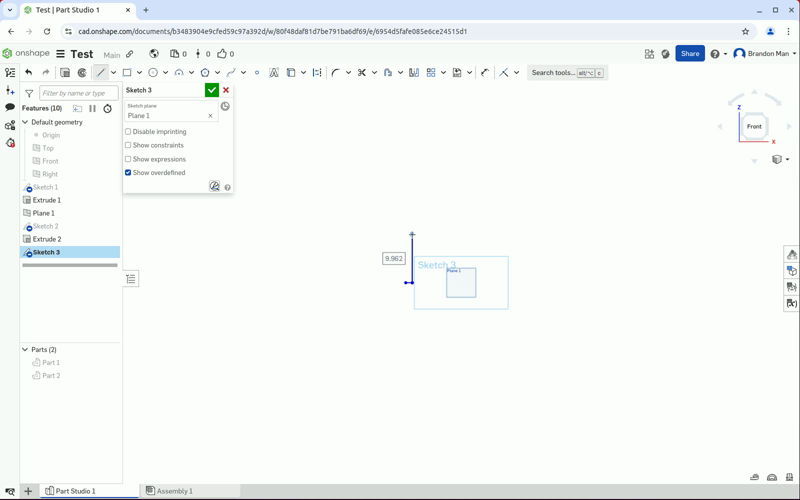
mouse_move(442, 234)
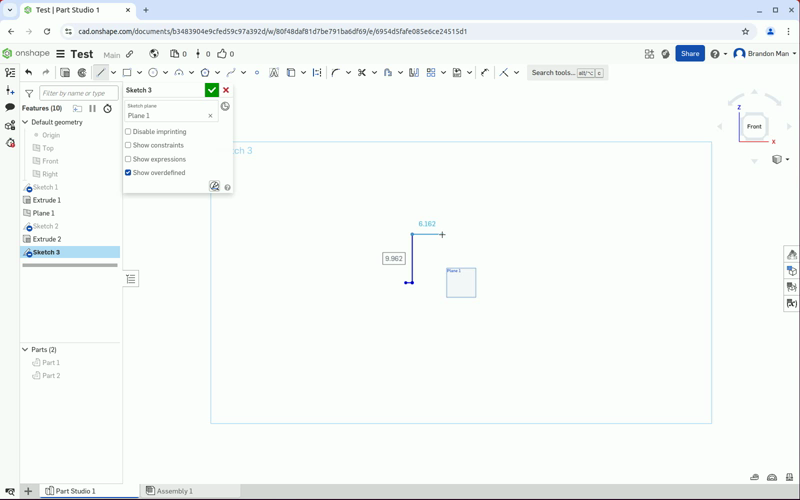
mouse_move(405, 234)
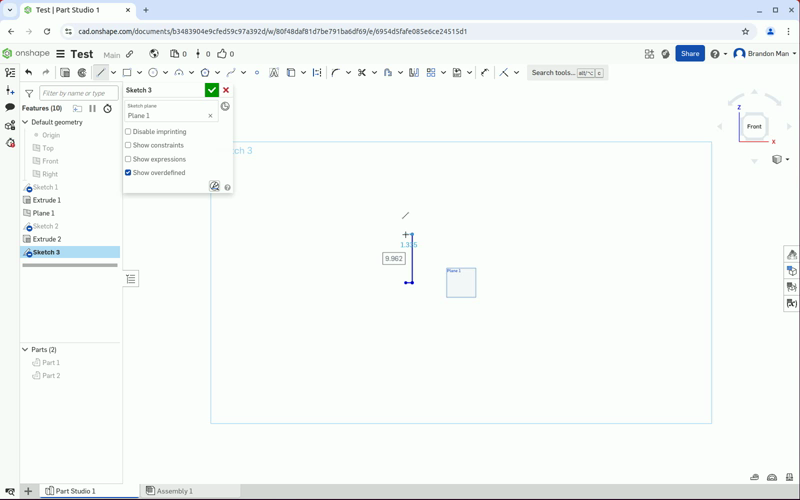
scroll(6)
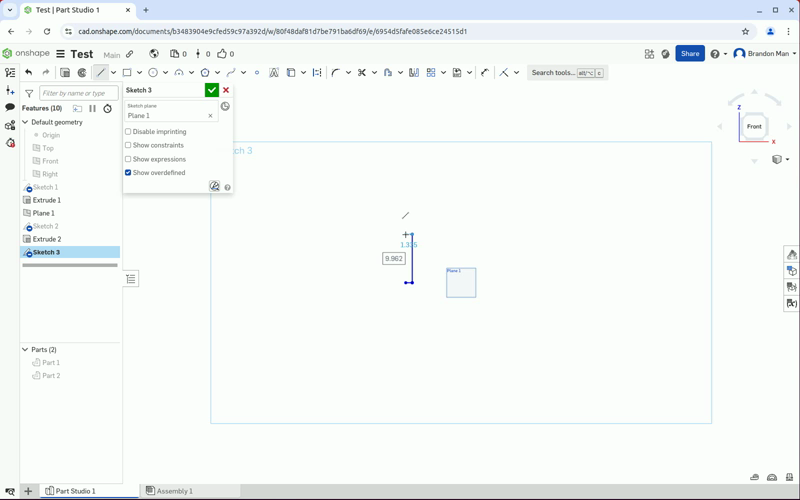
scroll(6)
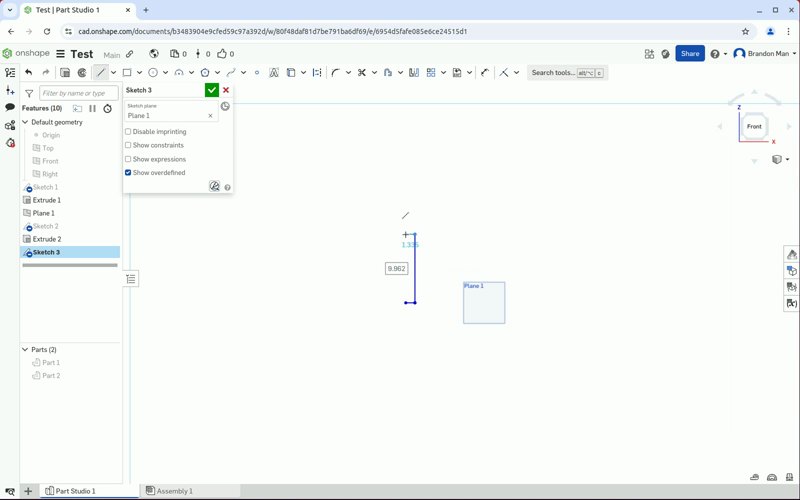
scroll(6)
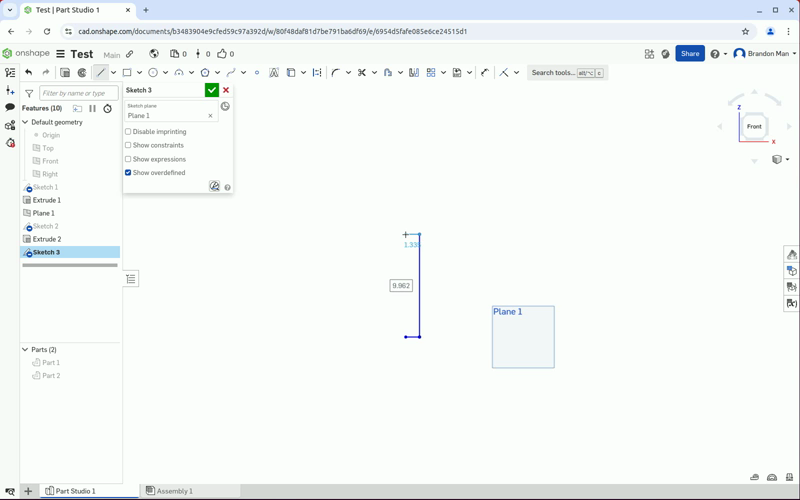
scroll(6)
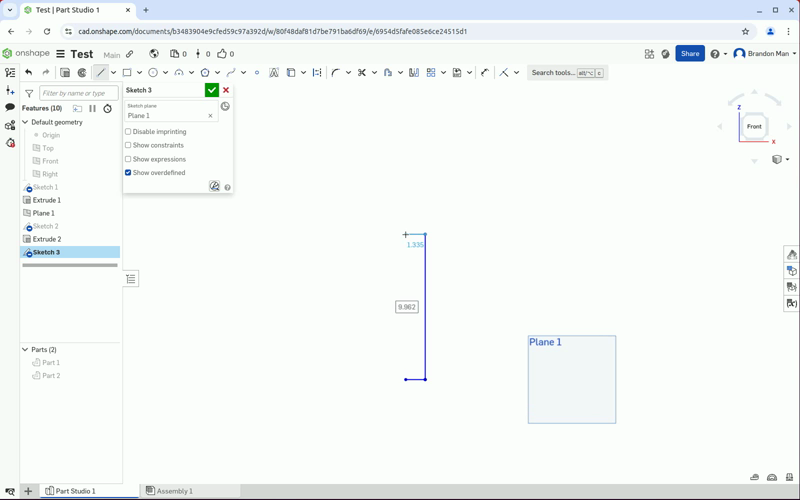
scroll(6)
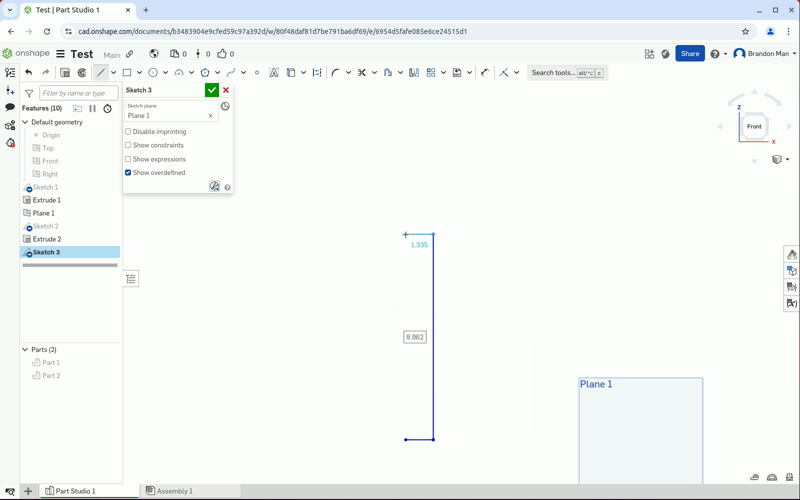
scroll(6)
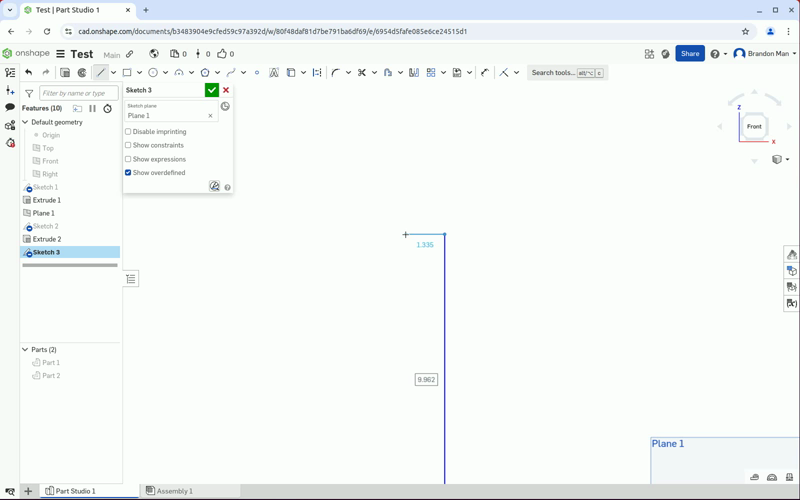
scroll(6)
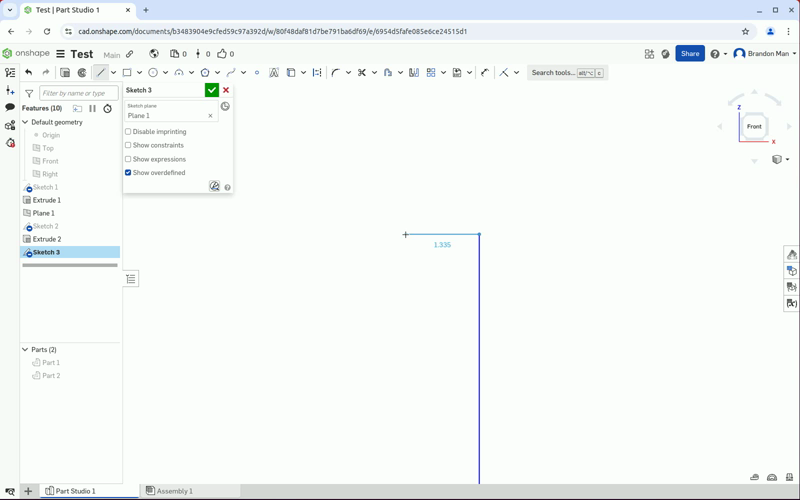
click(405, 234)
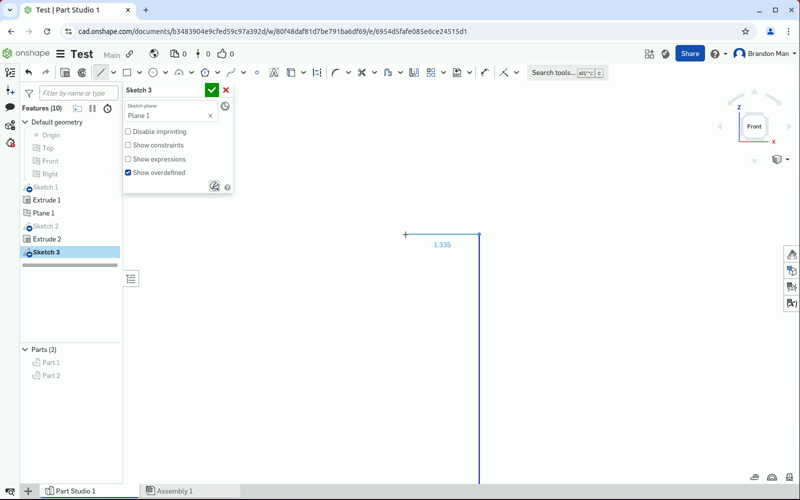
scroll(-6)
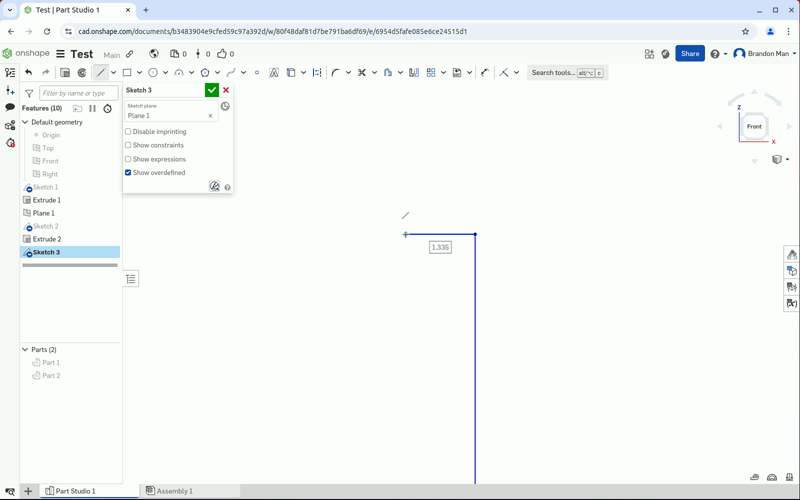
scroll(-6)
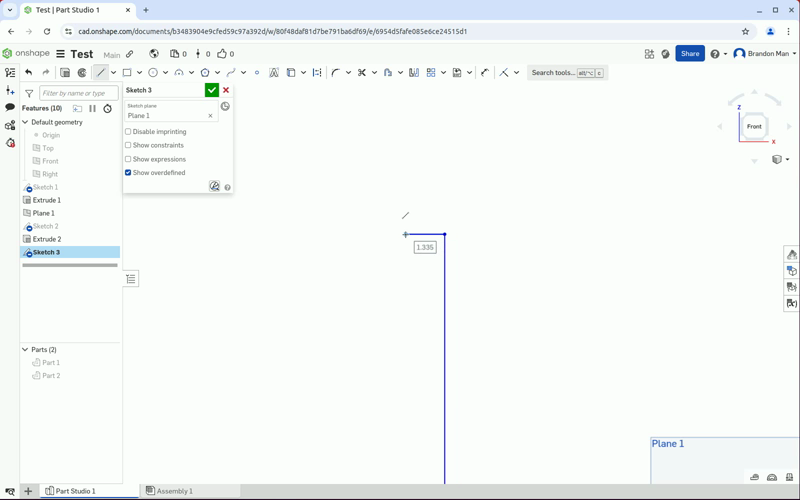
scroll(-6)
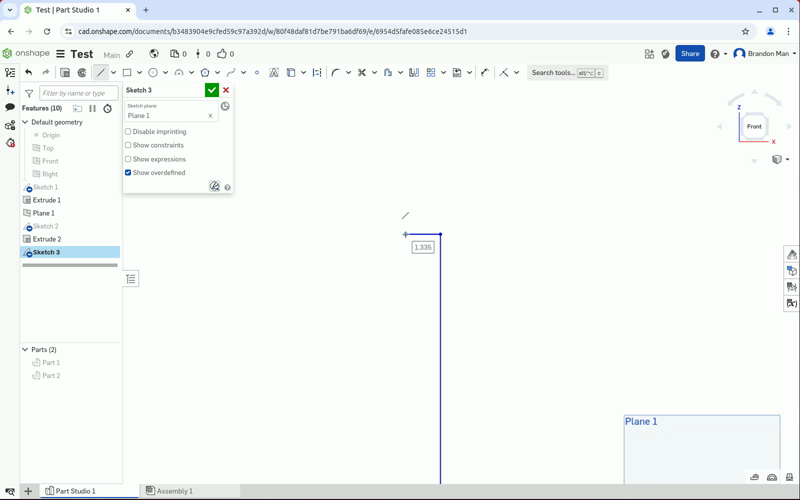
scroll(-6)
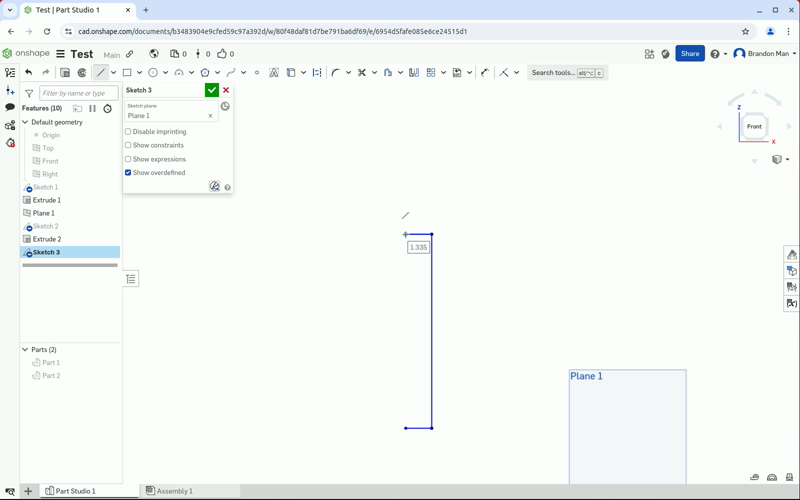
scroll(-6)
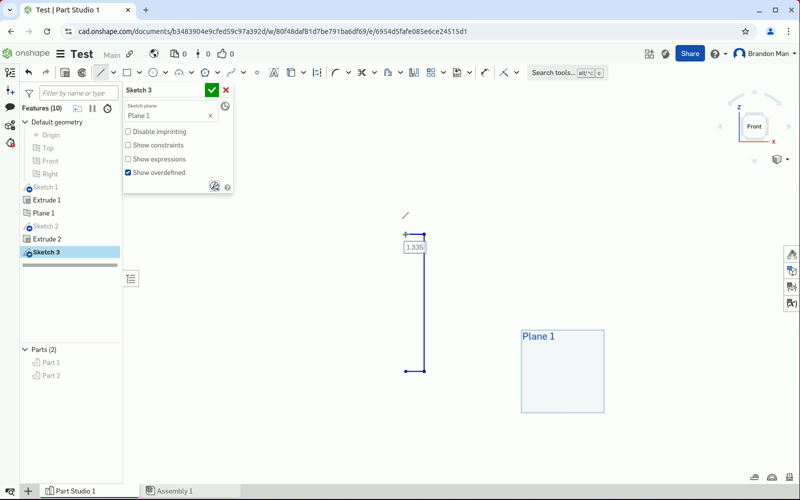
scroll(-6)
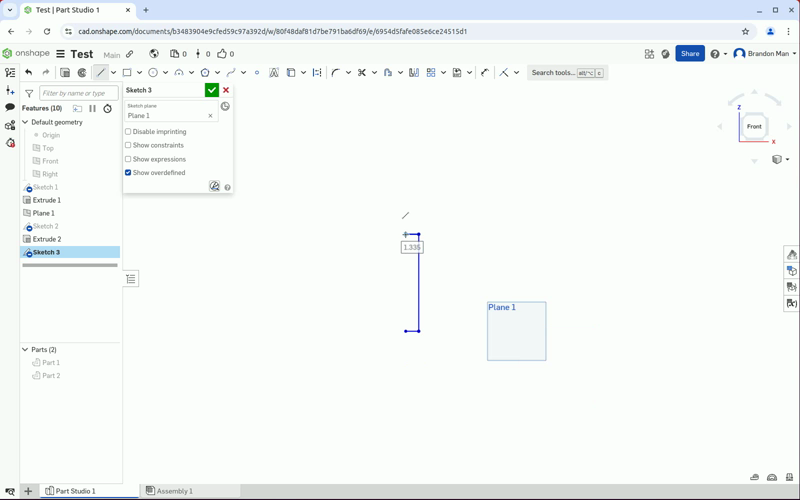
scroll(-6)
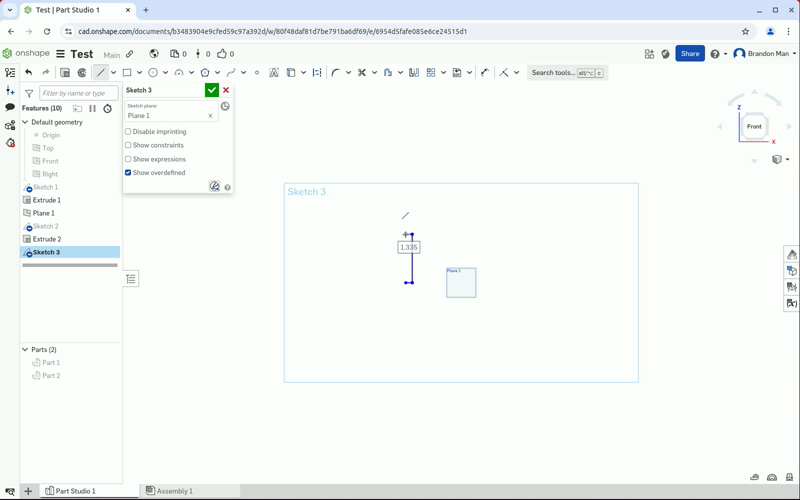
key_up(shift)
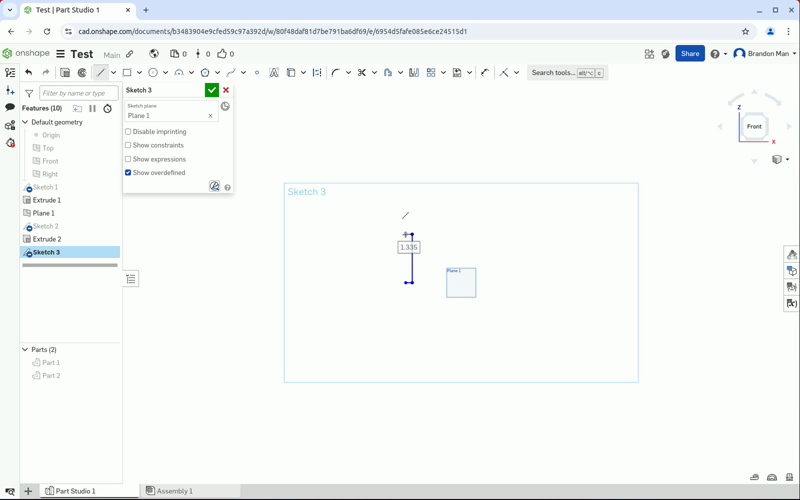
mouse_move(435, 234)
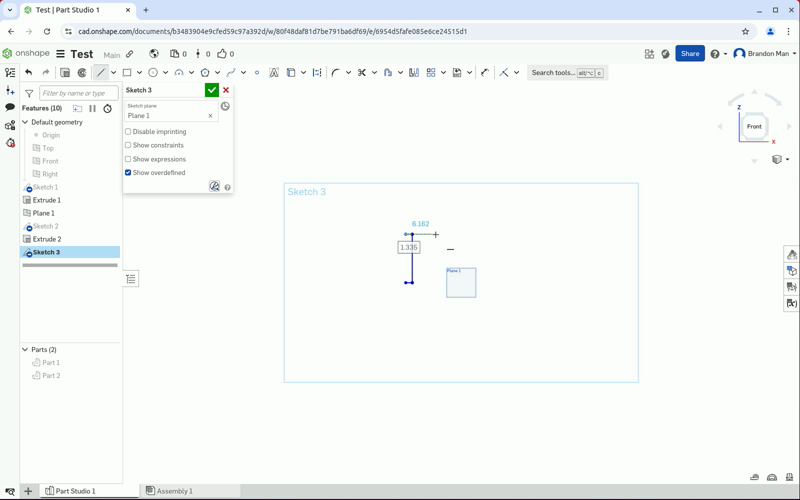
key_down(shift)
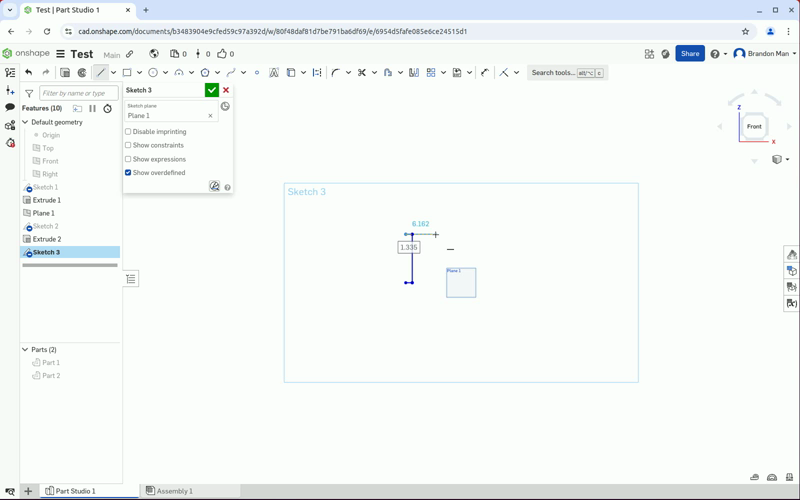
mouse_move(405, 282)
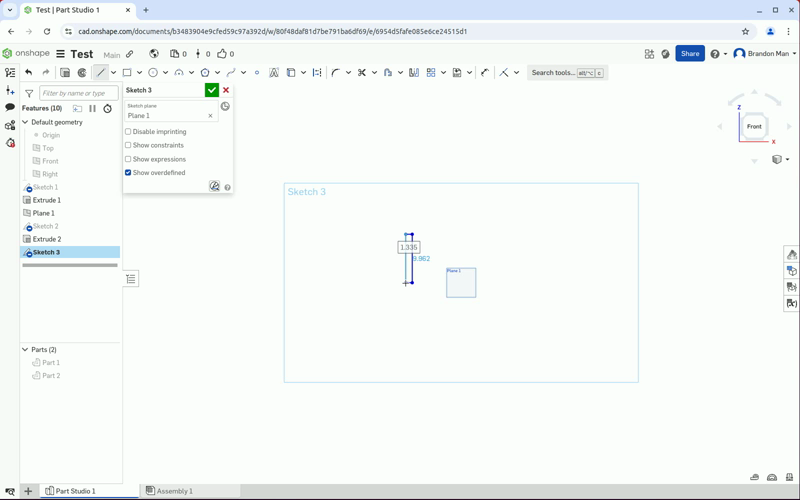
key_up(shift)
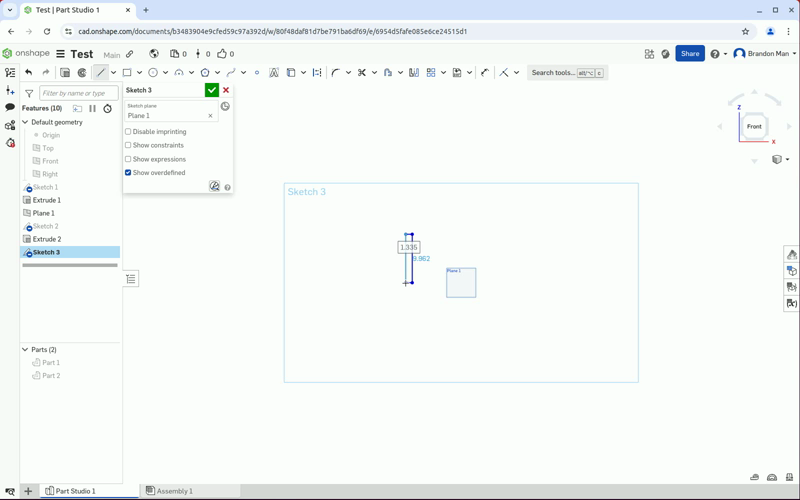
click(405, 282)
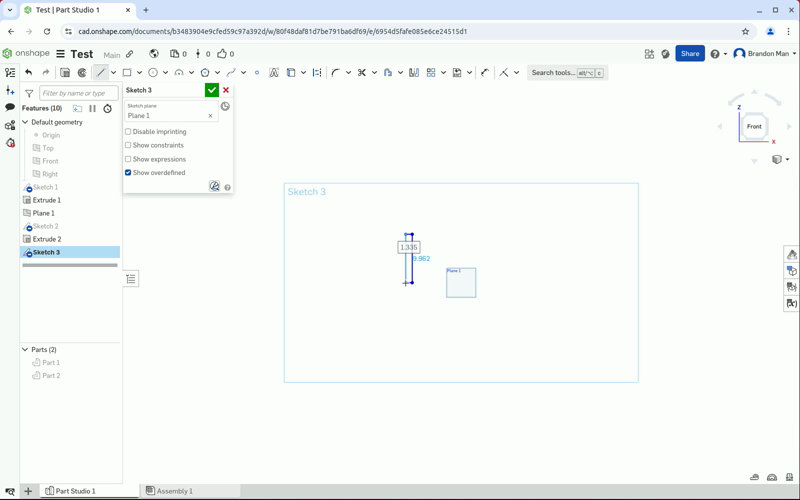
key(esc)
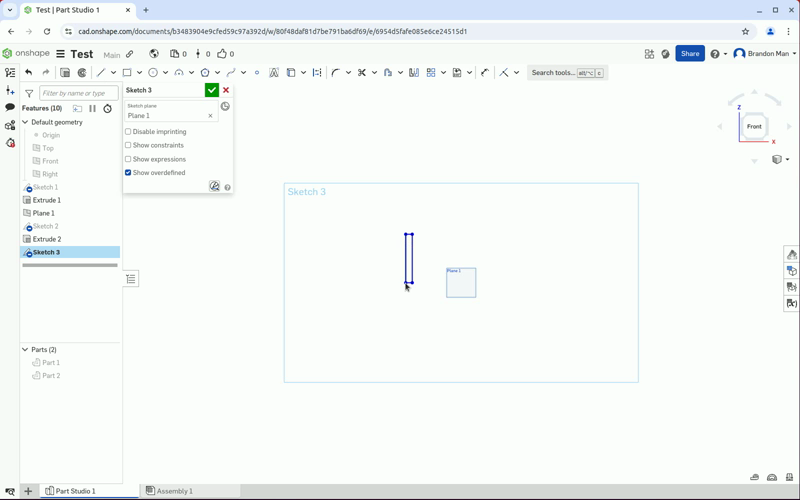
mouse_move(407, 275)
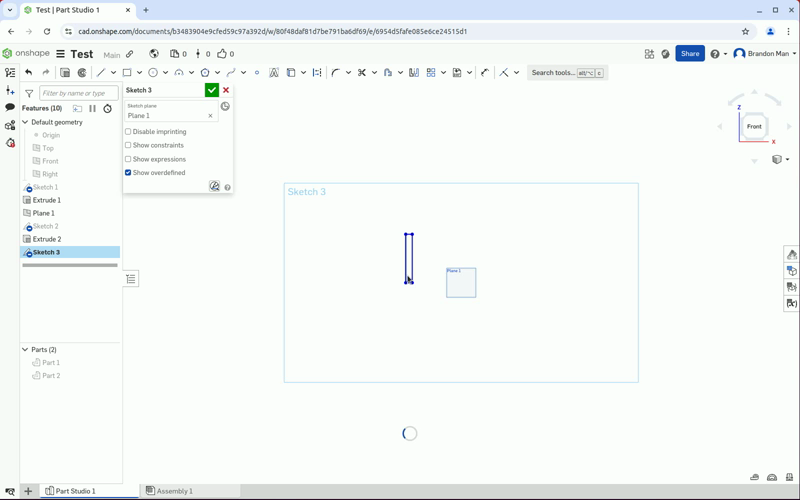
scroll(6)
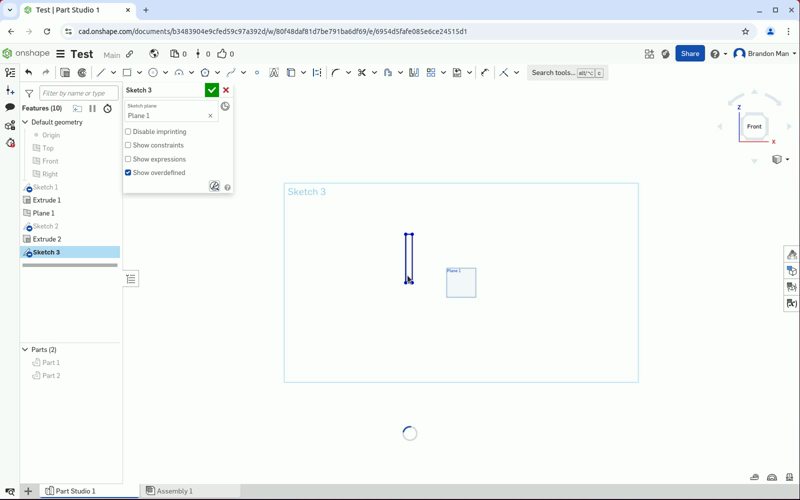
scroll(6)
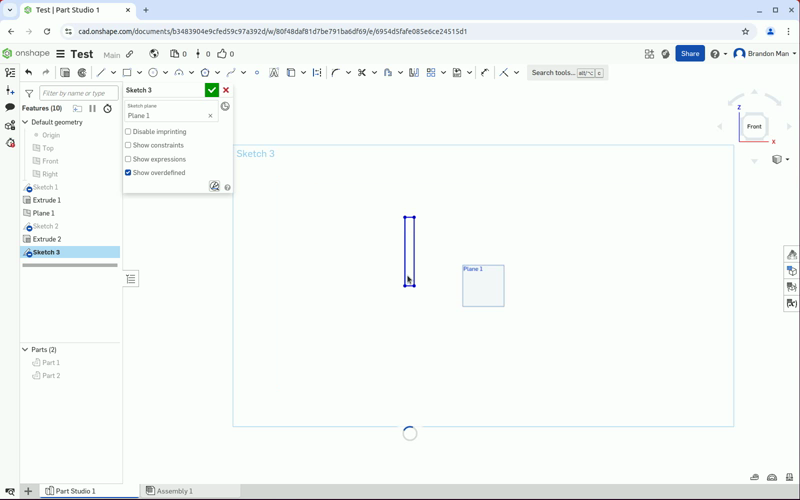
scroll(6)
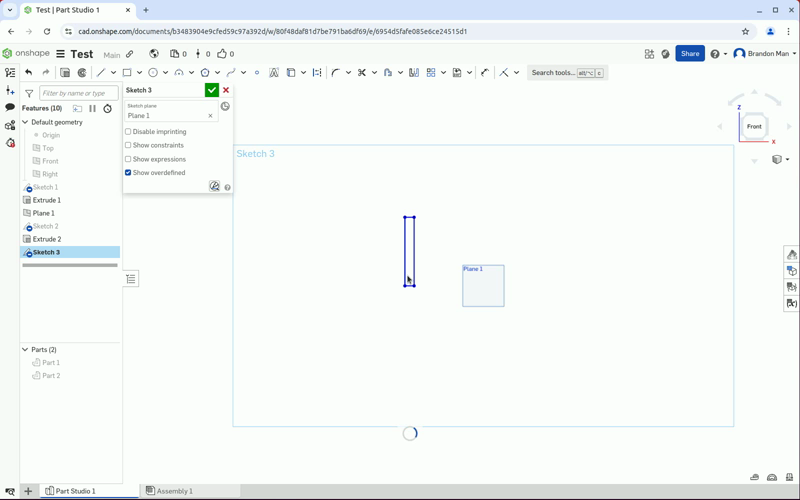
scroll(6)
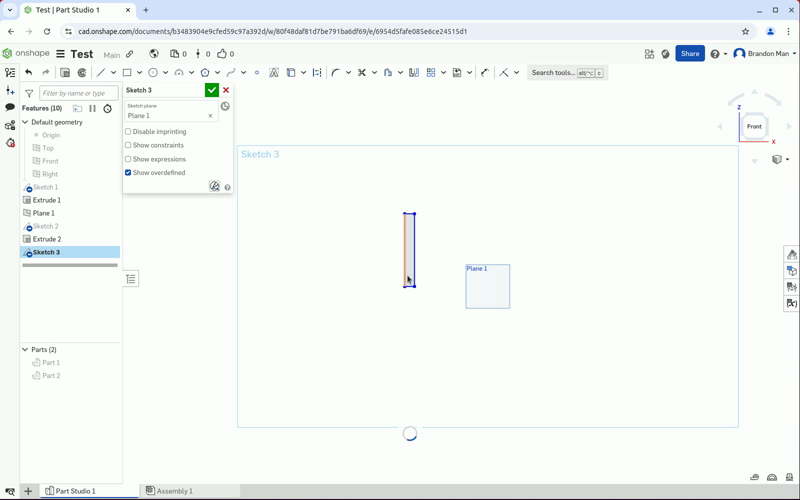
scroll(6)
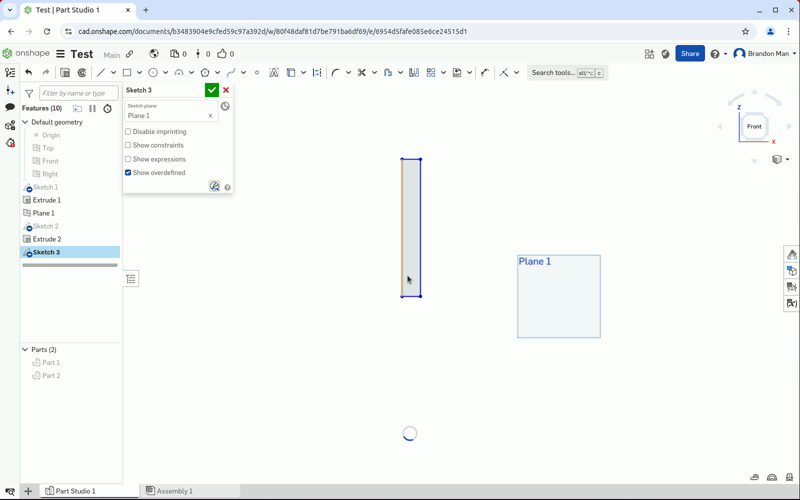
scroll(6)
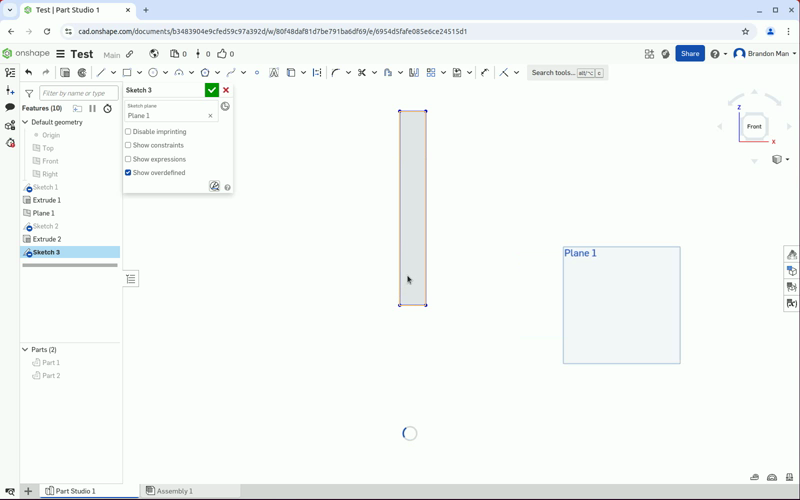
scroll(6)
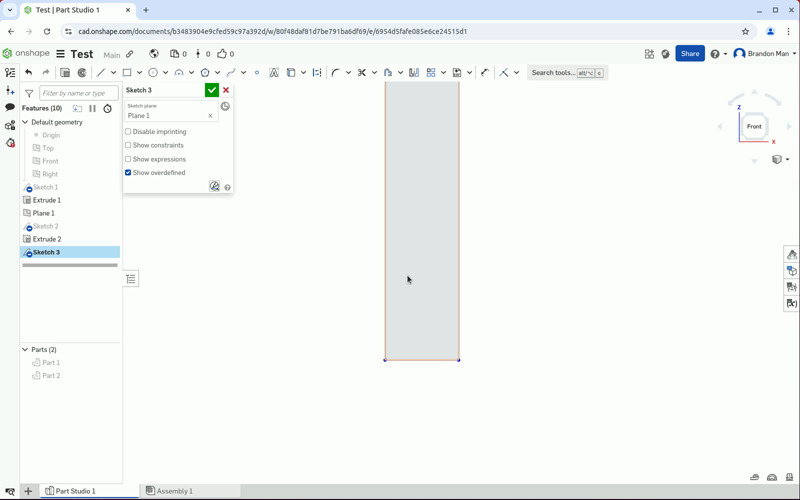
click(407, 275)
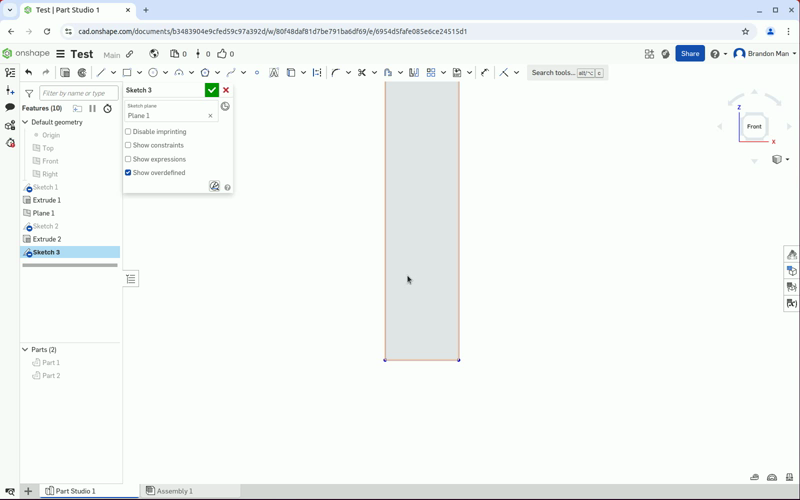
scroll(-6)
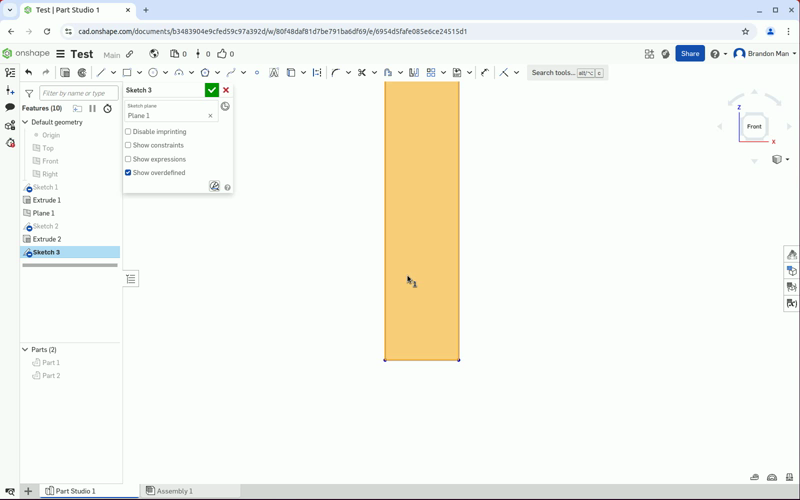
scroll(-6)
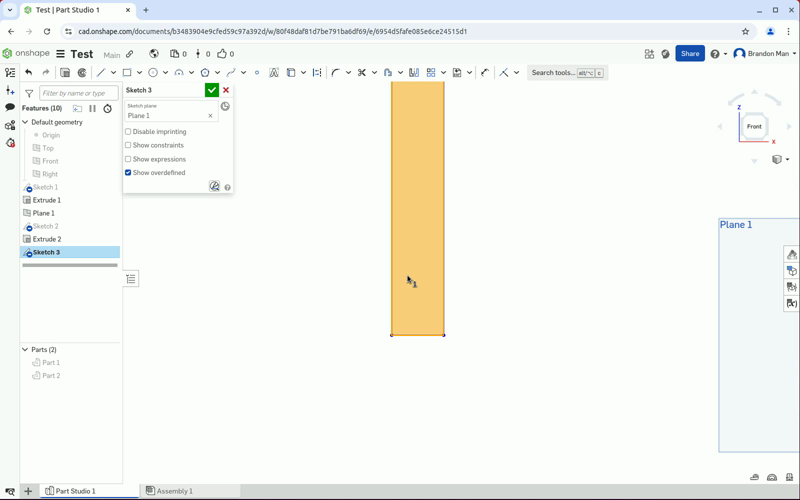
scroll(-6)
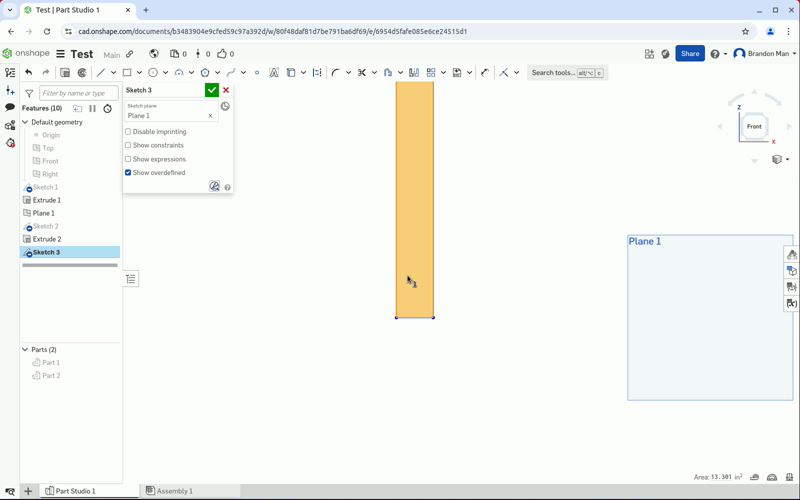
scroll(-6)
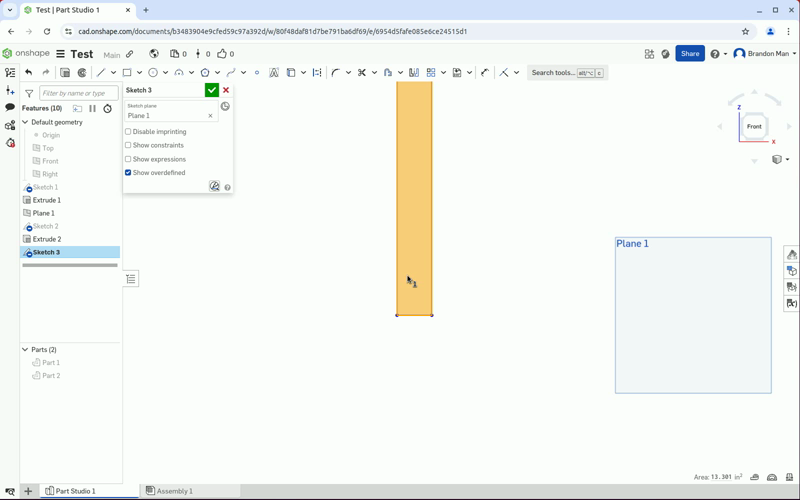
scroll(-6)
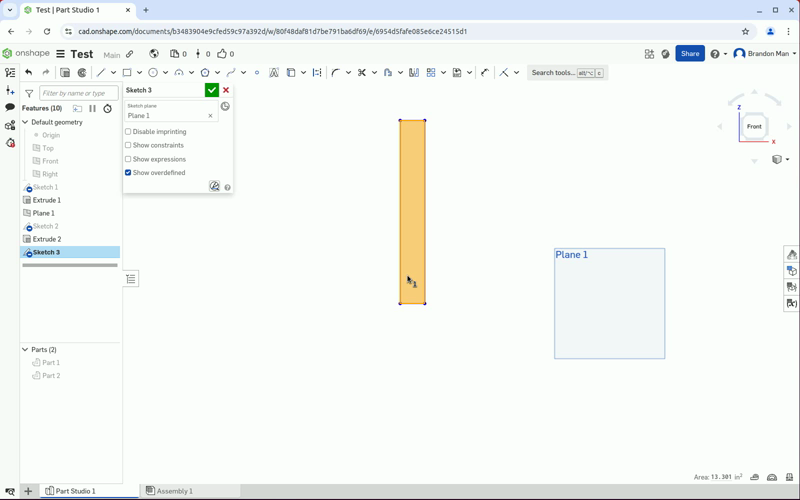
scroll(-6)
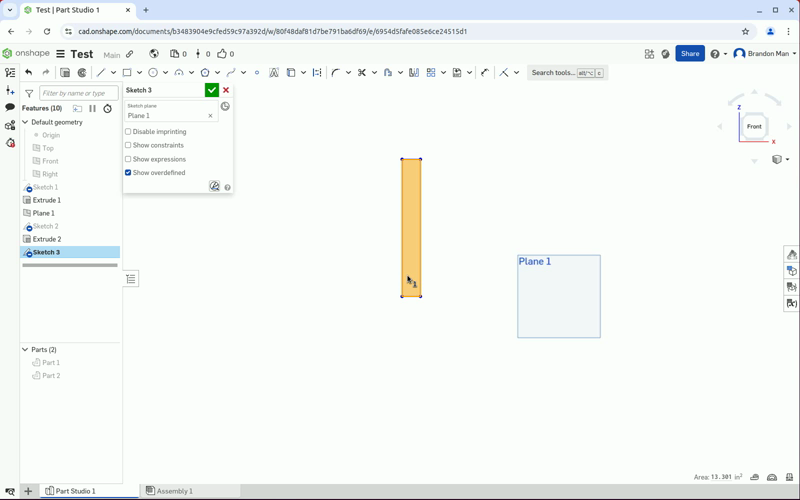
scroll(-6)
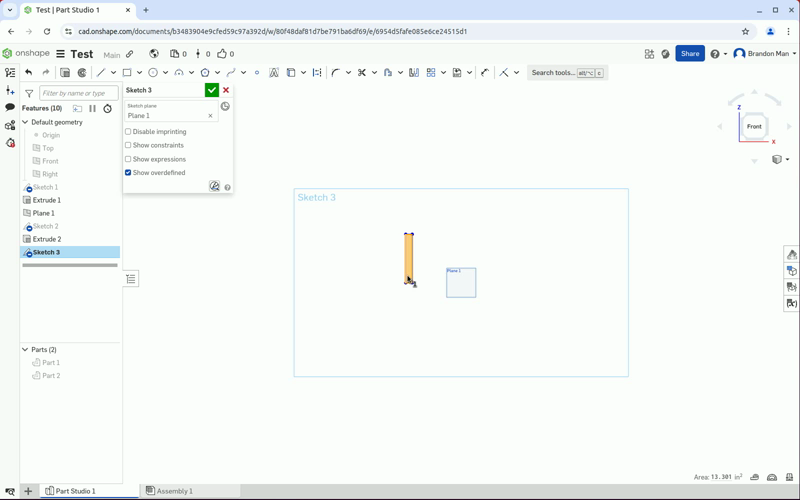
mouse_move(73, 352)
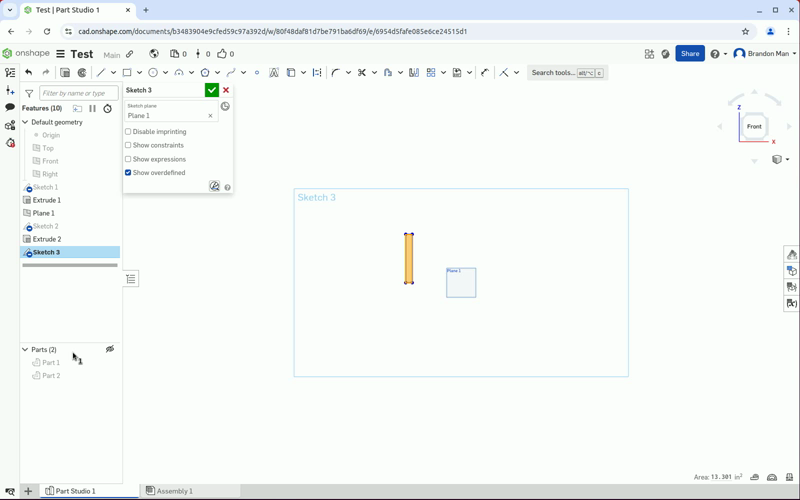
key(shift+y)
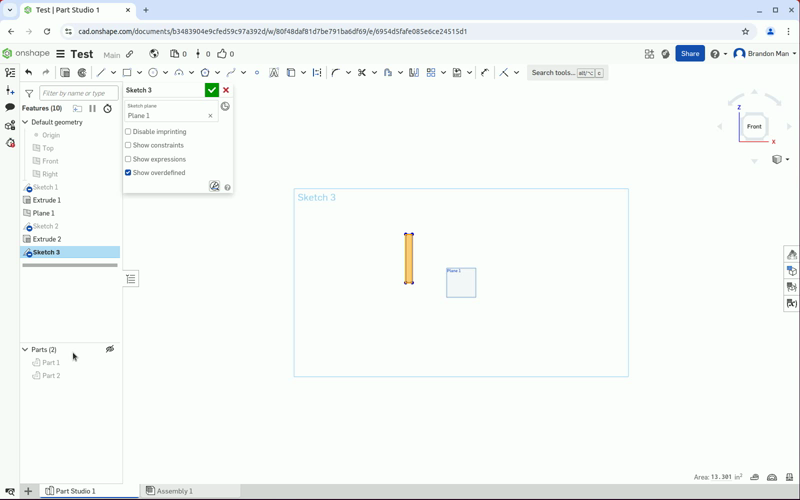
key(shift+e)
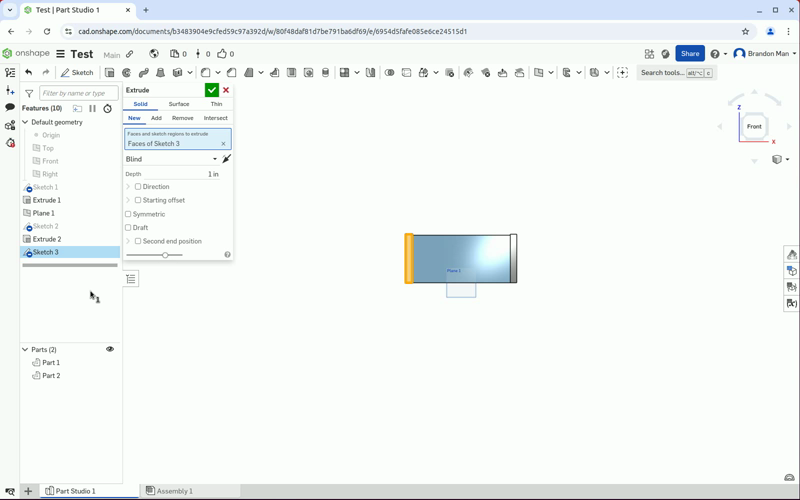
mouse_move(143, 106)
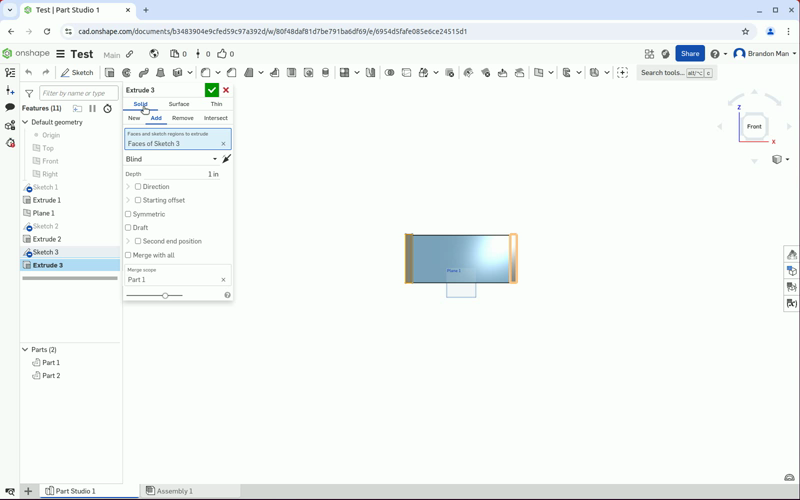
click(143, 106)
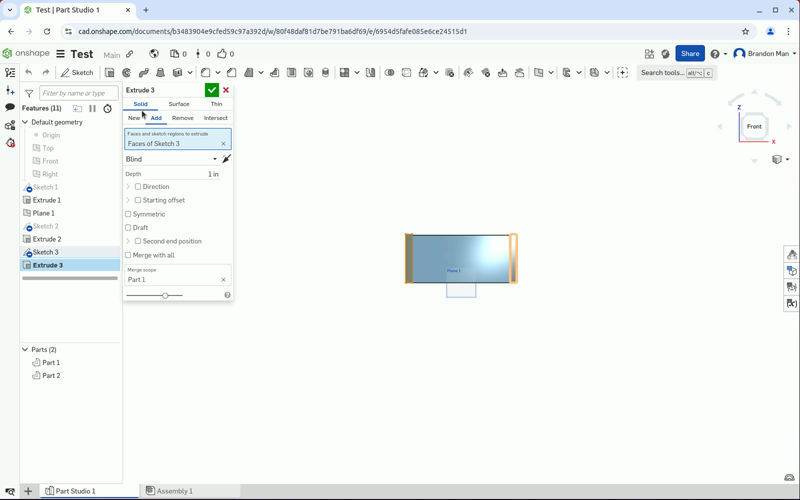
mouse_move(137, 120)
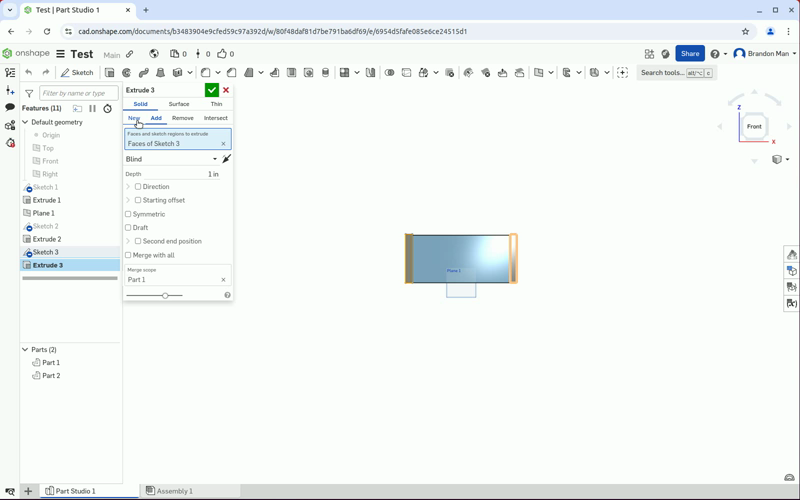
click(137, 120)
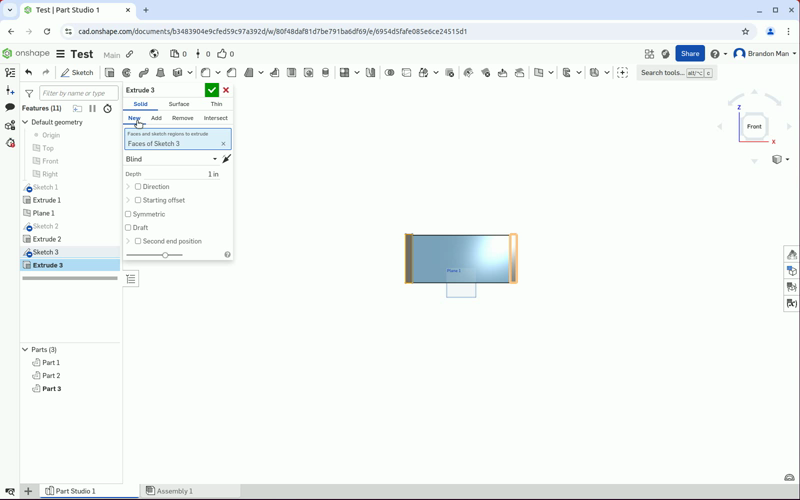
key(tab, 4)
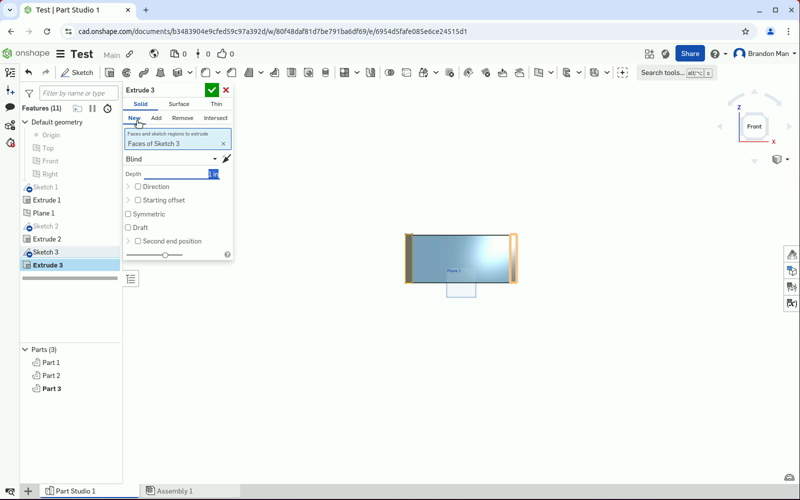
text(-24.312)
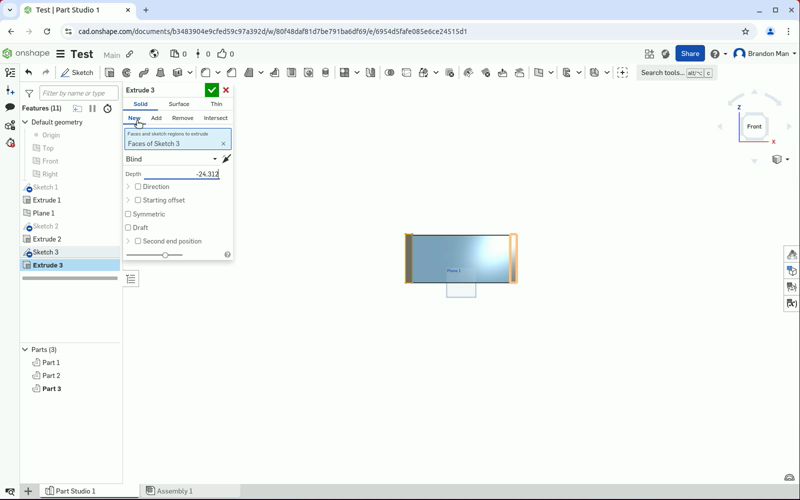
key(enter)
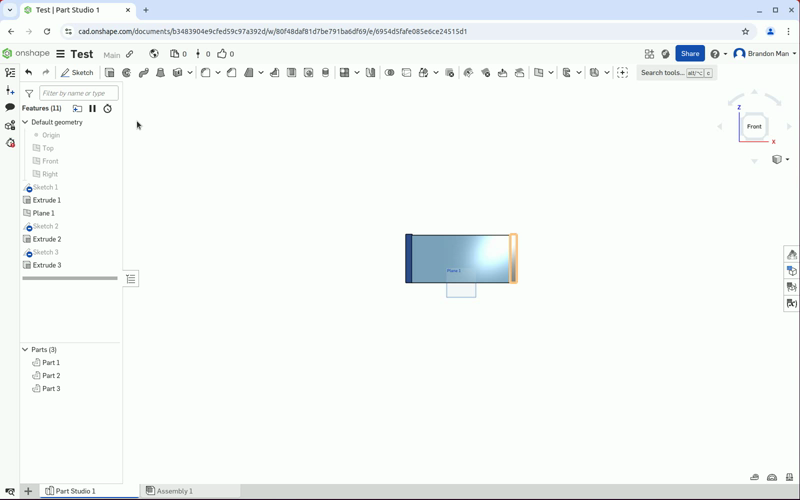
key(shift+h)
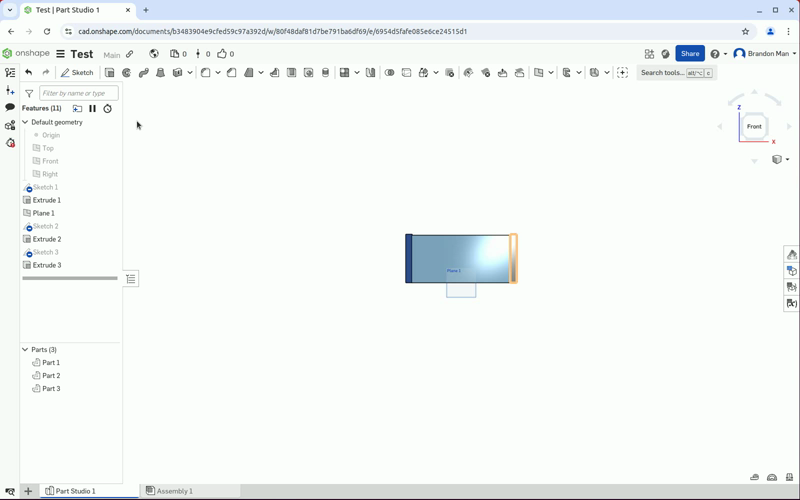
key(shift+h)
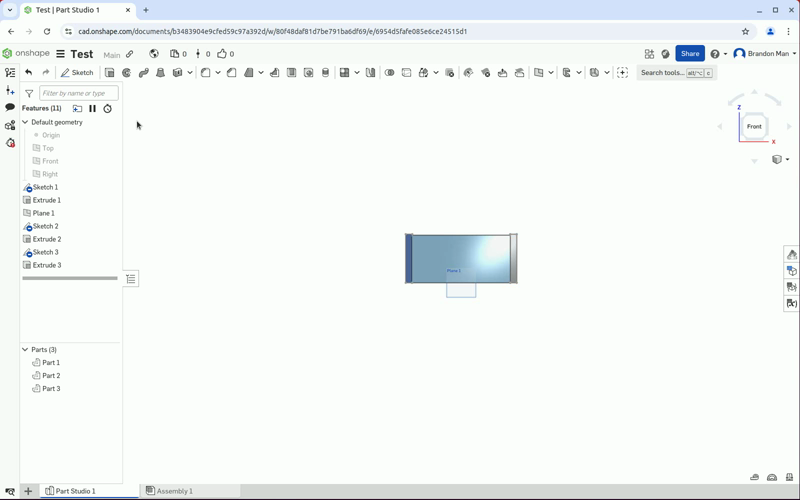
key(shift+7)
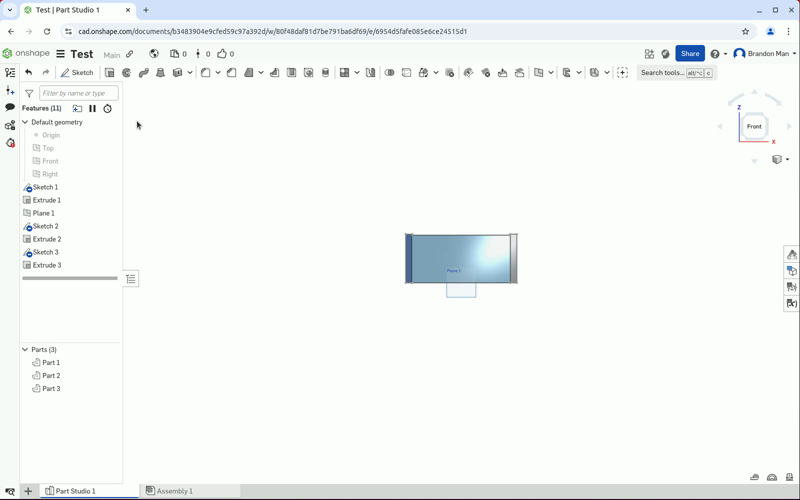
key(left, 2)
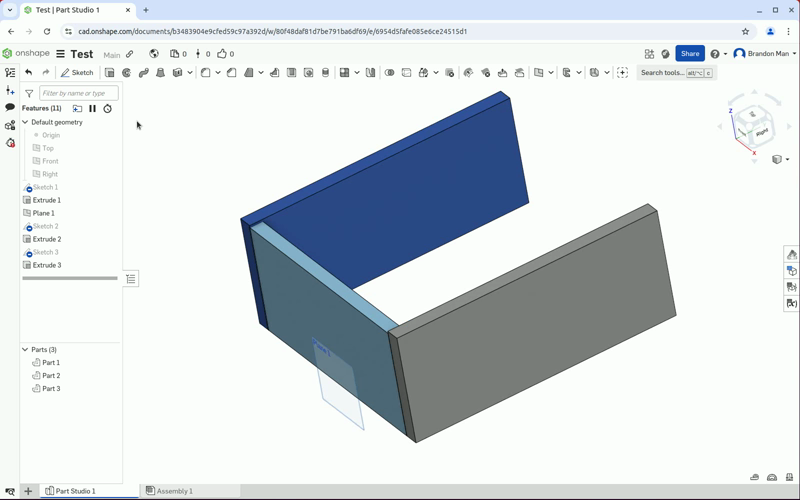
key(down, 2)
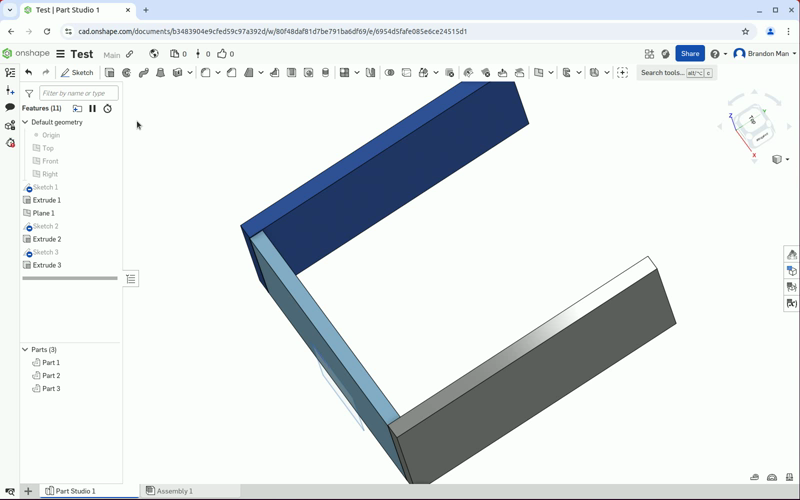
key(up, 2)
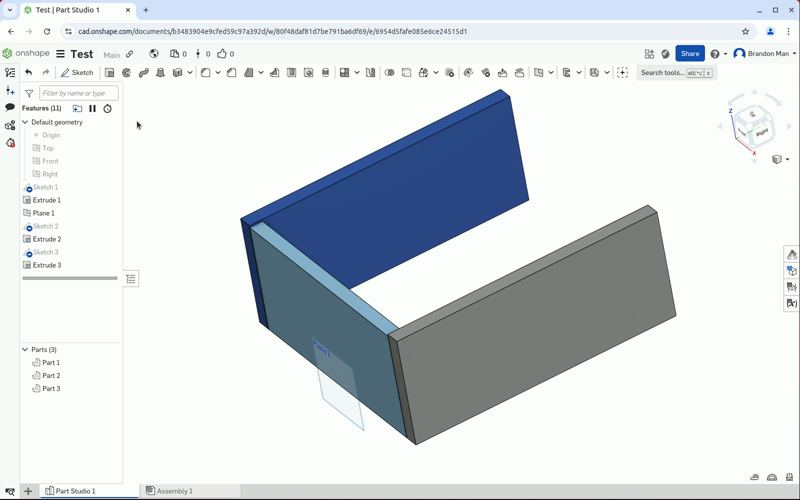
key(right, 2)
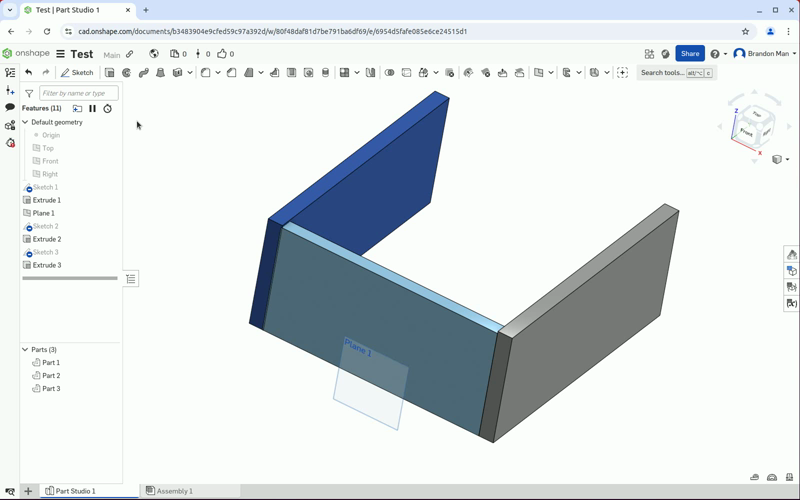
mouse_move(73, 189)
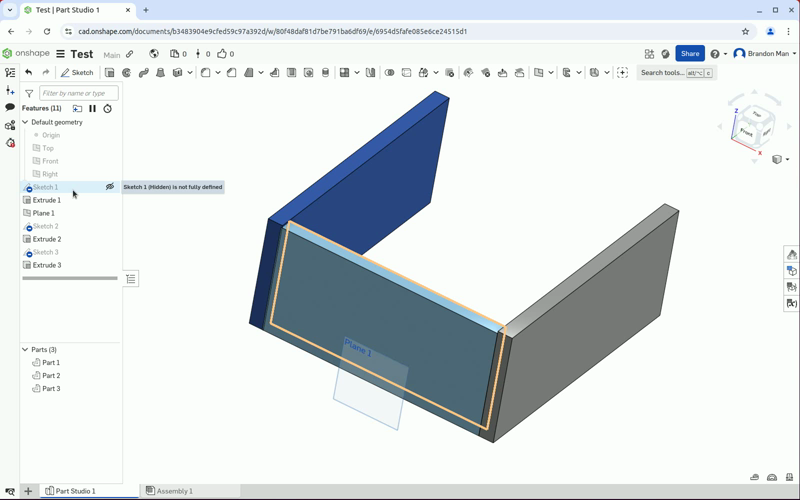
click(73, 189)